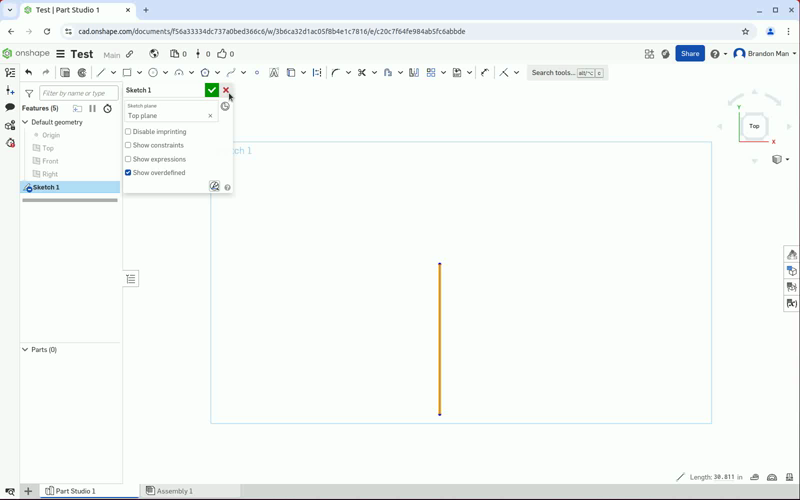
key(shift+h)
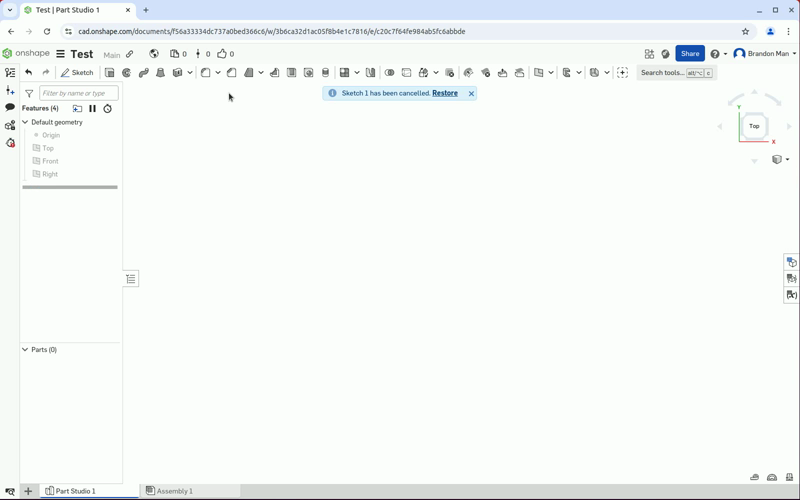
mouse_move(73, 352)
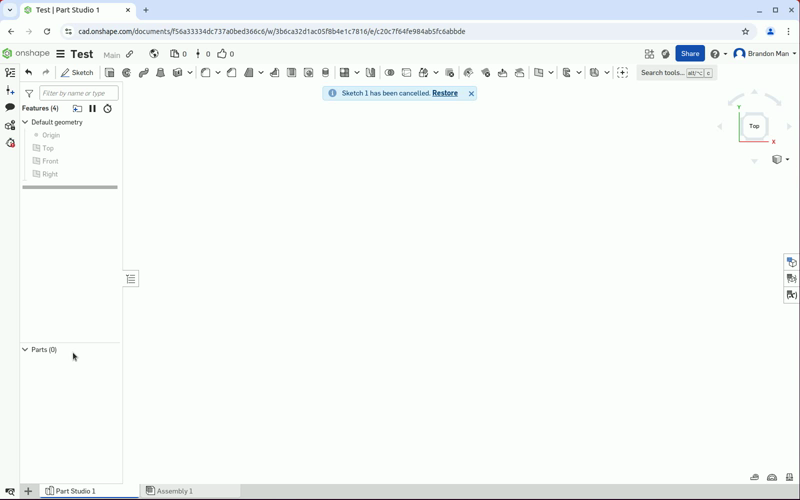
key(y)
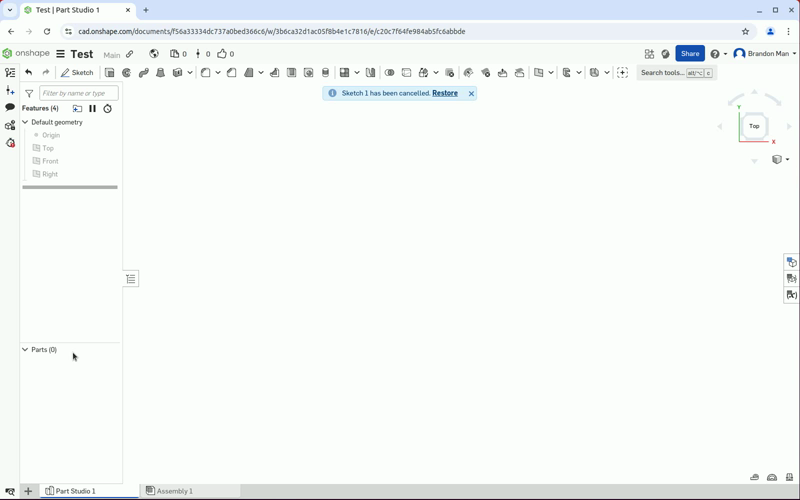
key(shift+p)
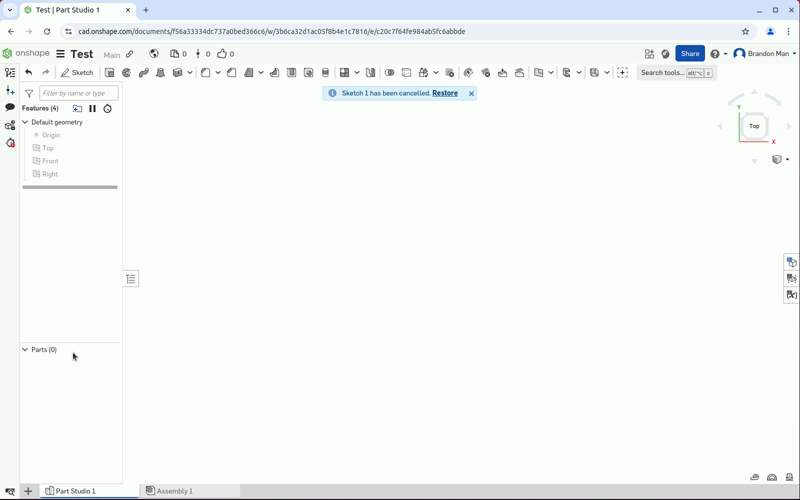
key(space)
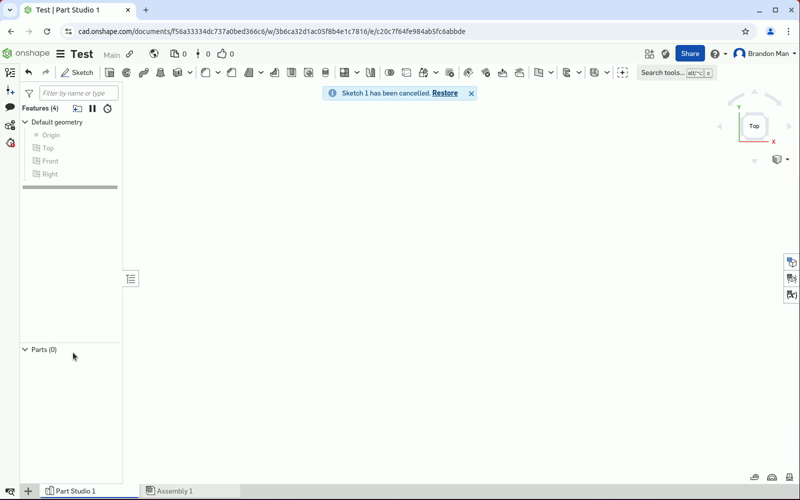
key_down(shift)
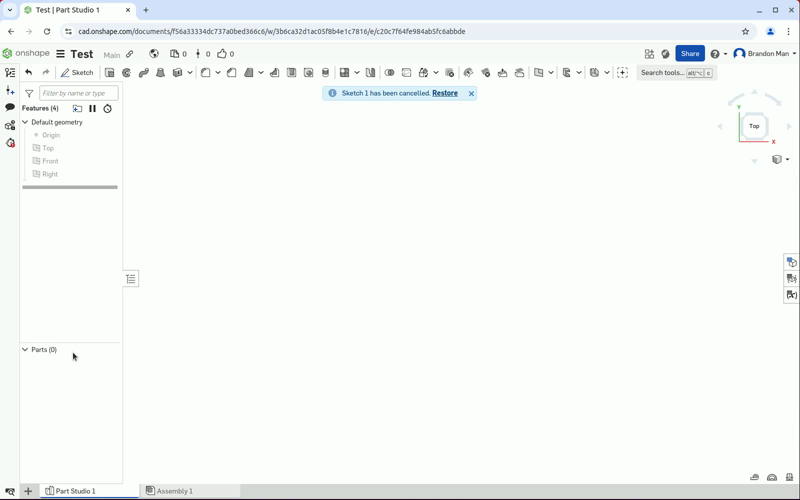
key(up)
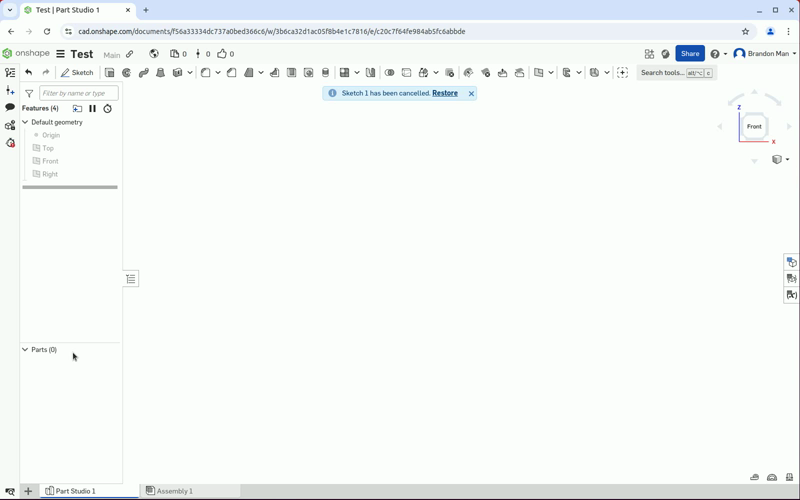
key_up(shift)
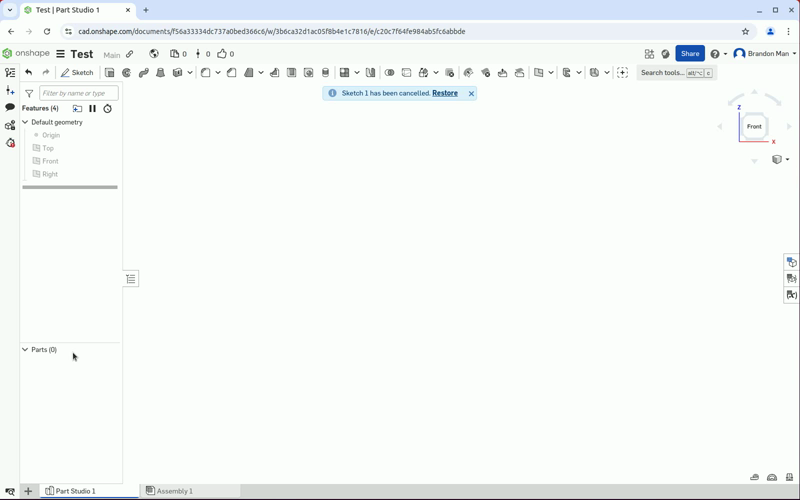
key(space)
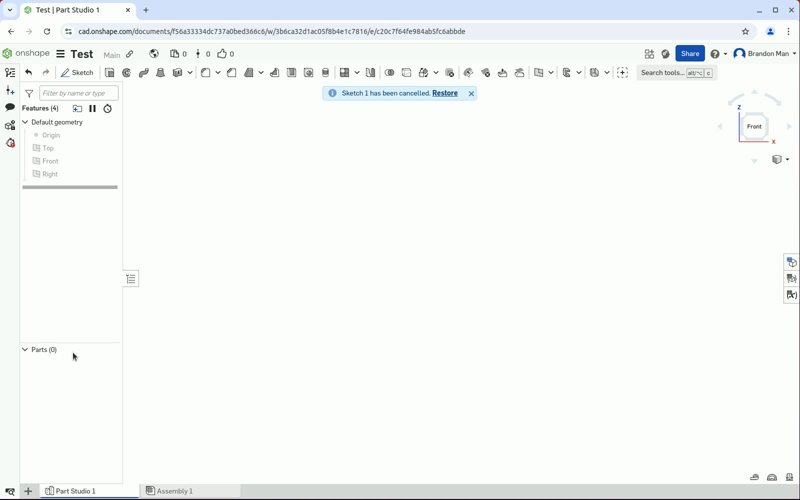
key_down(shift)
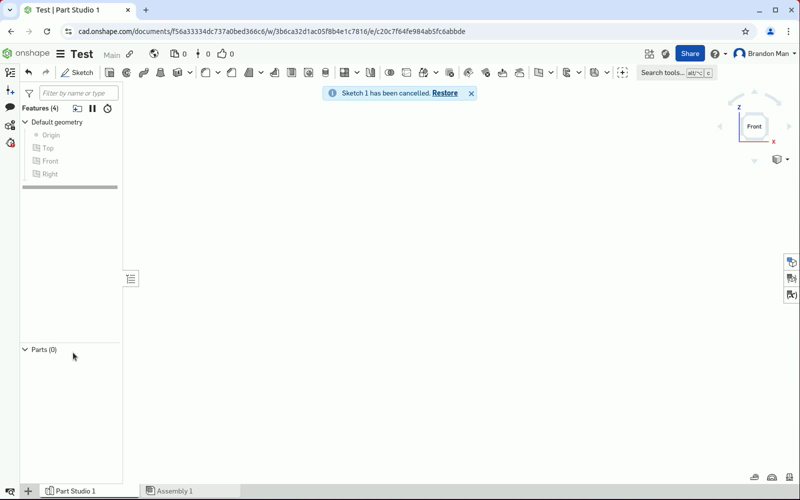
key(left)
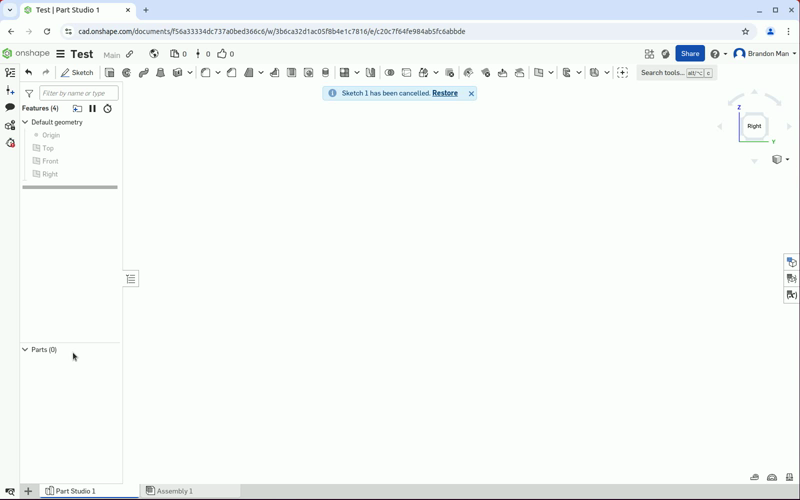
key_up(shift)
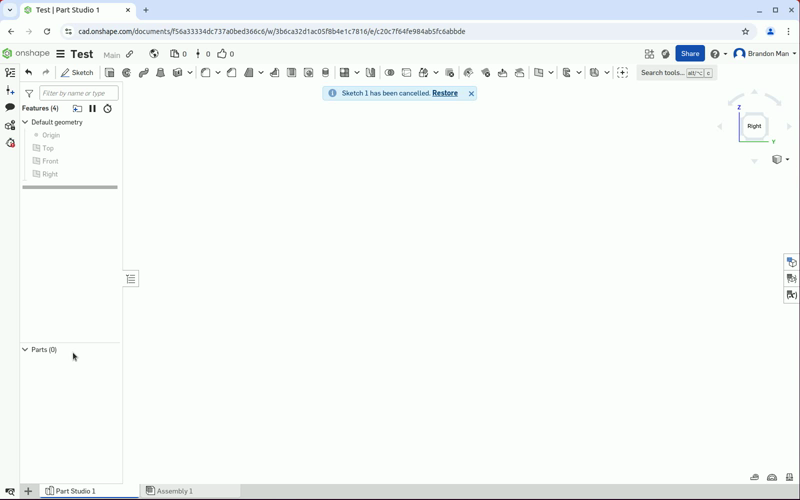
mouse_move(73, 352)
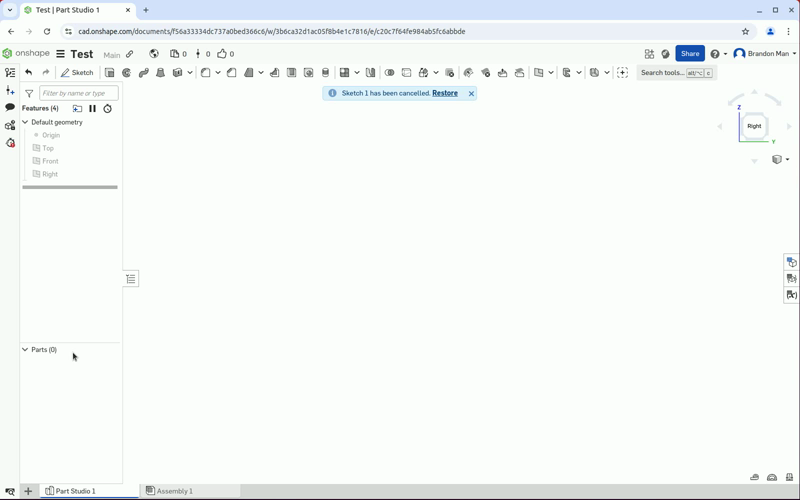
key(shift+y)
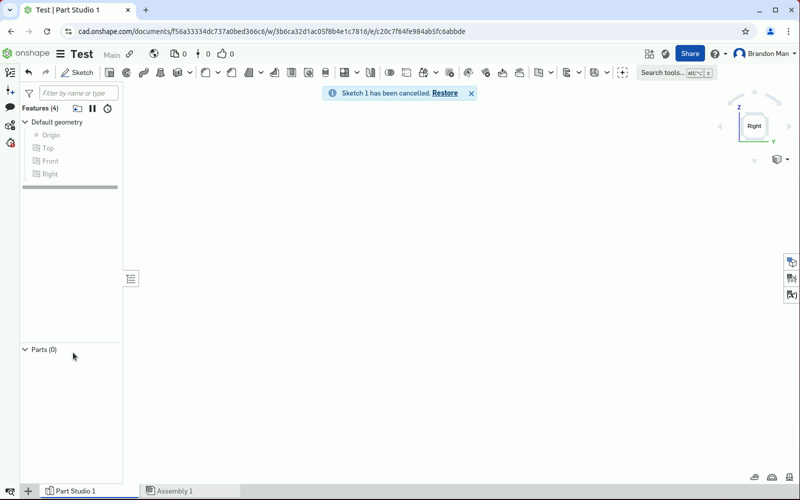
key(shift+s)
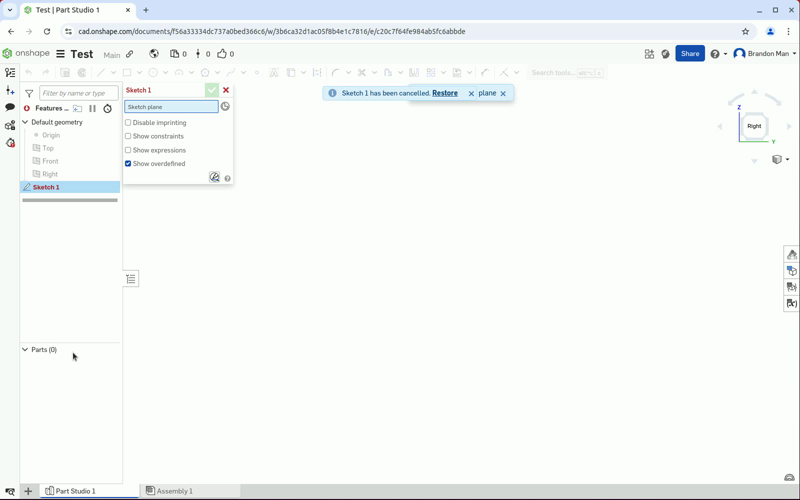
mouse_move(73, 176)
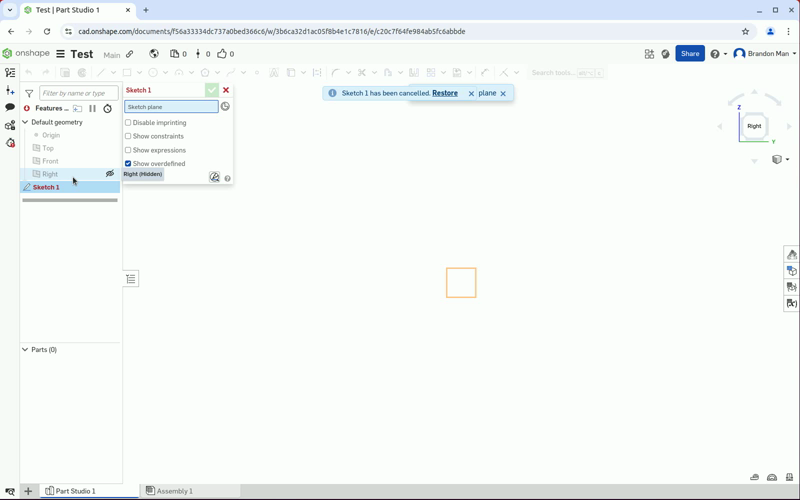
click(73, 176)
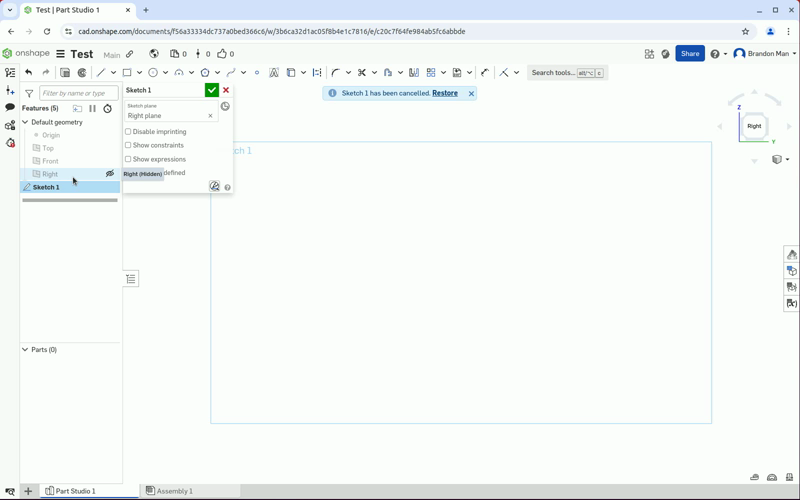
mouse_move(73, 352)
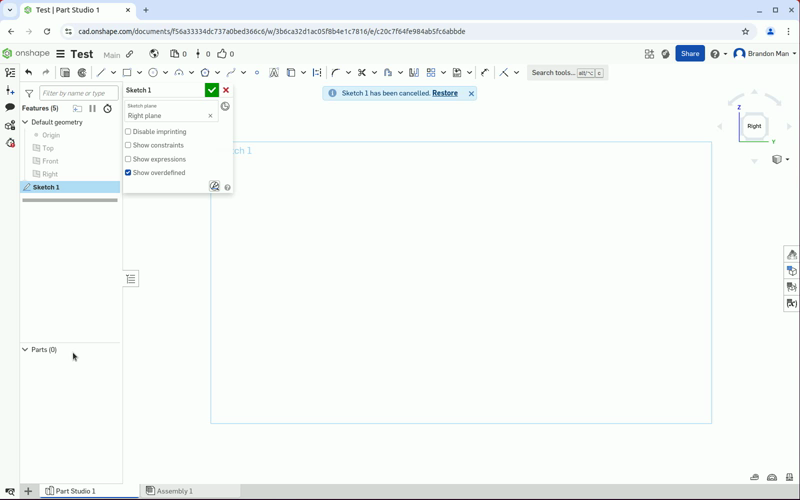
key(y)
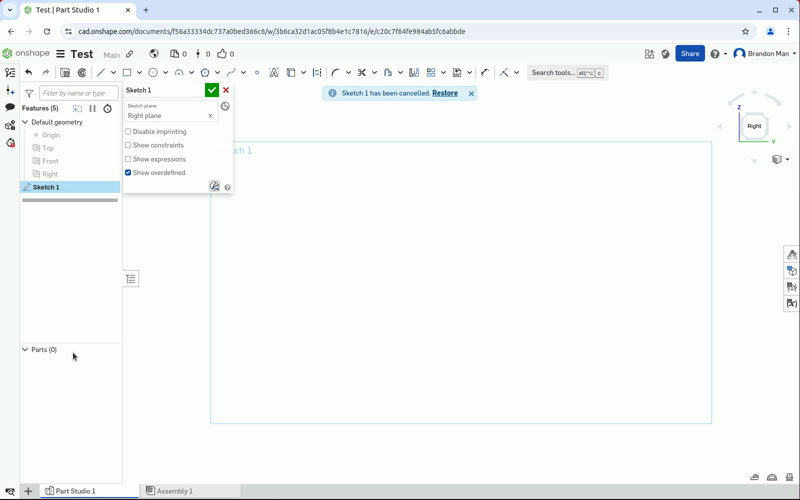
key(l)
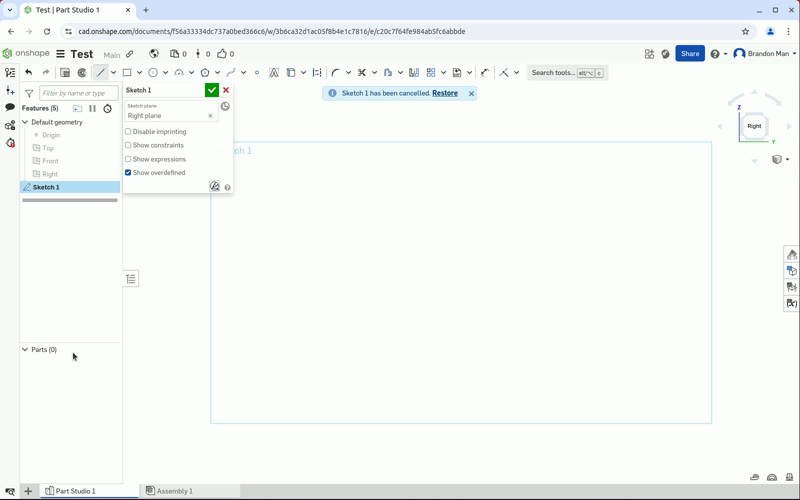
key_down(shift)
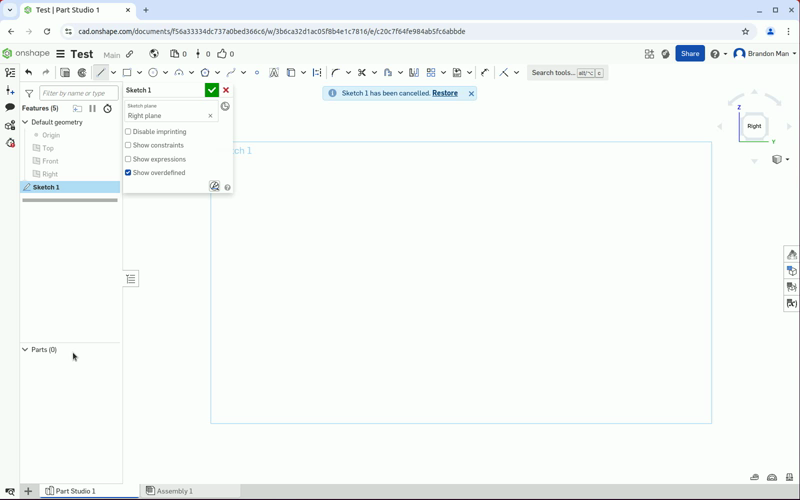
mouse_move(353, 288)
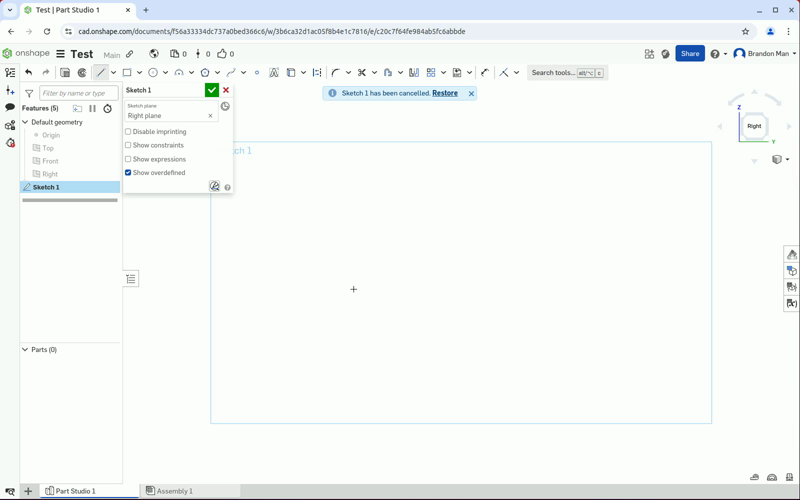
click(353, 288)
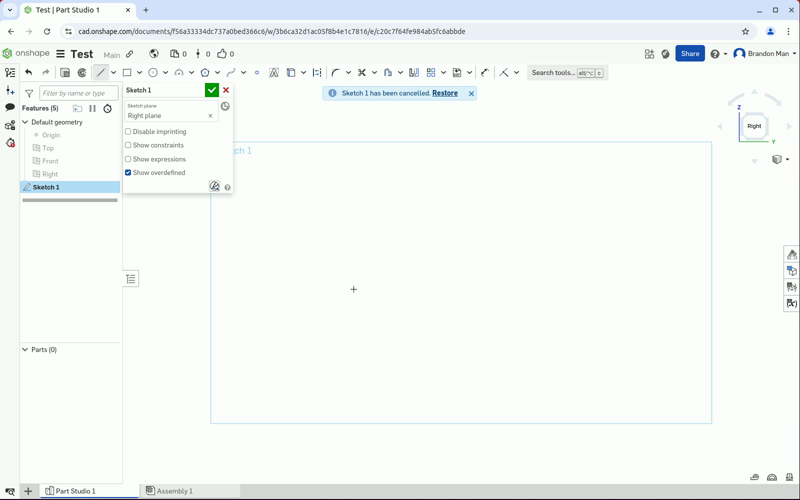
key_up(shift)
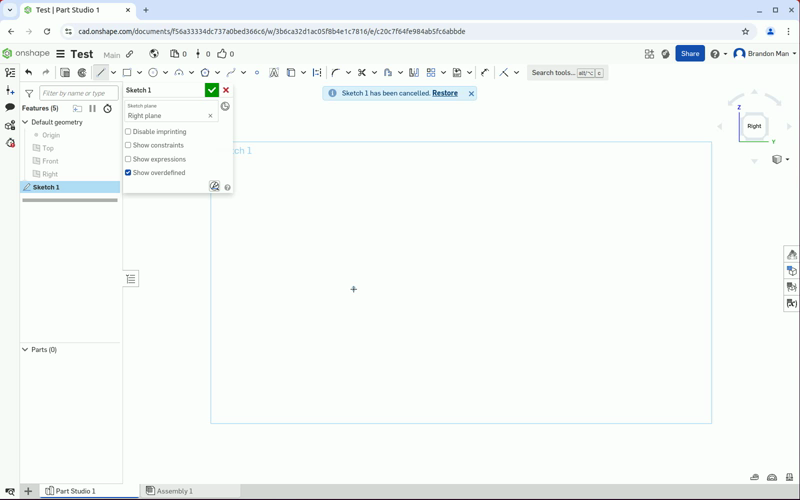
key_down(shift)
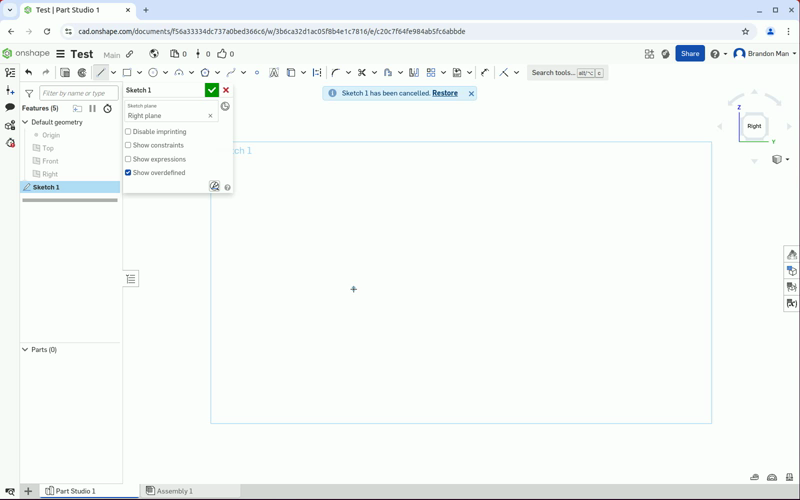
mouse_move(383, 288)
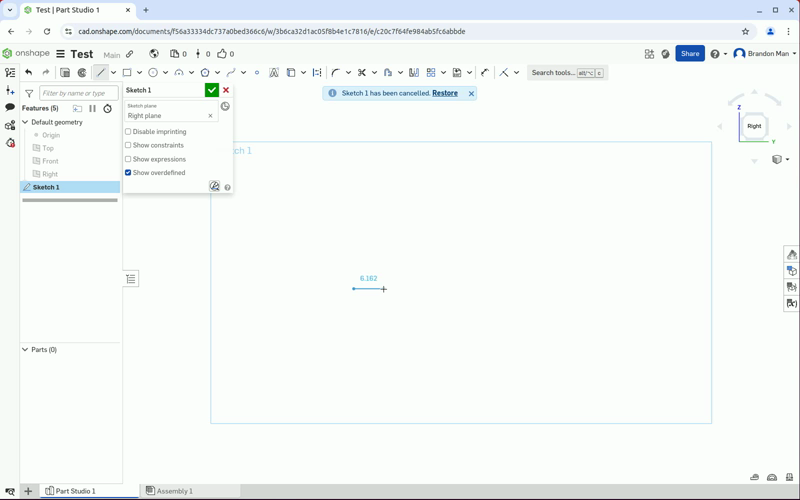
mouse_move(353, 277)
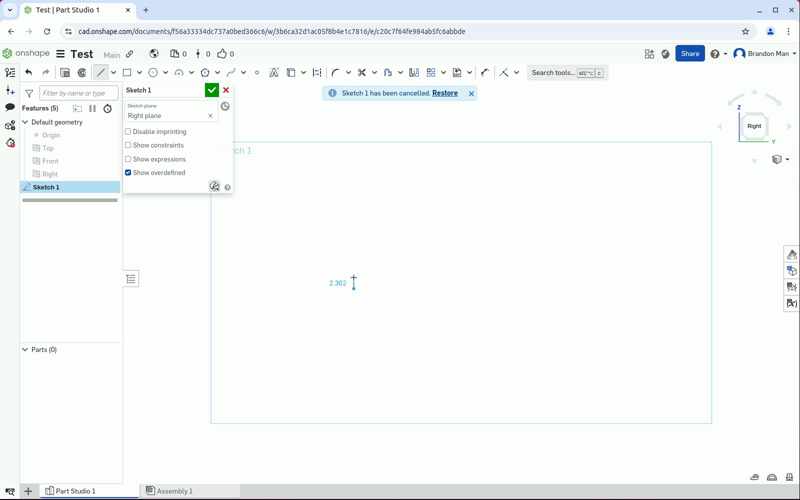
click(353, 277)
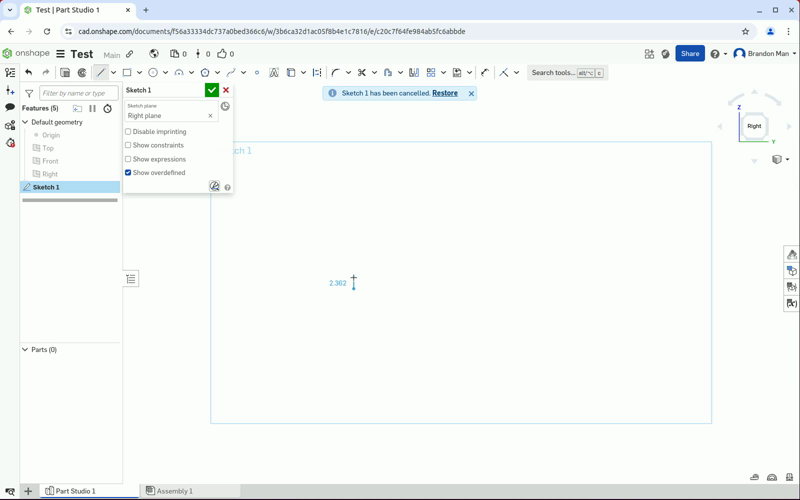
key_up(shift)
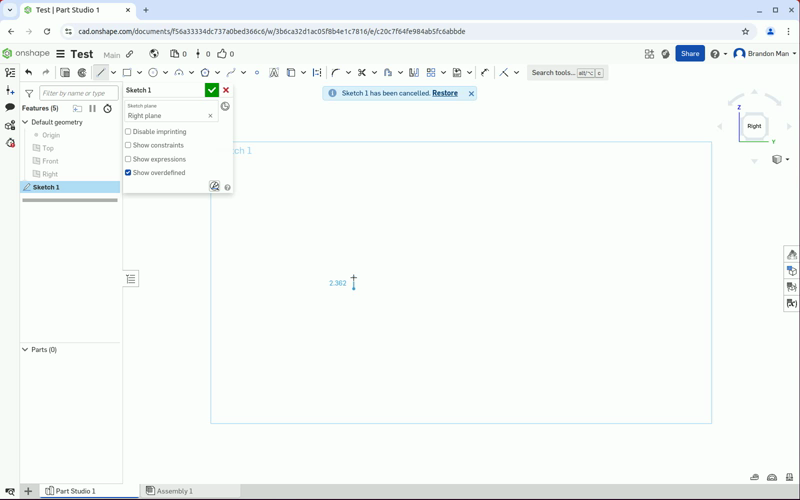
key(esc)
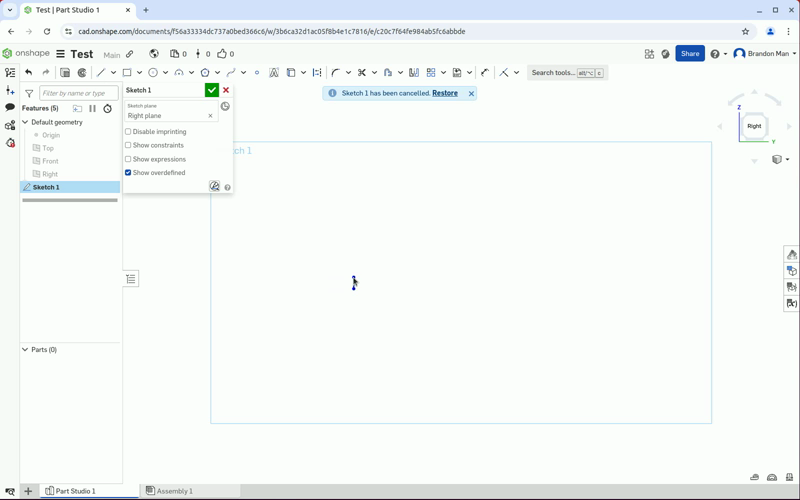
key(a)
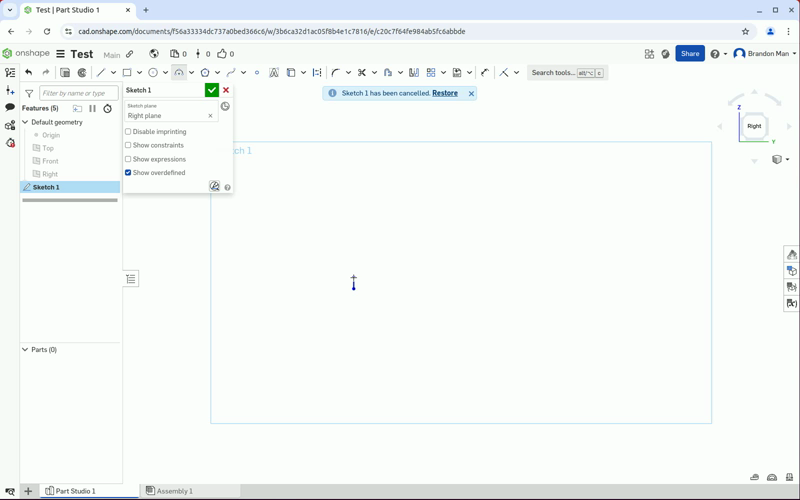
mouse_move(353, 277)
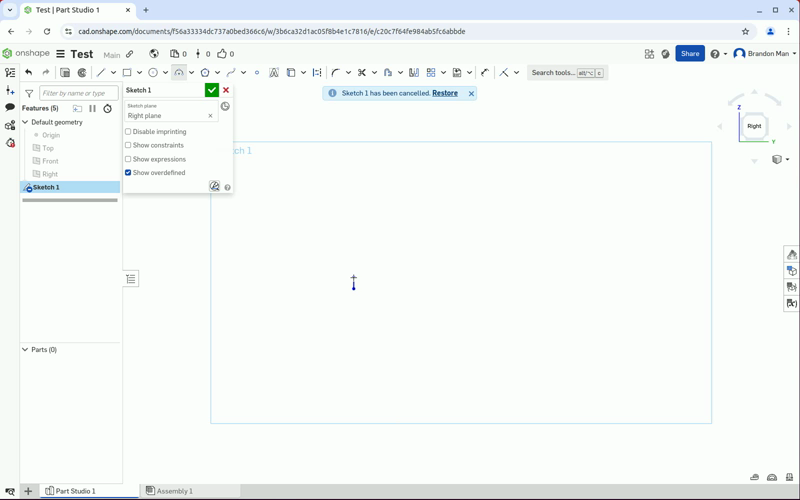
click(353, 277)
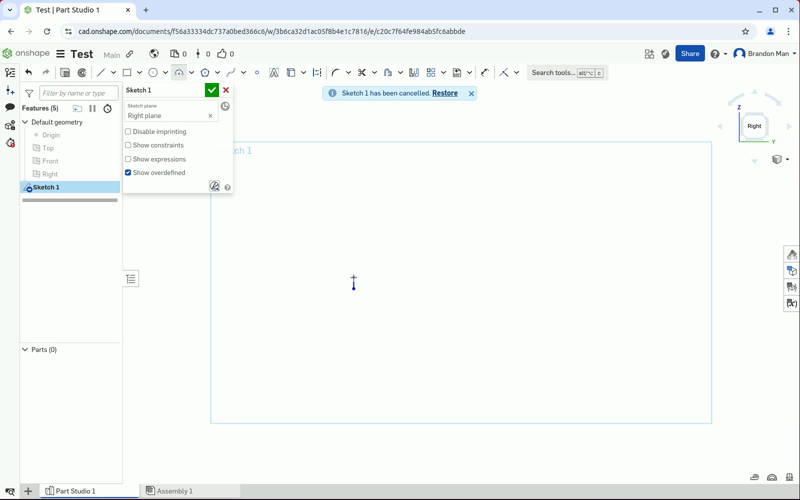
mouse_move(353, 288)
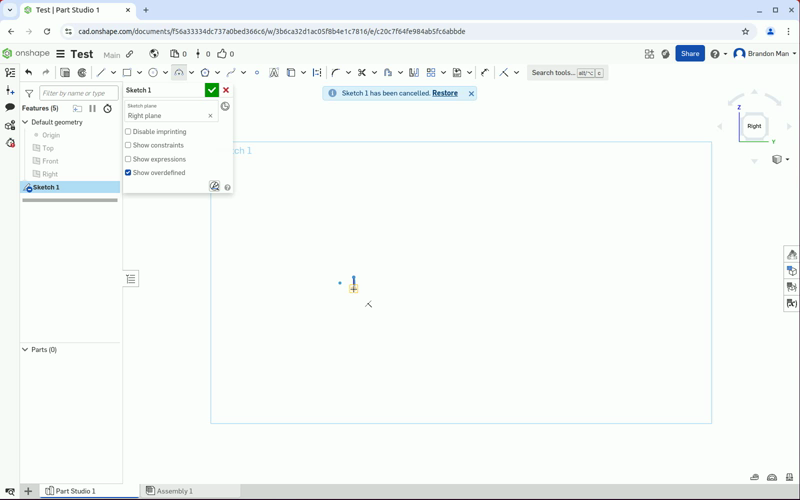
click(353, 288)
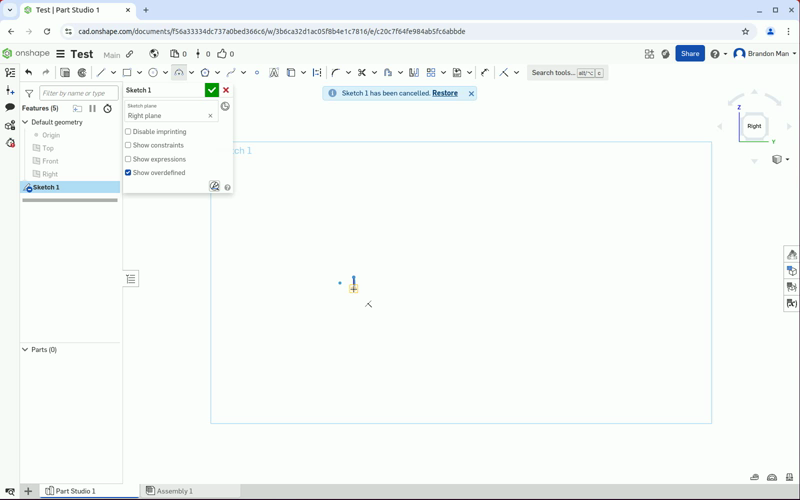
key_down(shift)
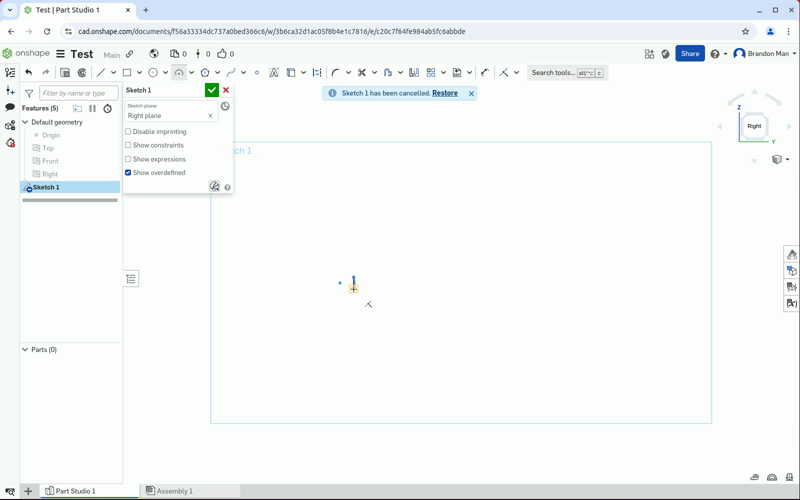
mouse_move(348, 282)
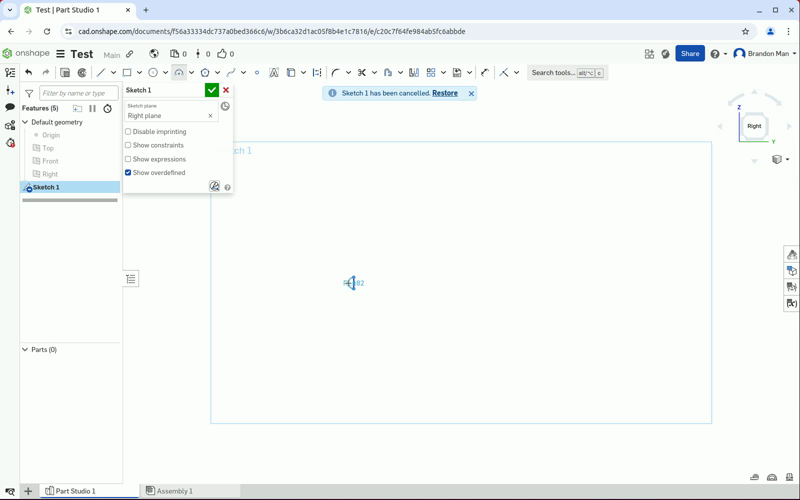
click(348, 282)
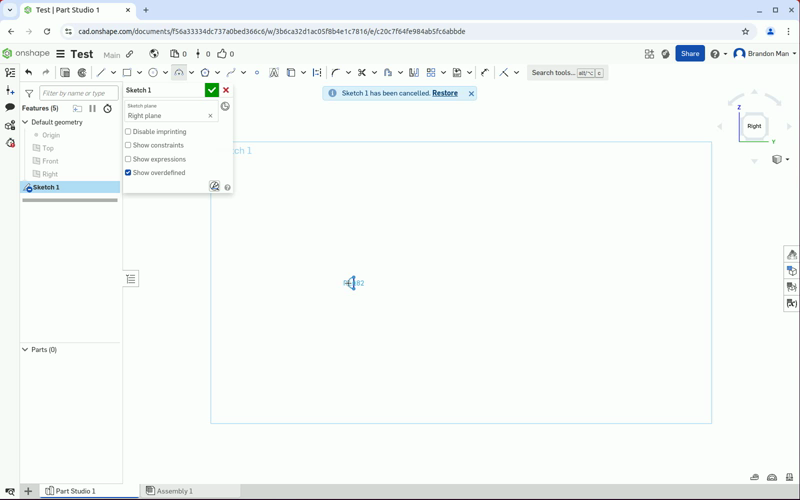
key_up(shift)
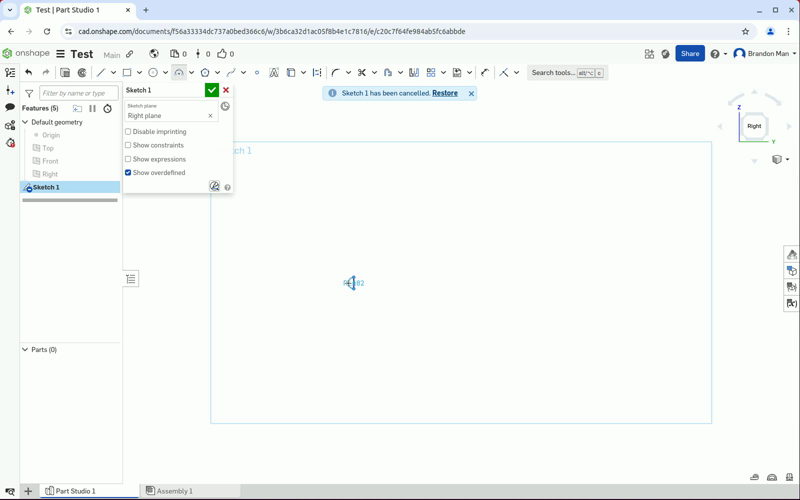
key(esc)
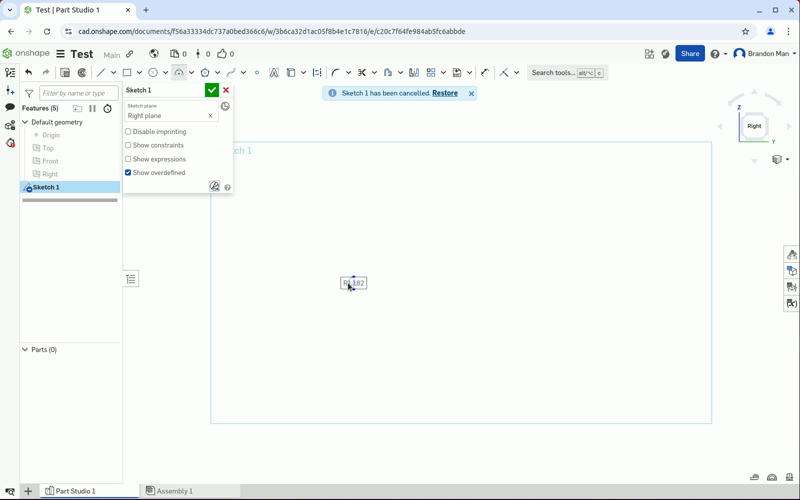
mouse_move(352, 278)
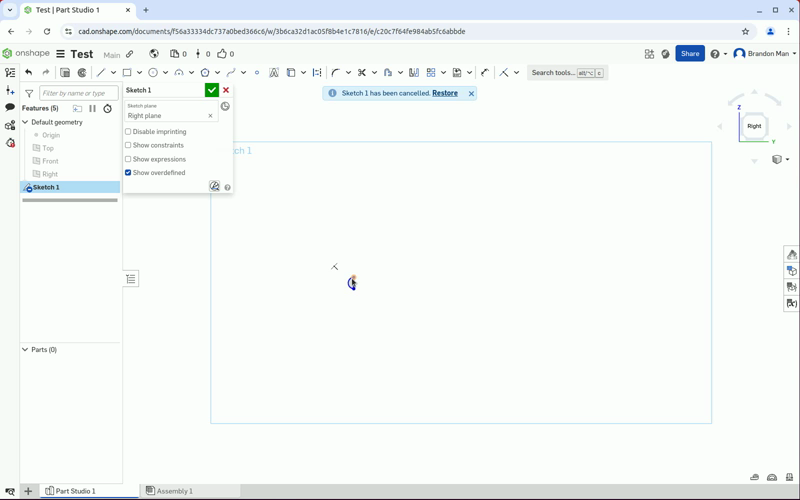
scroll(6)
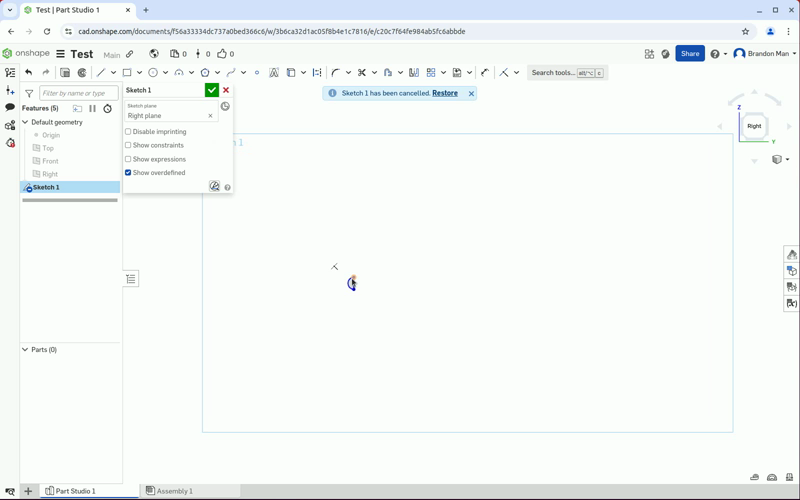
scroll(6)
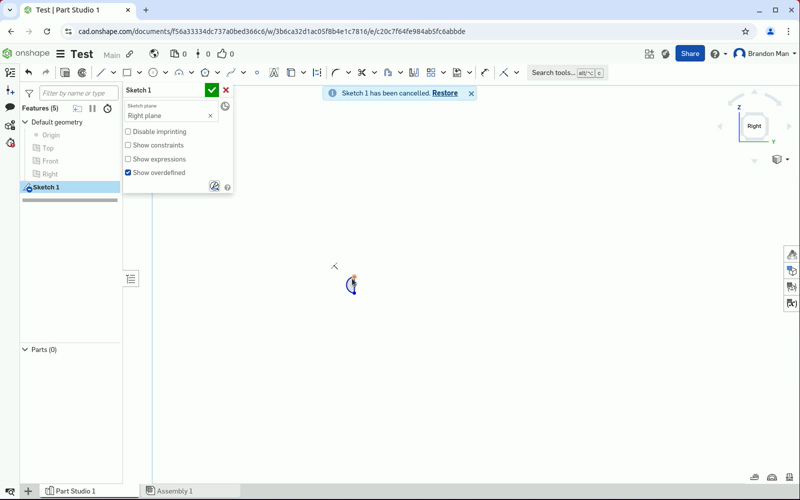
scroll(6)
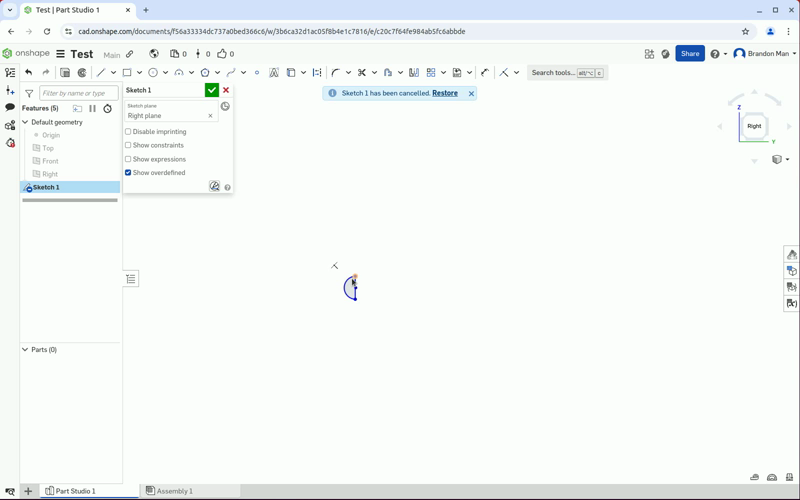
scroll(6)
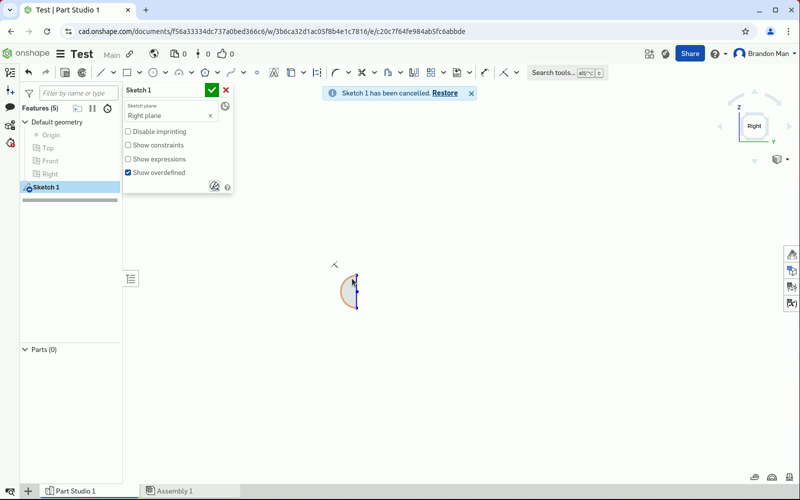
scroll(6)
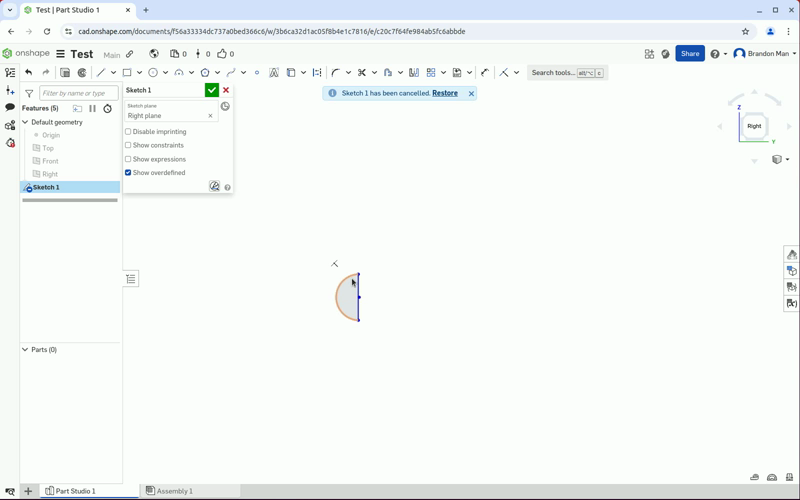
scroll(6)
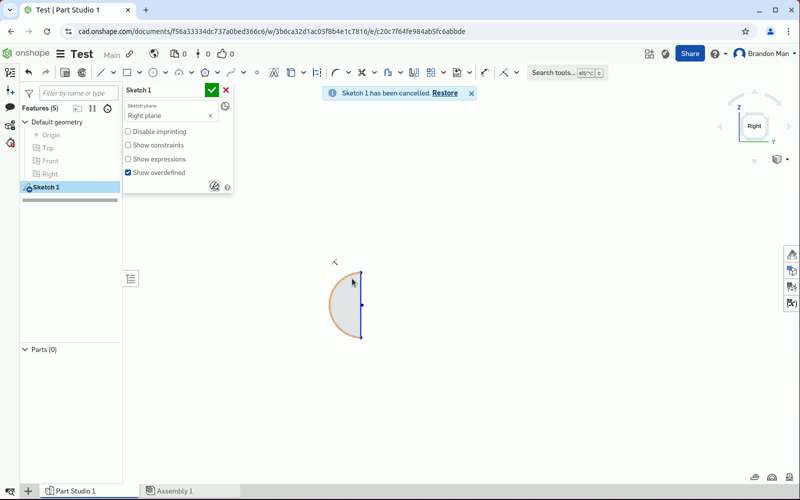
scroll(6)
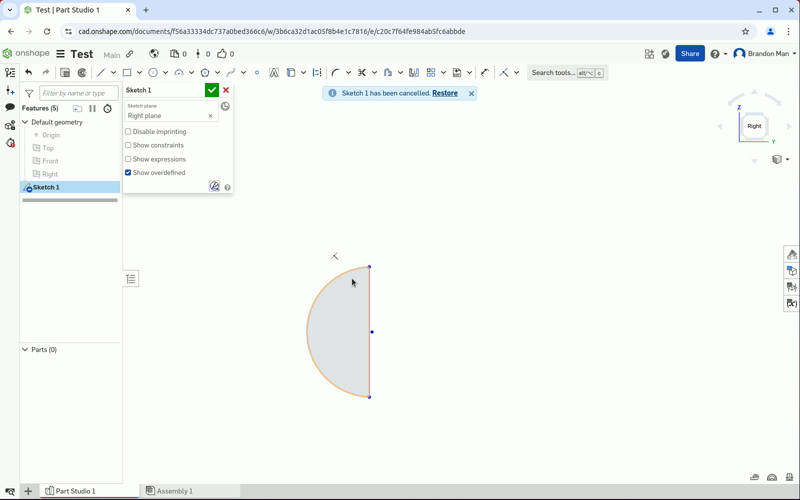
click(352, 278)
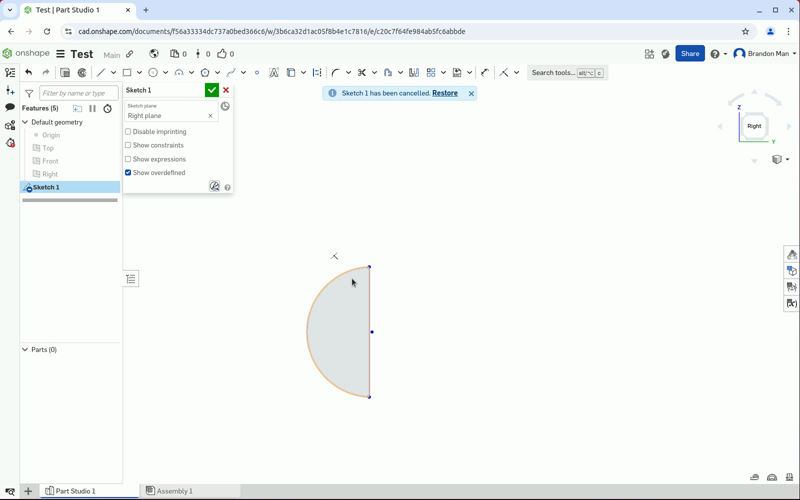
scroll(-6)
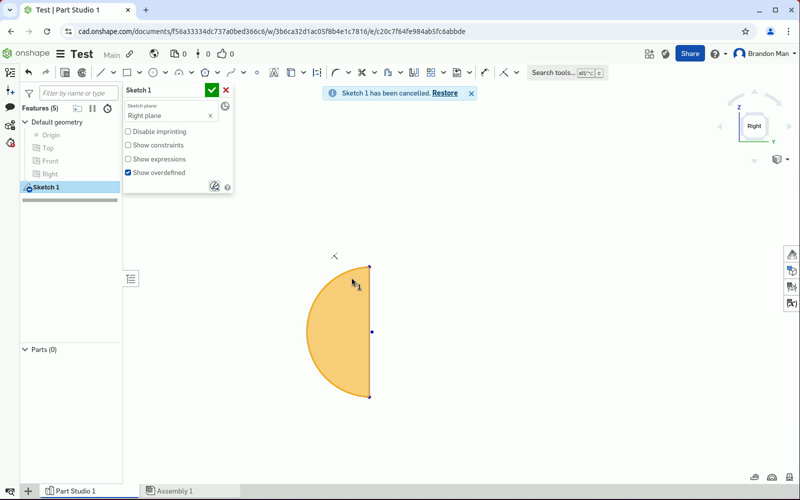
scroll(-6)
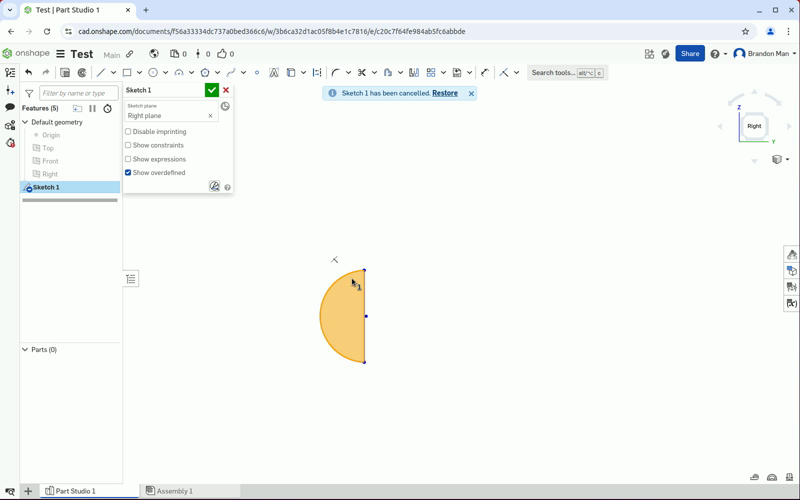
scroll(-6)
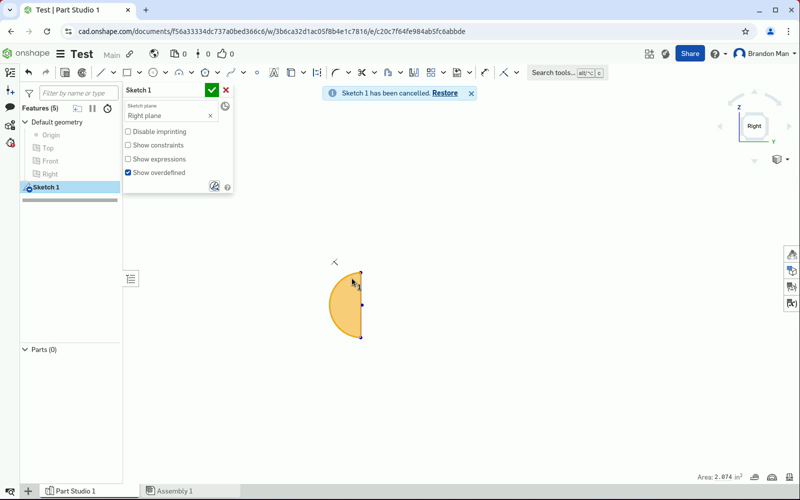
scroll(-6)
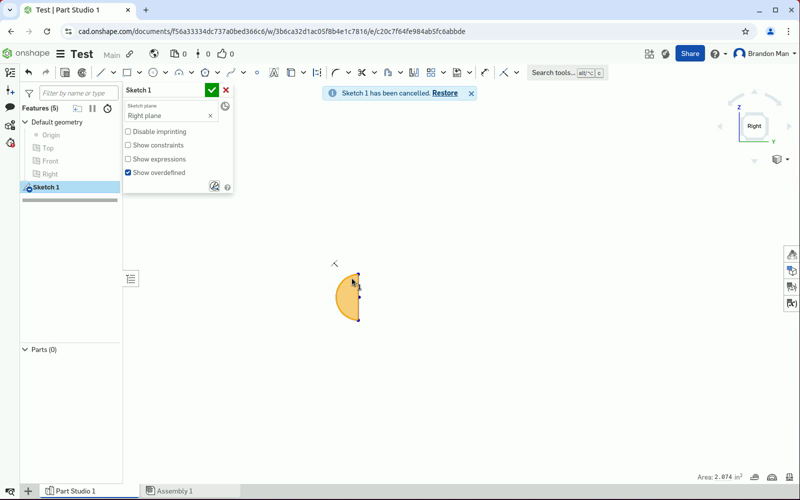
scroll(-6)
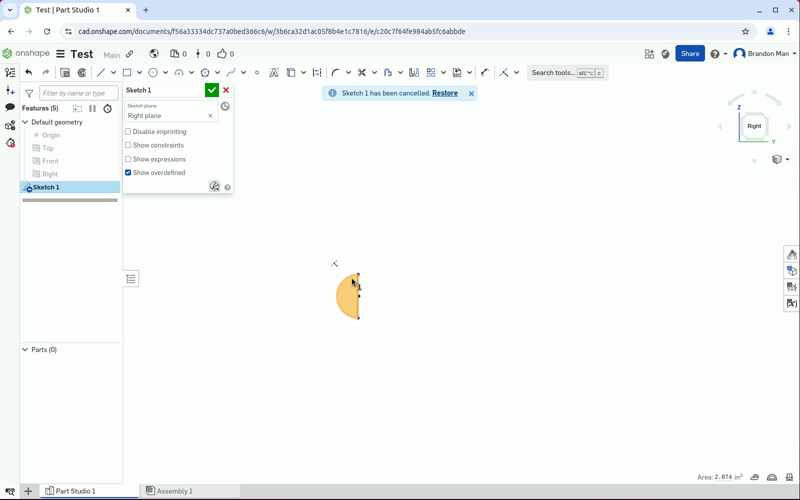
scroll(-6)
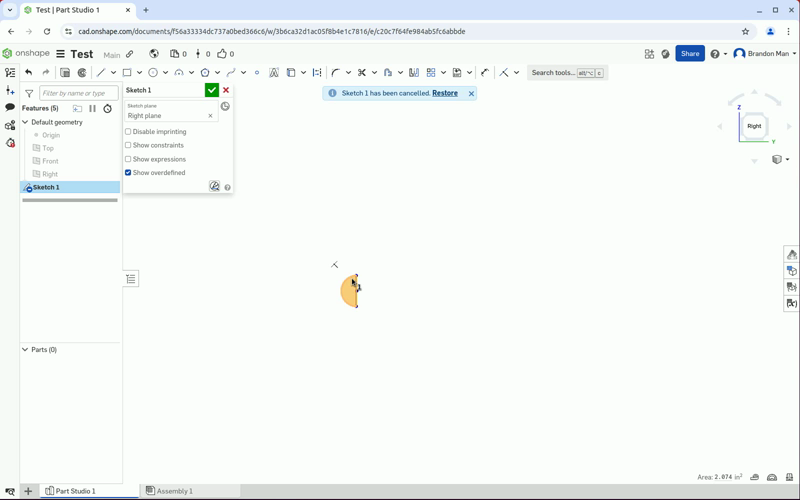
scroll(-6)
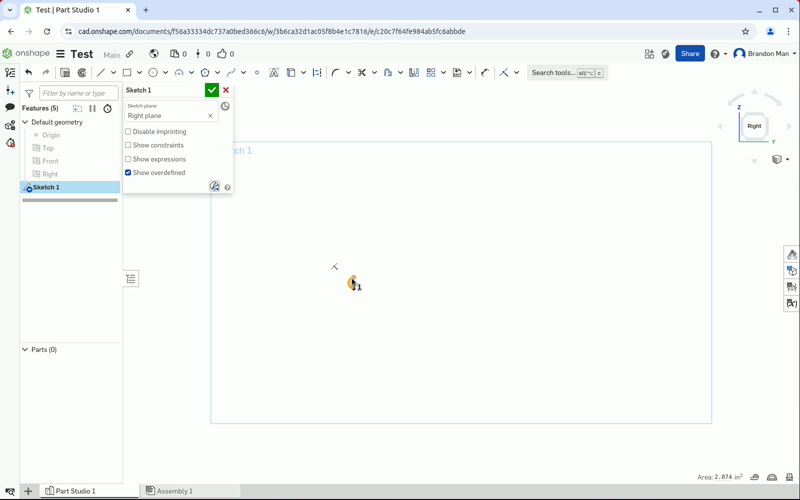
mouse_move(73, 352)
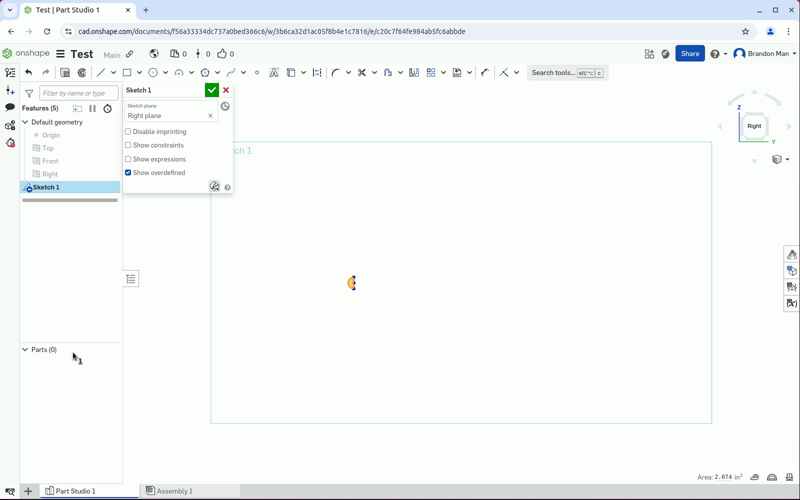
key(shift+y)
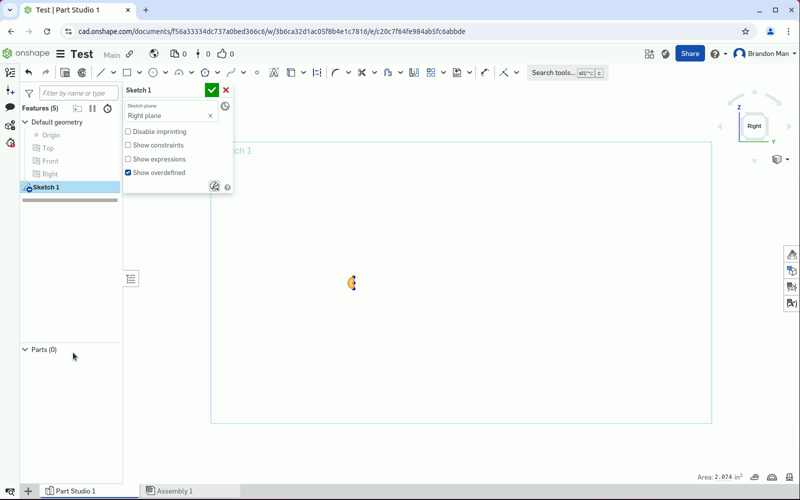
key(shift+e)
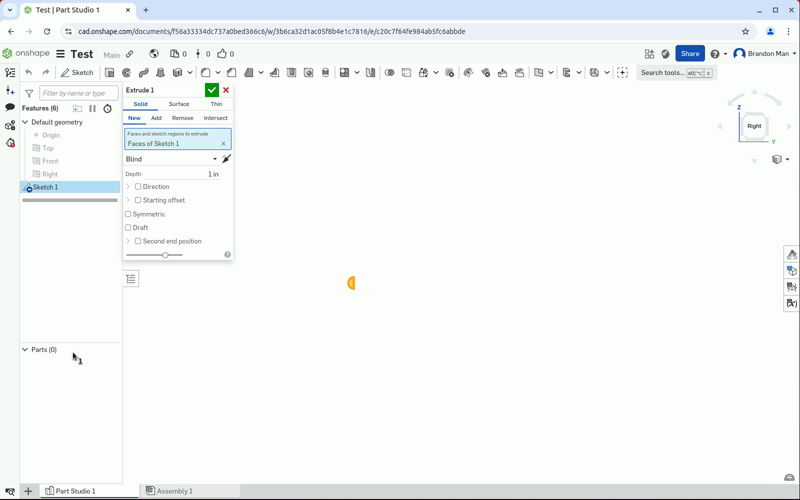
mouse_move(143, 106)
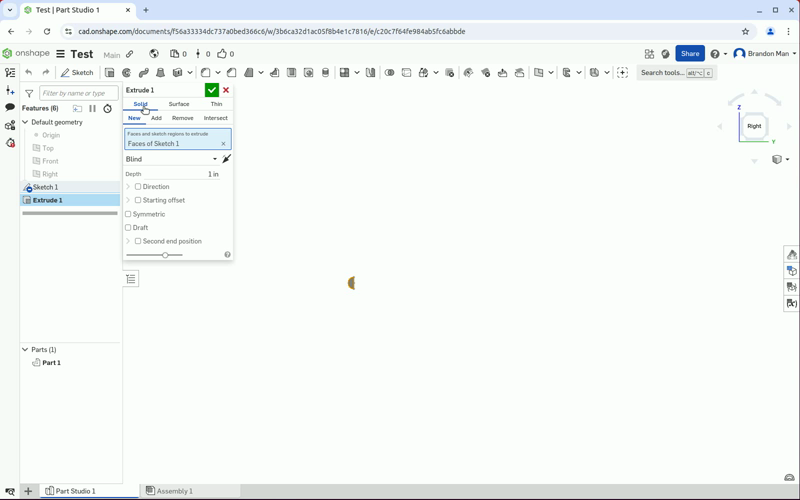
click(143, 106)
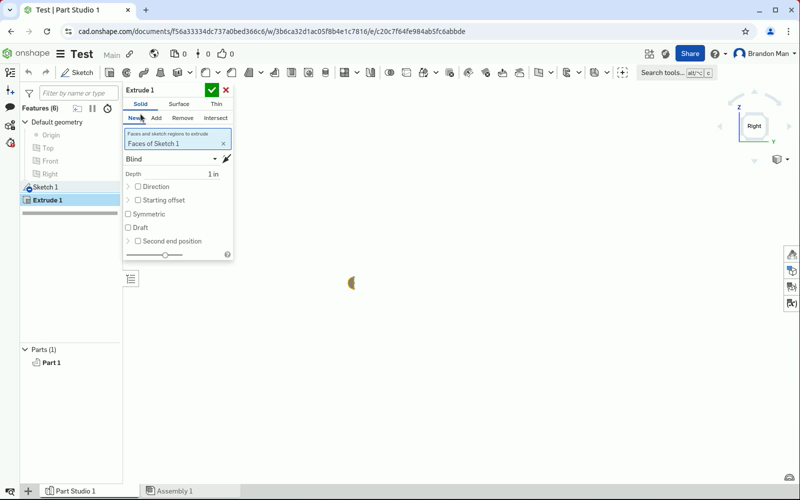
mouse_move(137, 120)
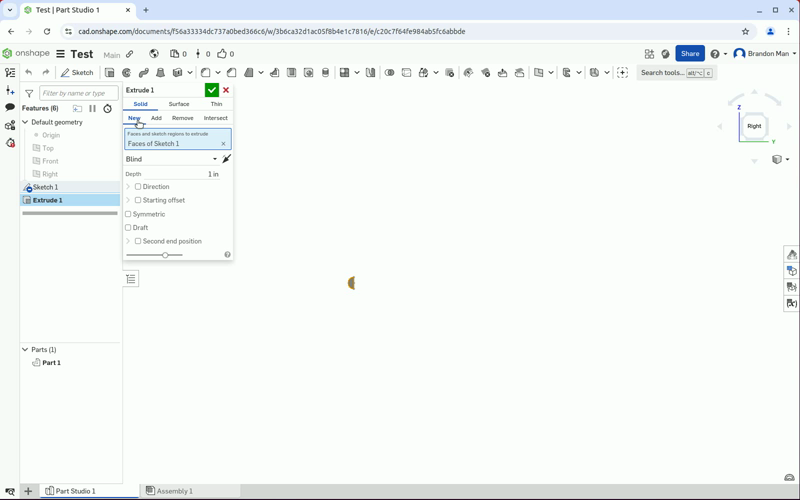
click(137, 120)
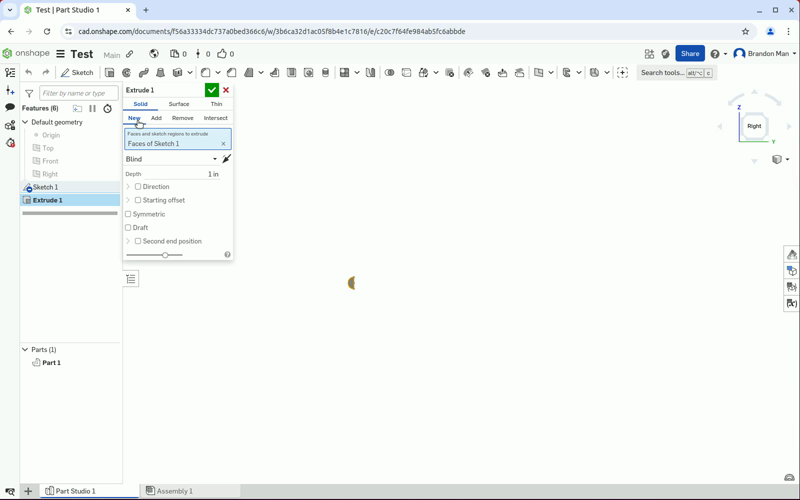
key(tab, 4)
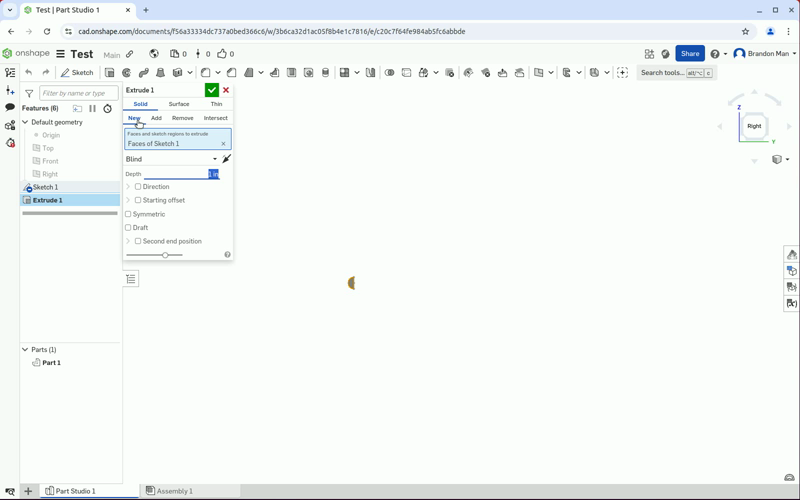
text(2.408)
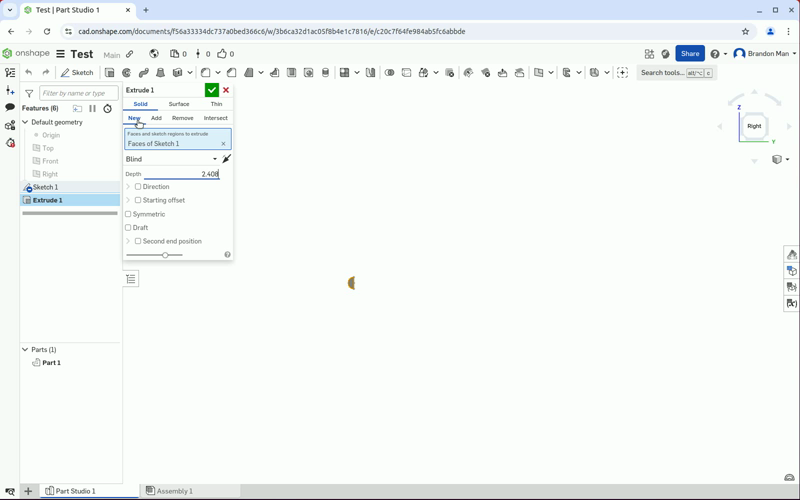
key(tab, 3)
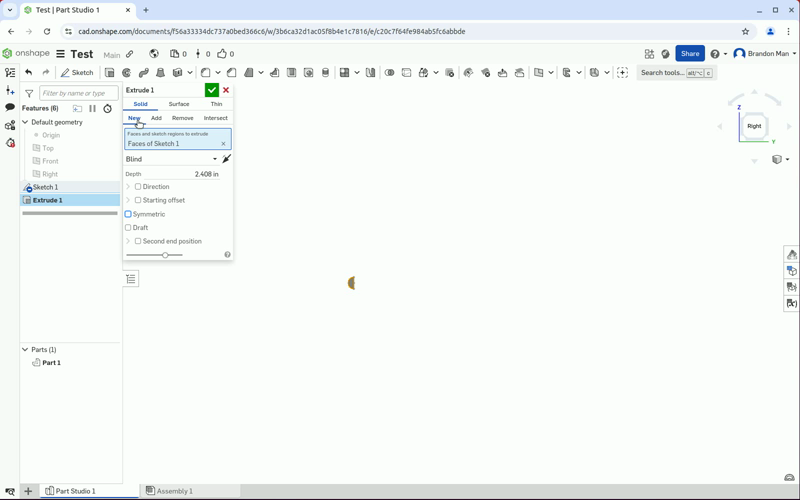
key(space)
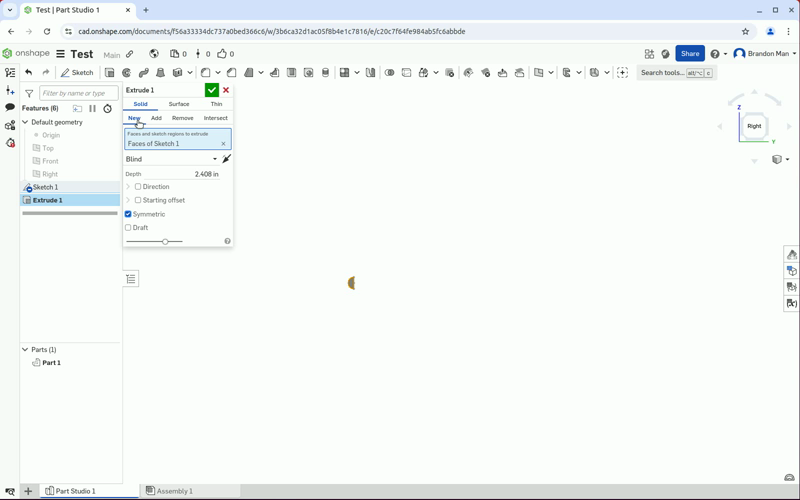
key(enter)
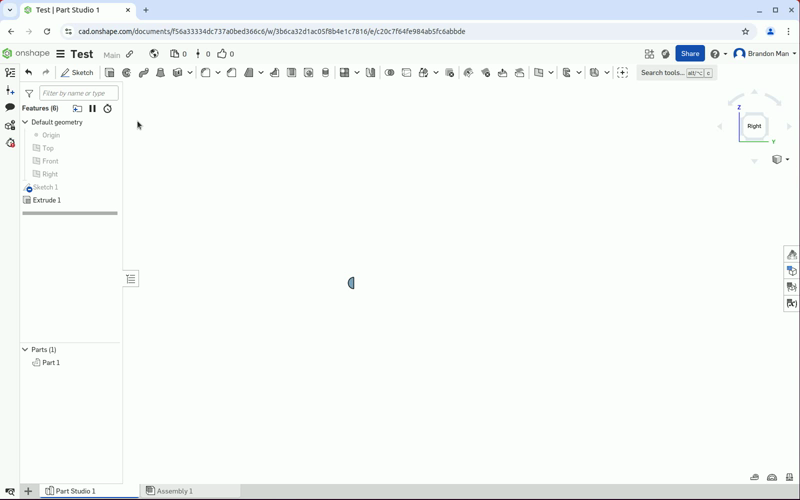
key(shift+h)
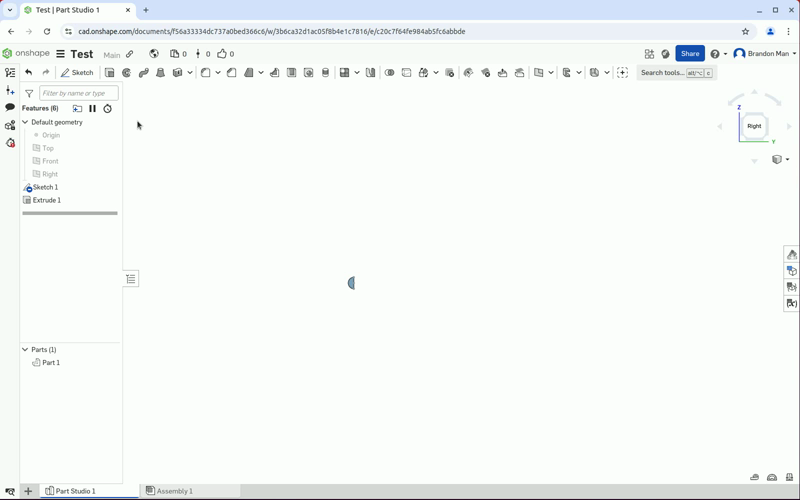
key(shift+h)
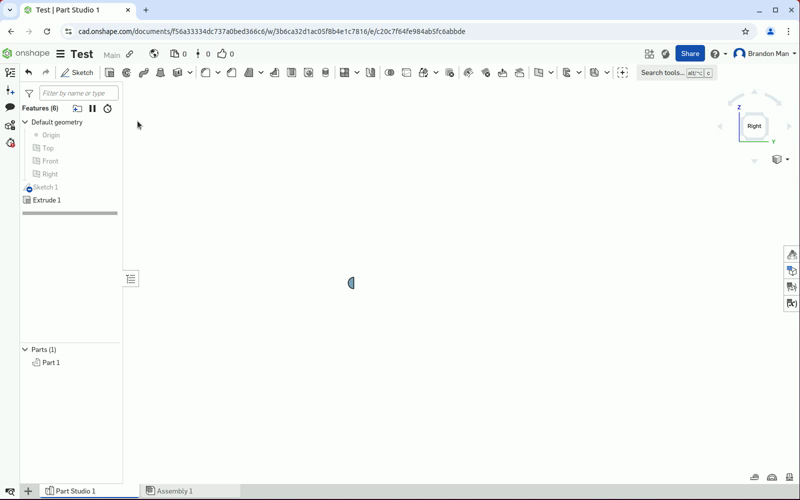
mouse_move(73, 189)
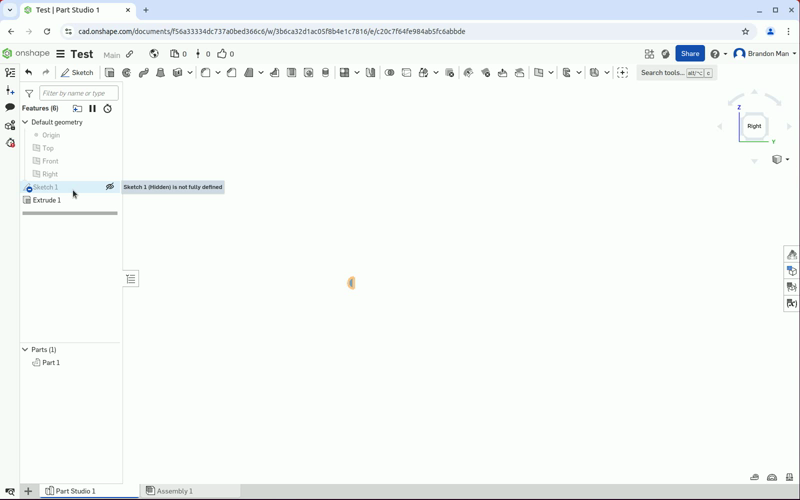
click(73, 189)
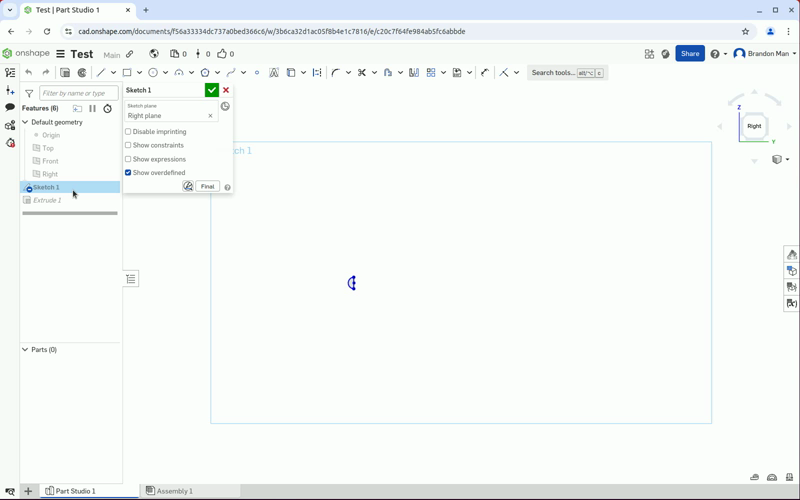
mouse_move(229, 92)
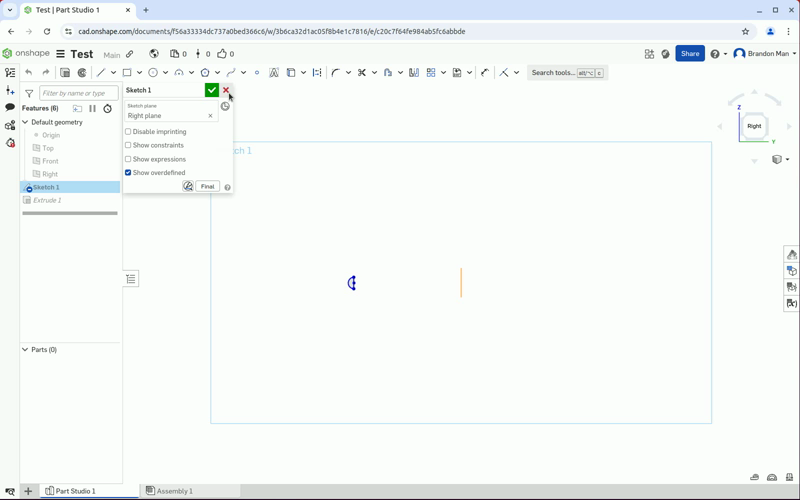
click(229, 92)
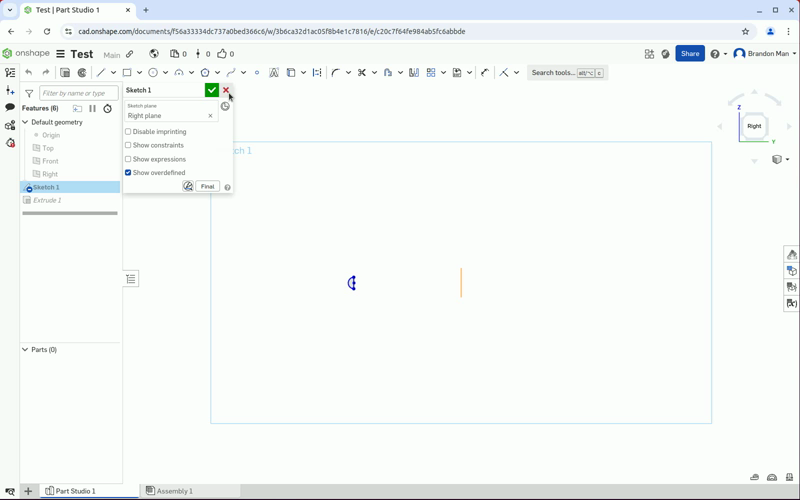
key(shift+s)
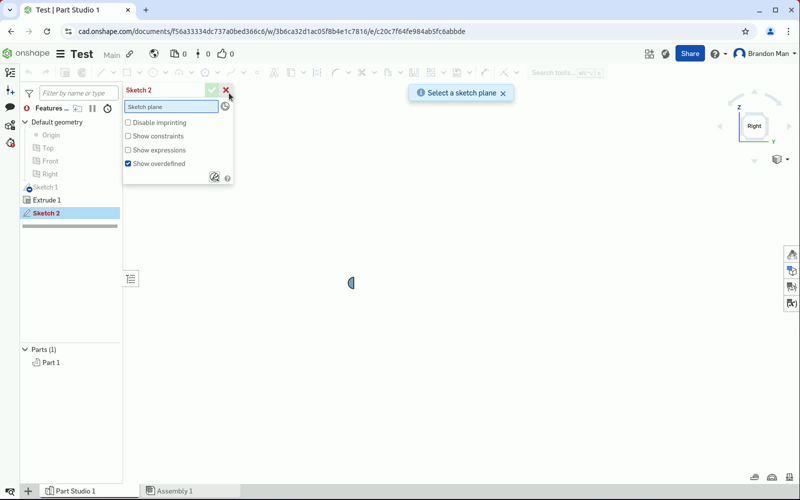
mouse_move(73, 176)
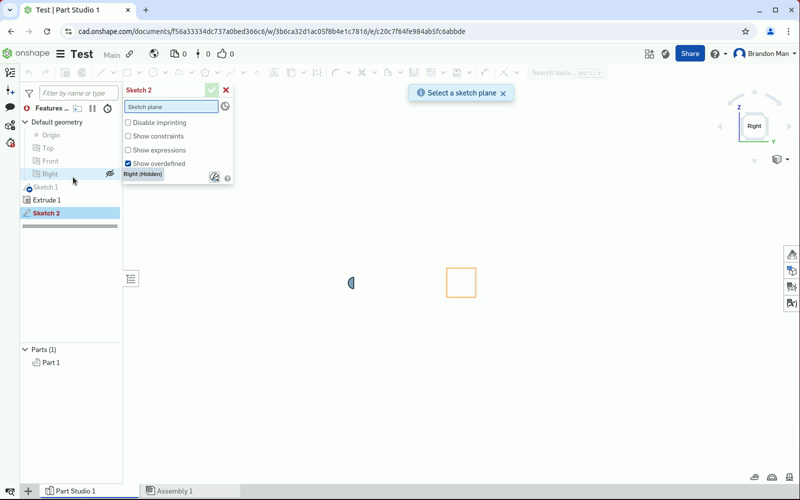
click(73, 176)
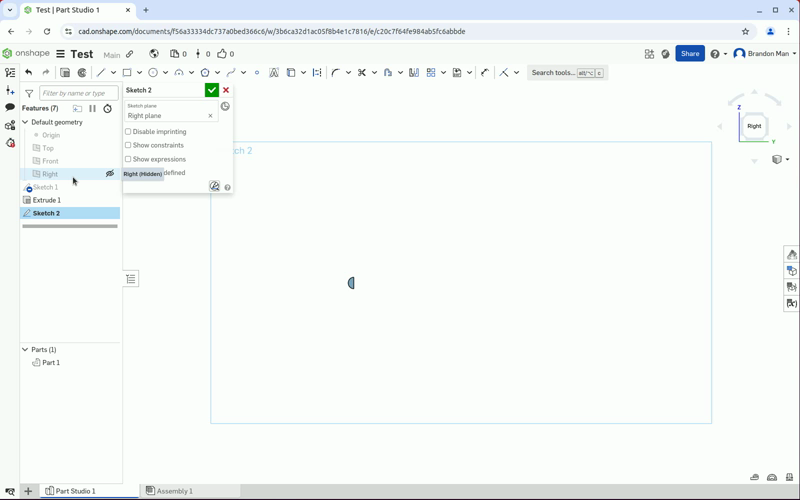
mouse_move(73, 352)
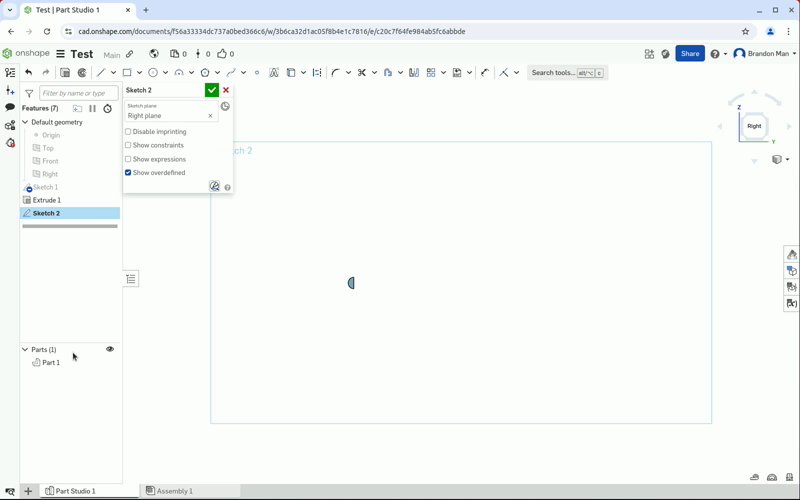
key(y)
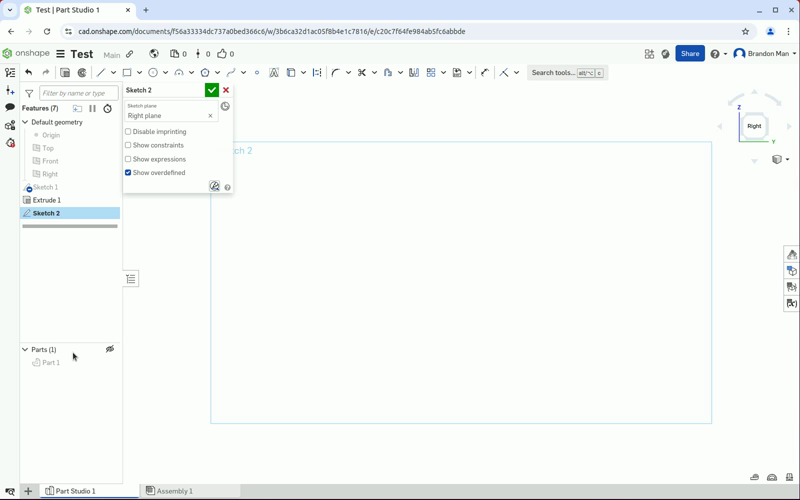
key(a)
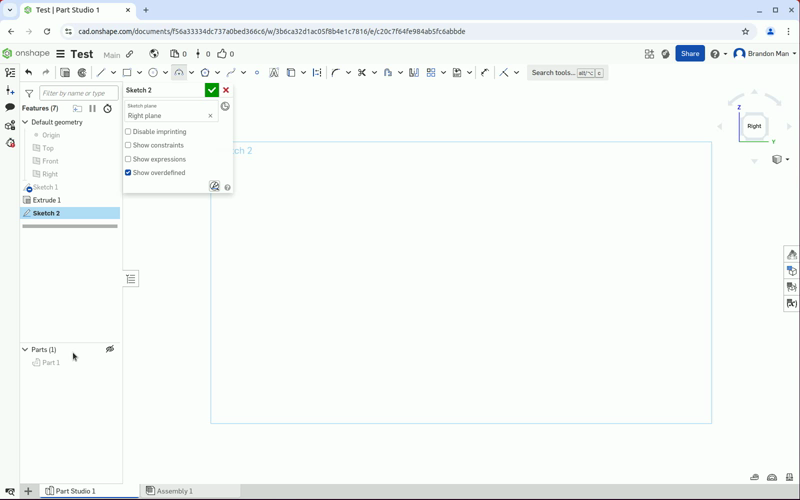
key_down(shift)
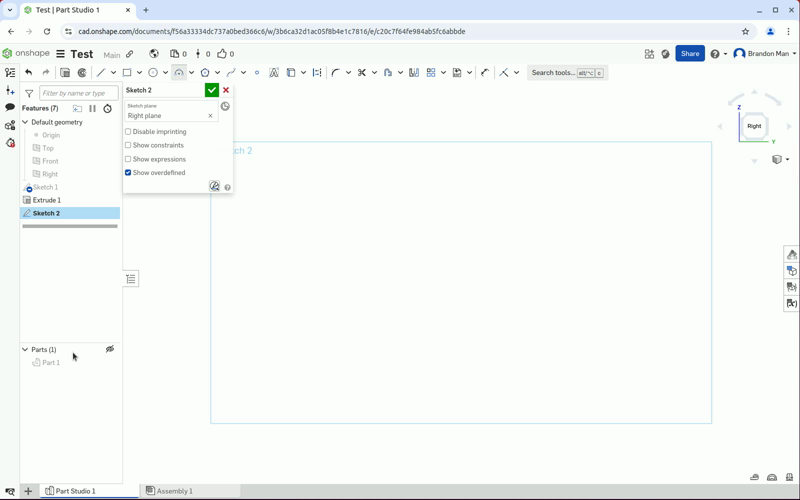
mouse_move(353, 288)
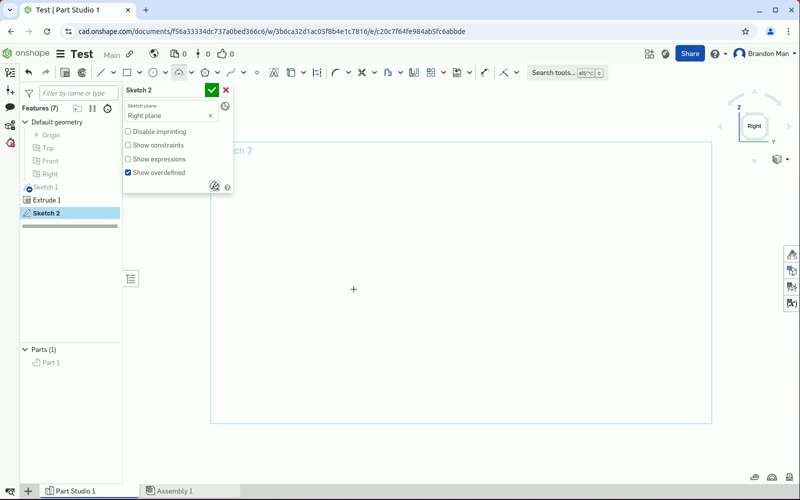
click(353, 288)
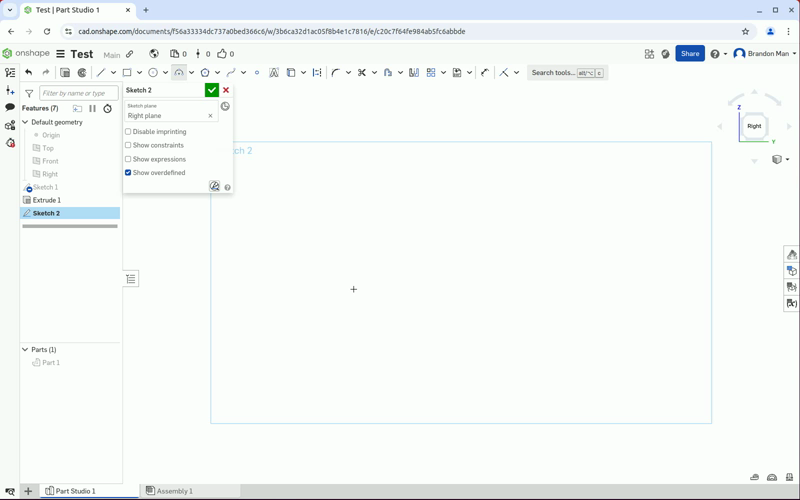
key_up(shift)
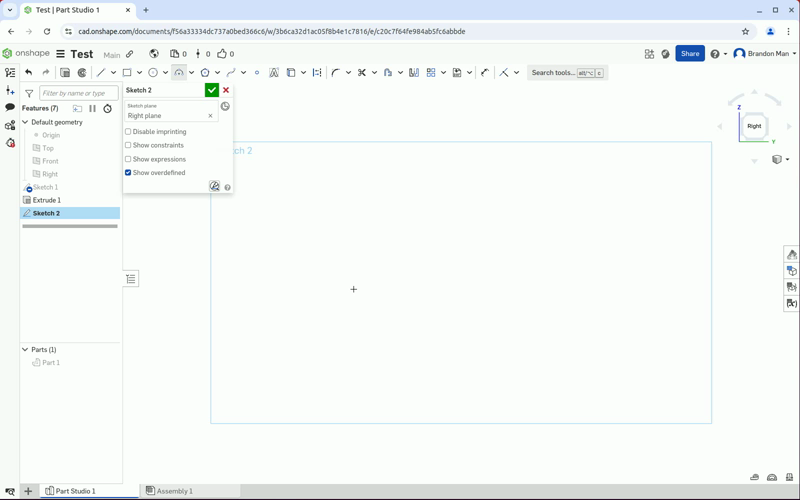
key_down(shift)
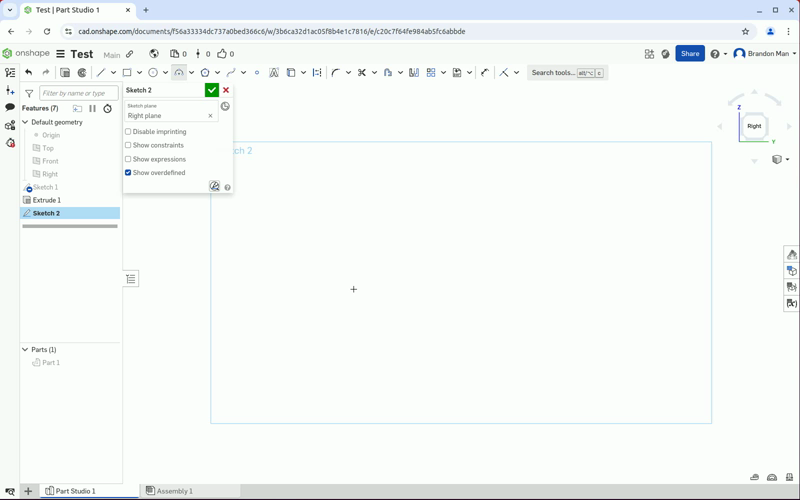
mouse_move(353, 277)
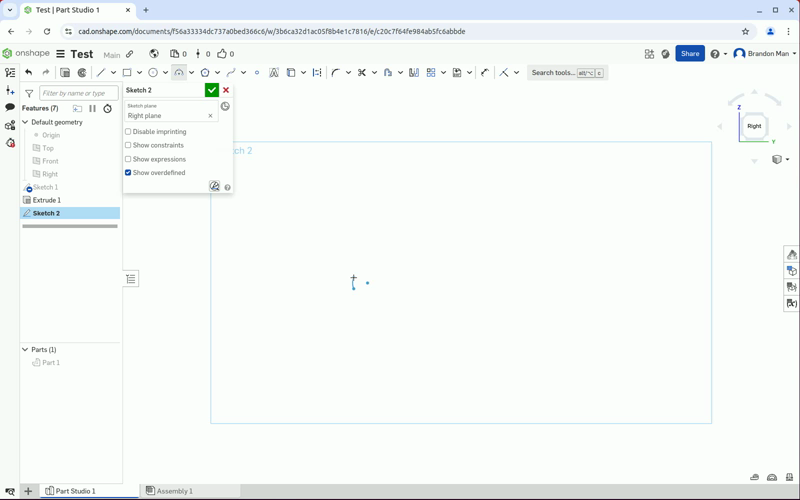
click(353, 277)
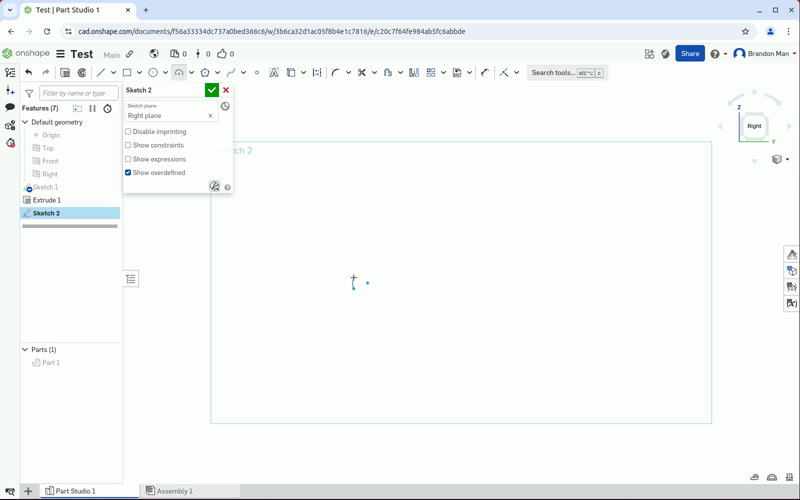
mouse_move(359, 282)
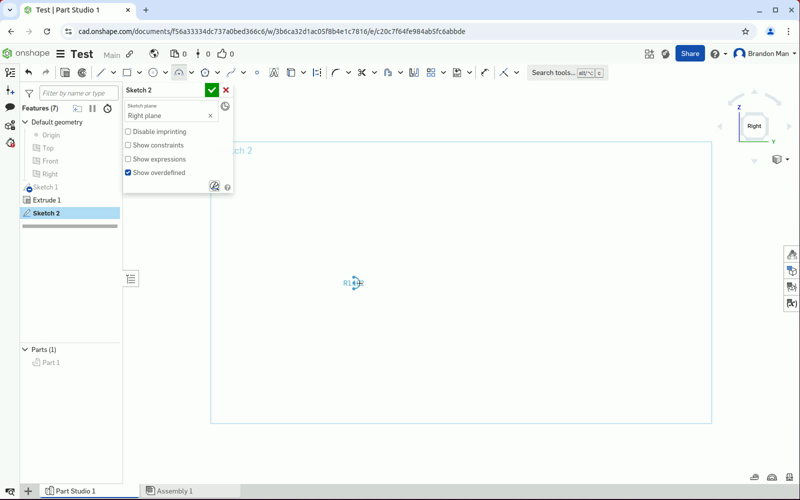
click(359, 282)
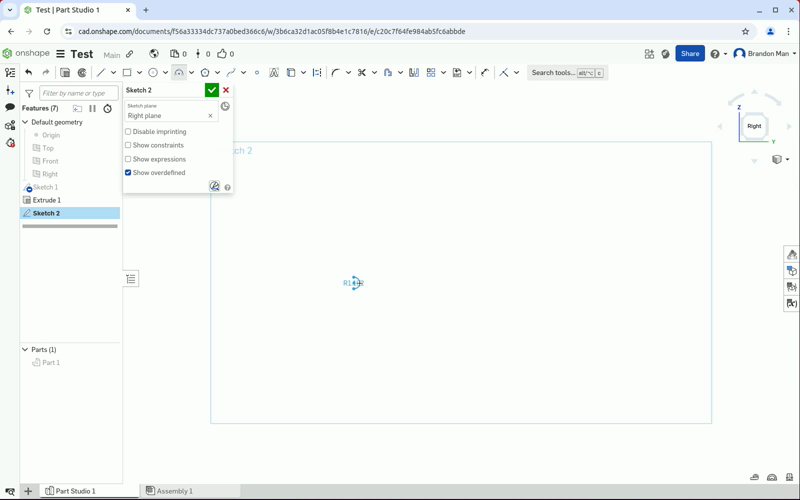
key_up(shift)
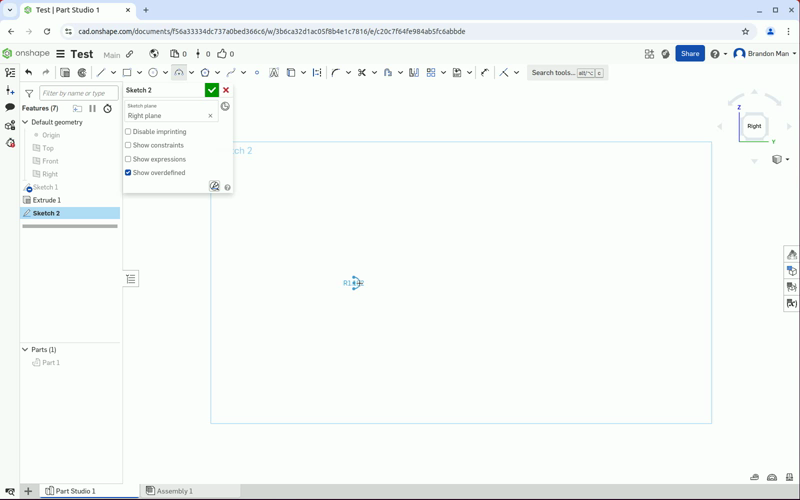
key(esc)
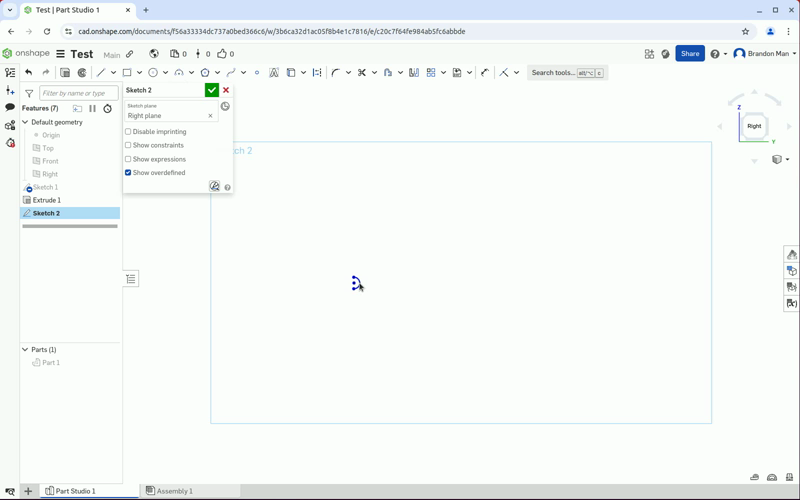
key(l)
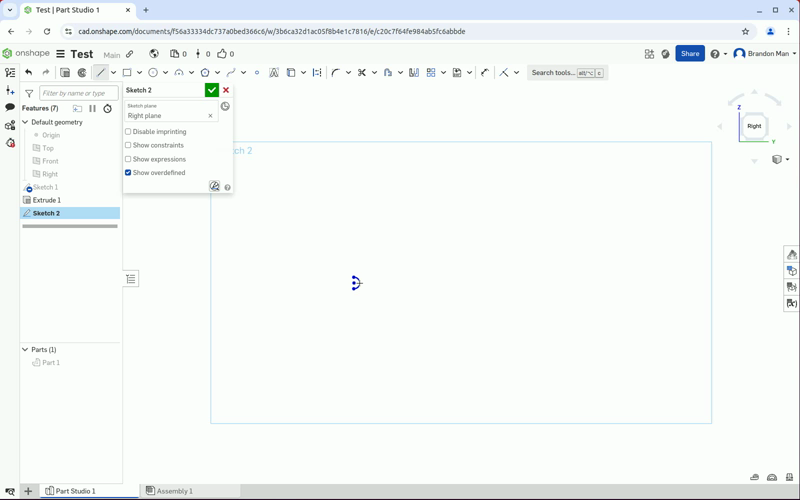
mouse_move(353, 277)
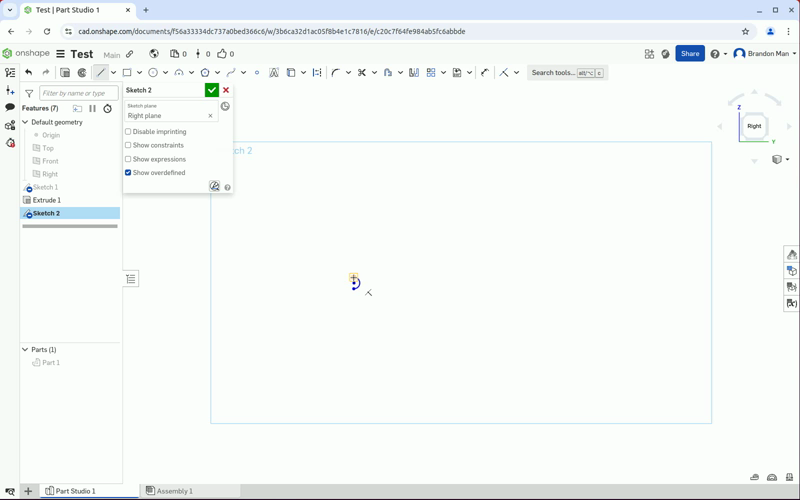
click(353, 277)
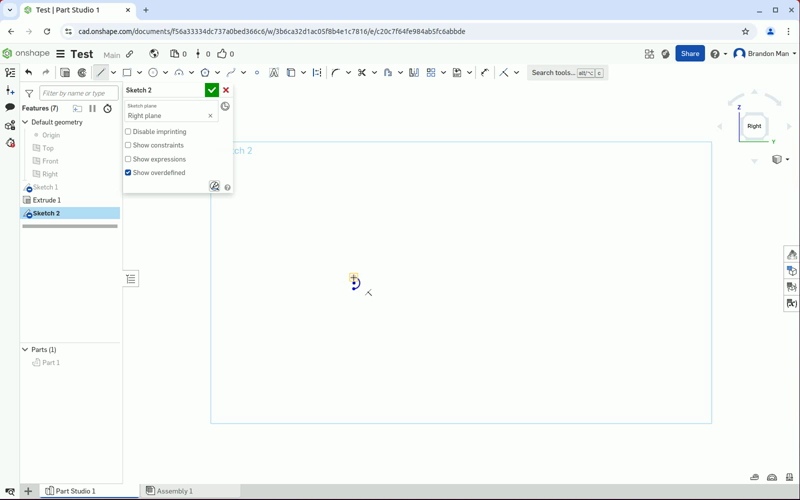
mouse_move(383, 277)
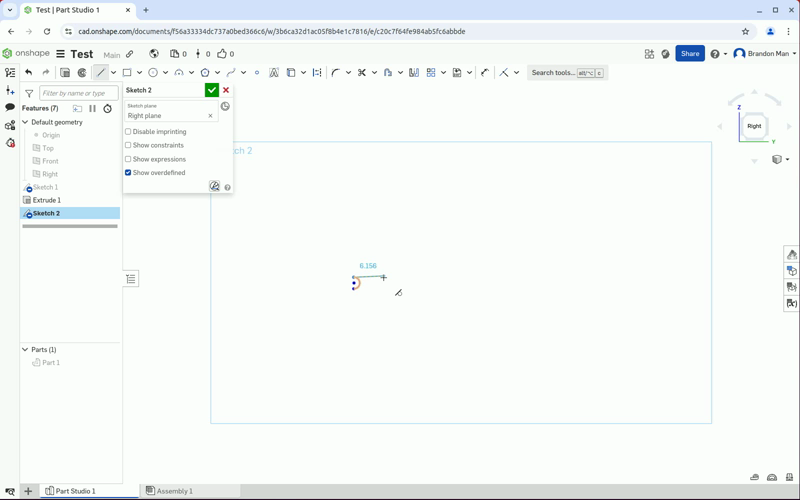
key_down(shift)
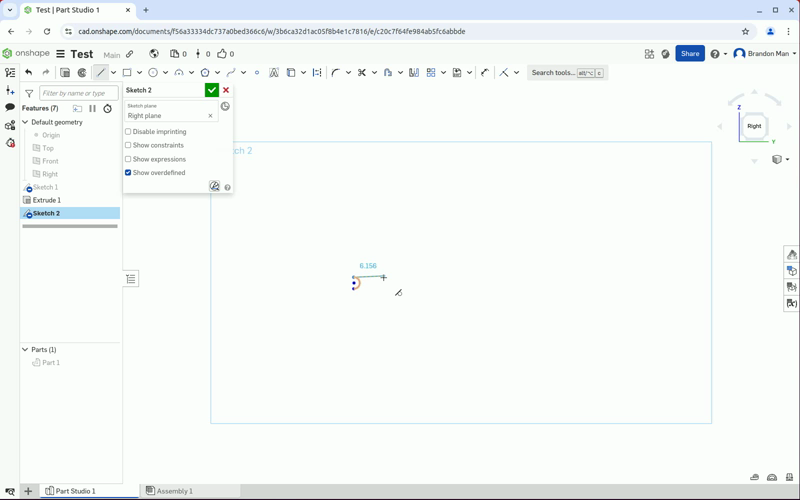
mouse_move(353, 288)
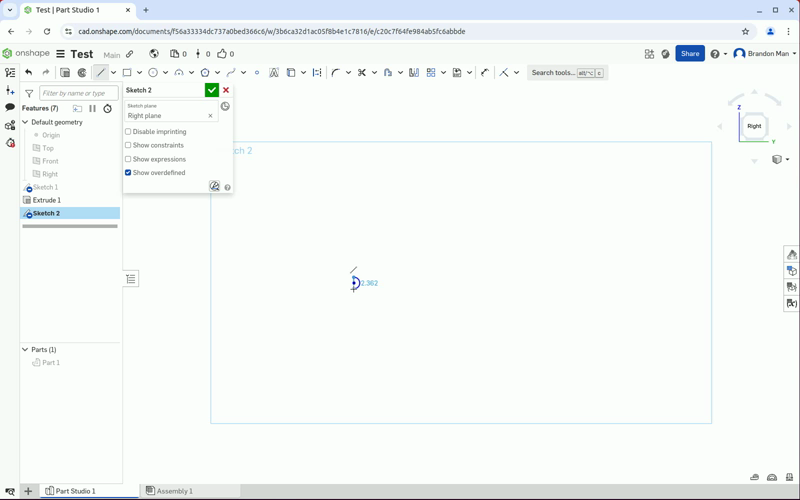
key_up(shift)
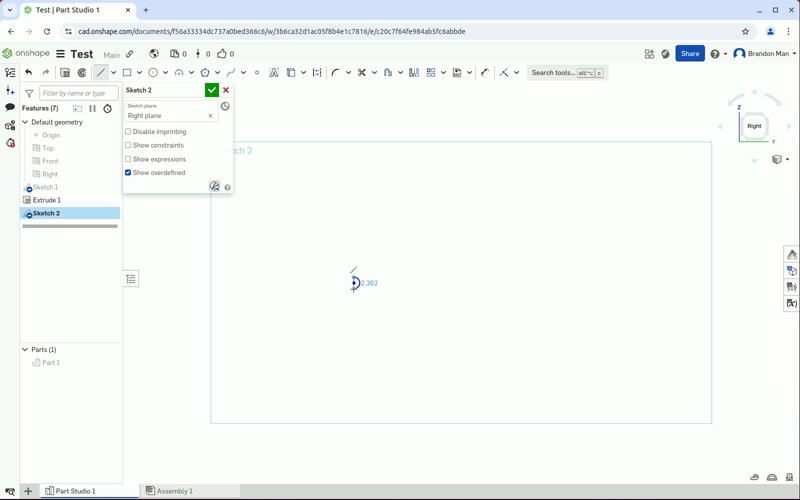
click(353, 288)
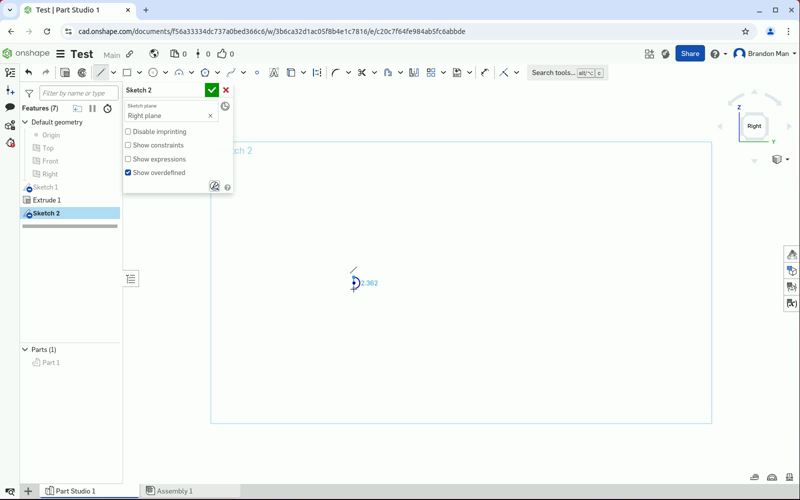
key(esc)
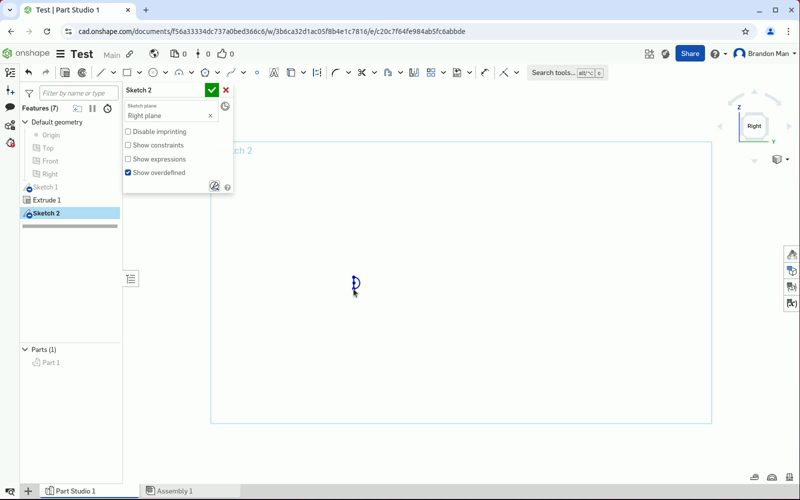
mouse_move(357, 280)
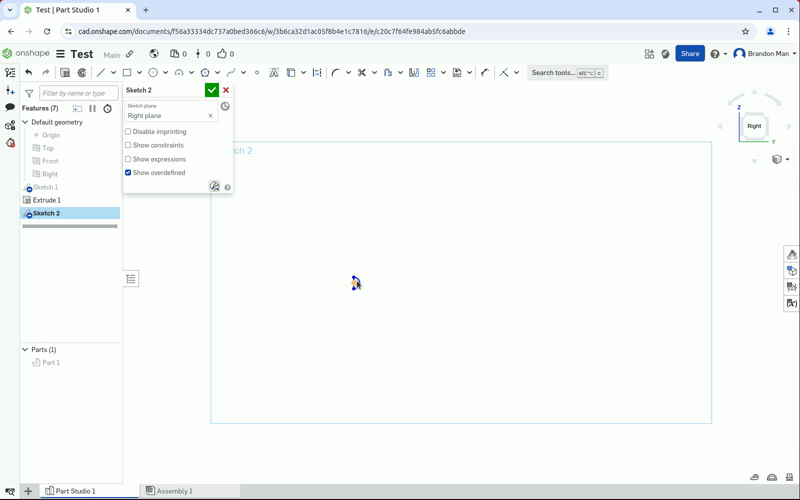
scroll(6)
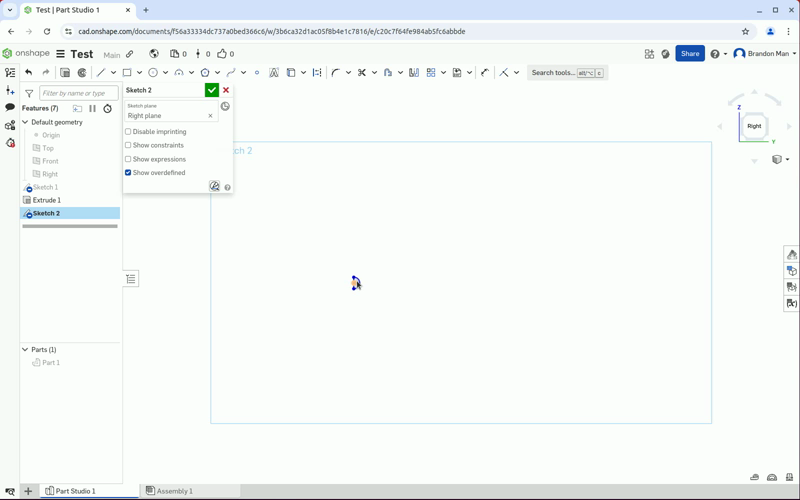
scroll(6)
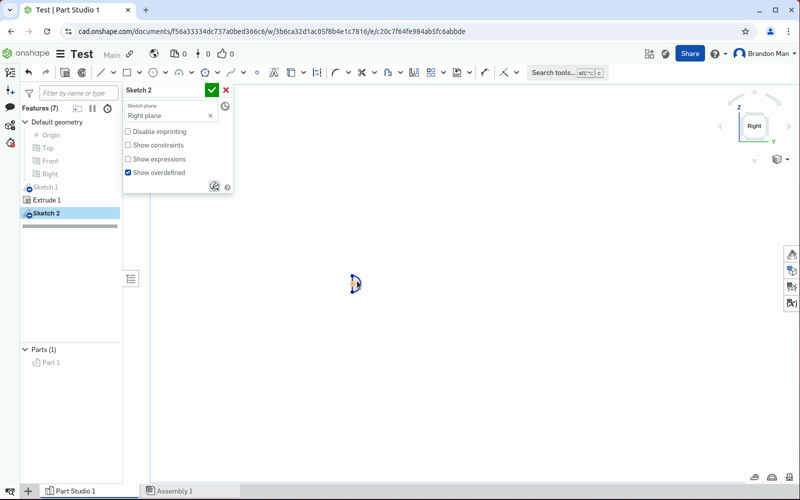
scroll(6)
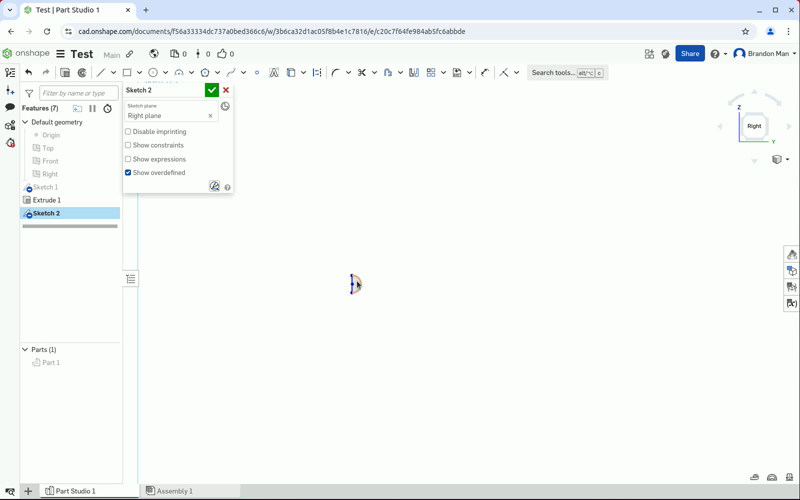
scroll(6)
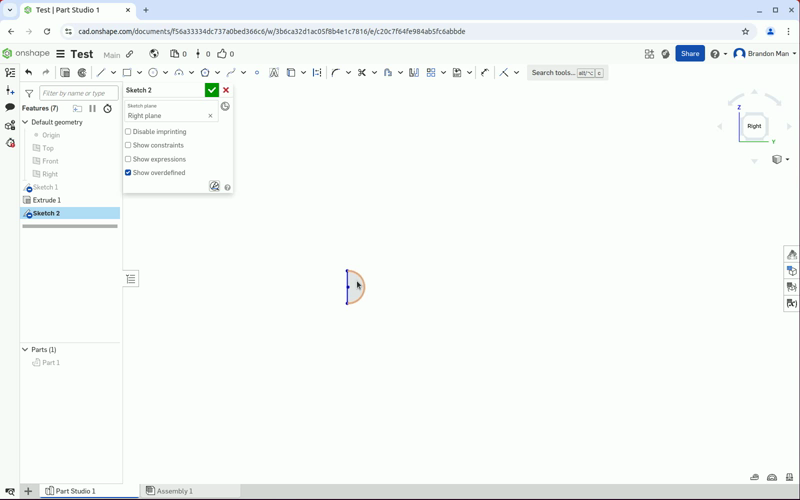
scroll(6)
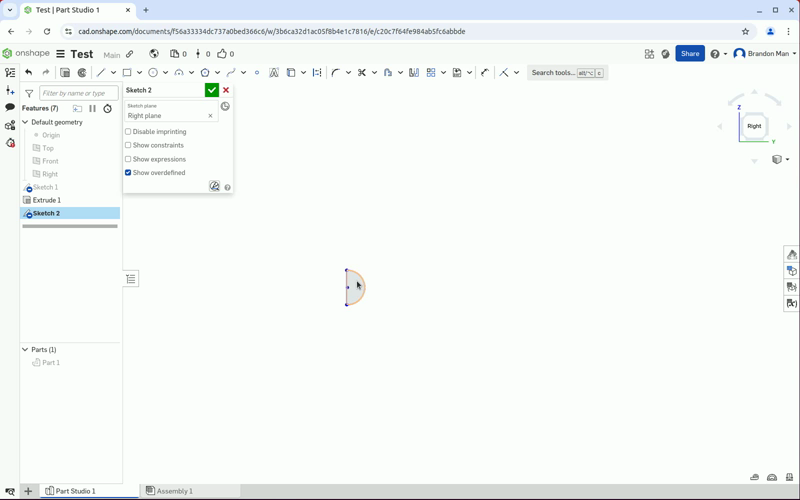
scroll(6)
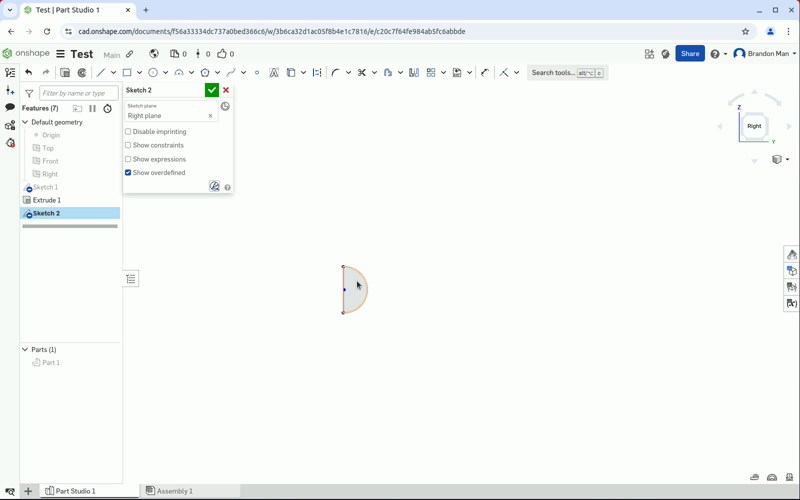
scroll(6)
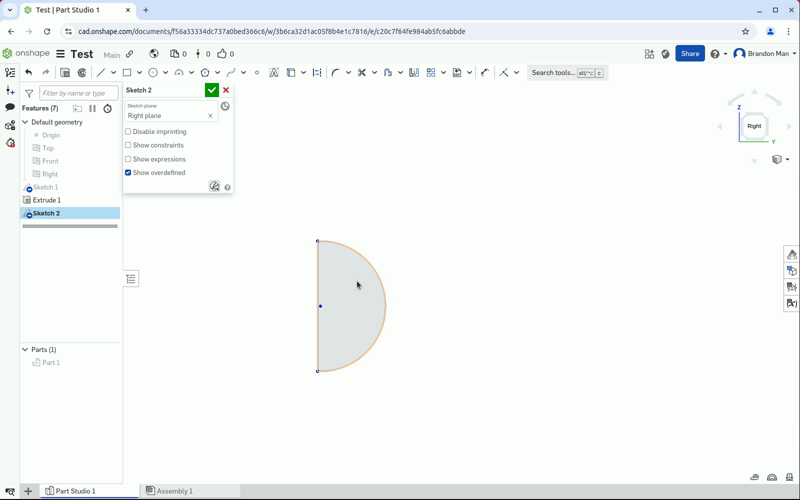
click(357, 280)
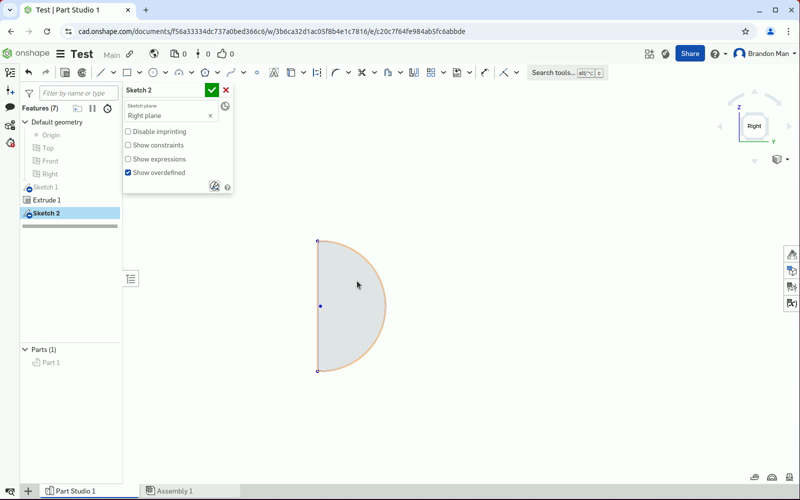
scroll(-6)
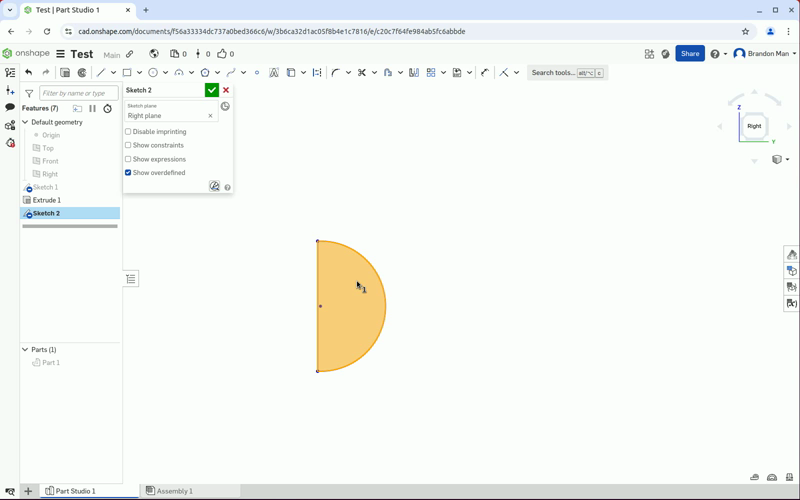
scroll(-6)
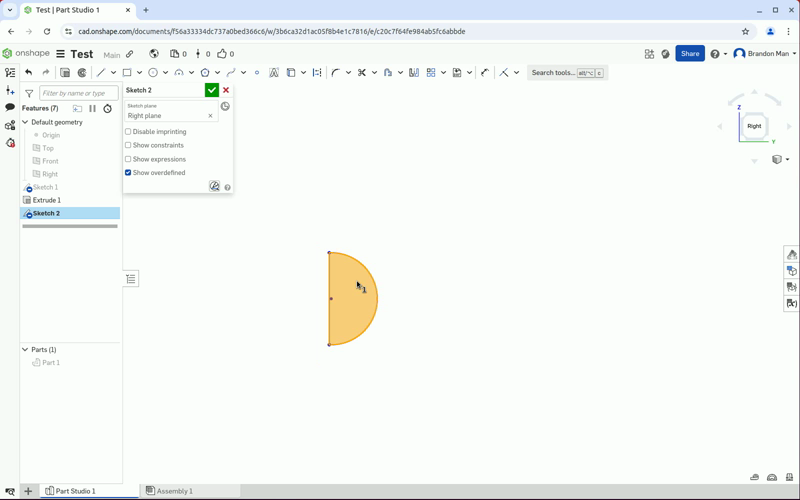
scroll(-6)
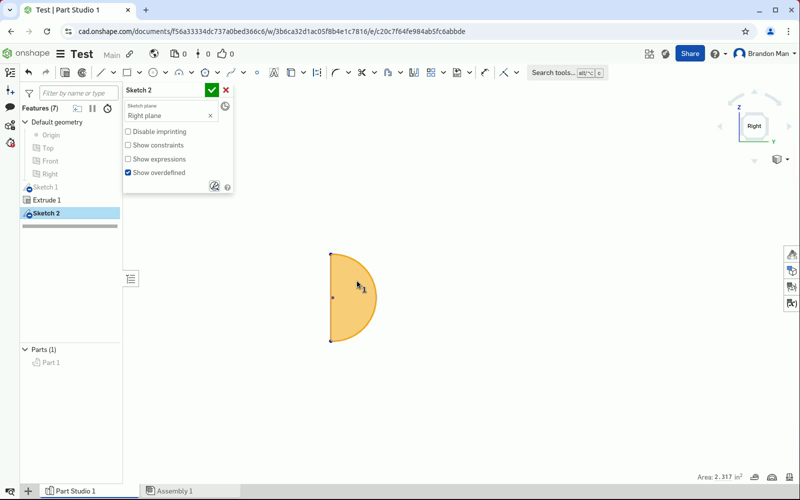
scroll(-6)
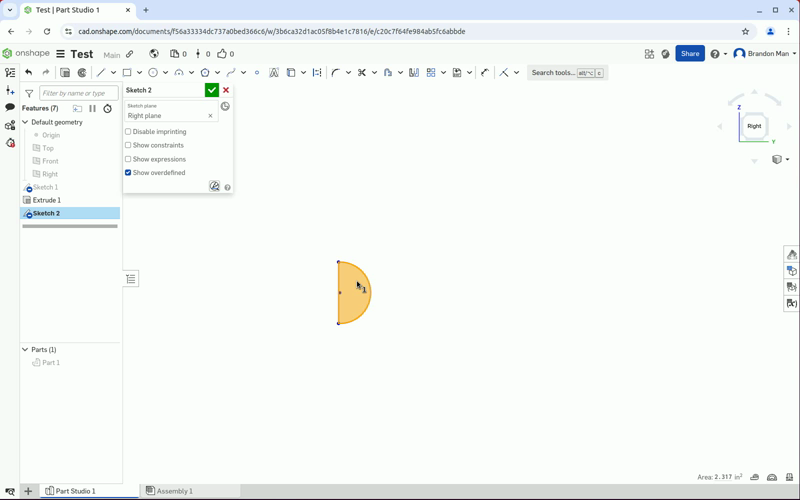
scroll(-6)
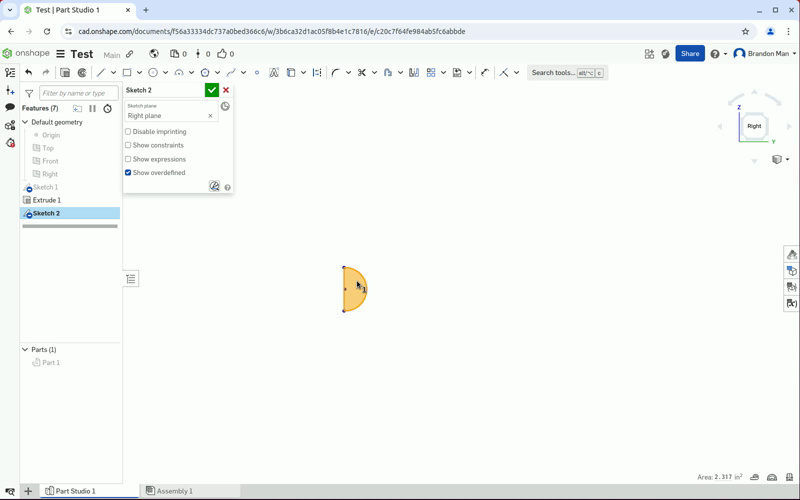
scroll(-6)
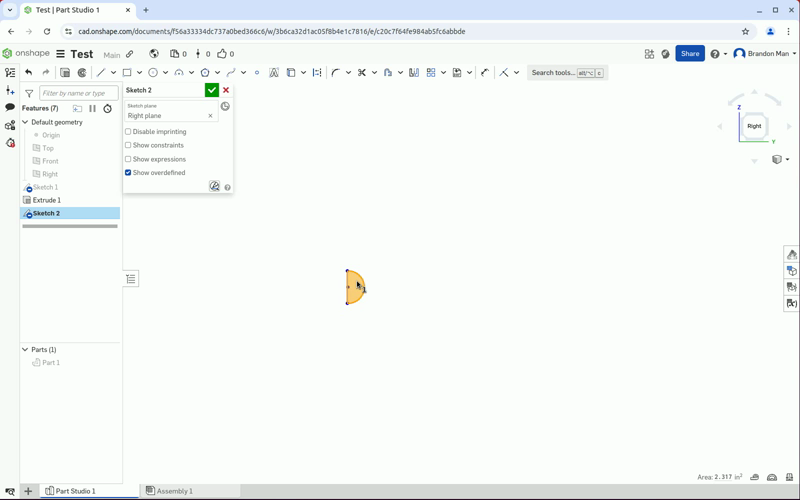
scroll(-6)
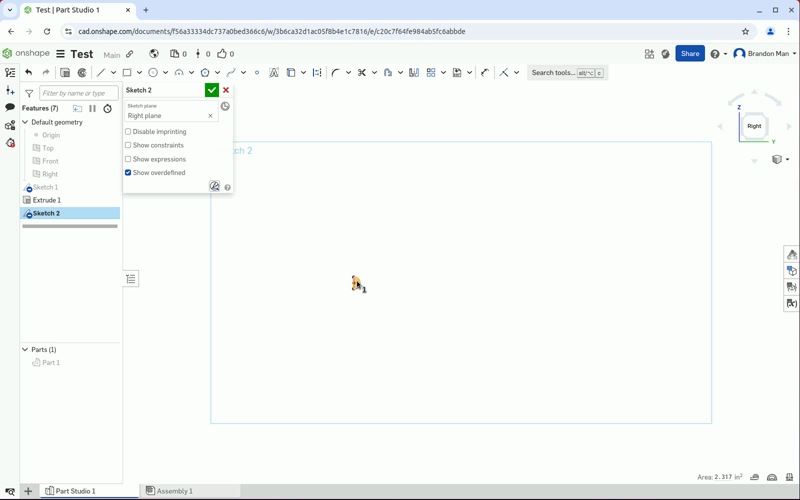
mouse_move(73, 352)
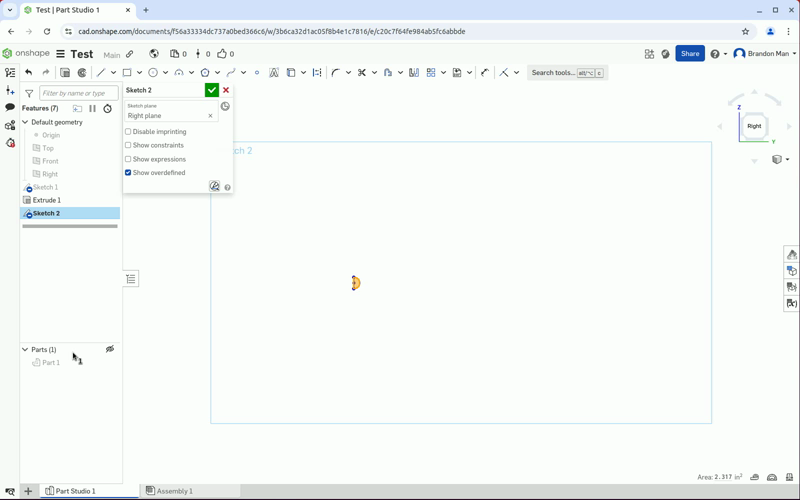
key(shift+y)
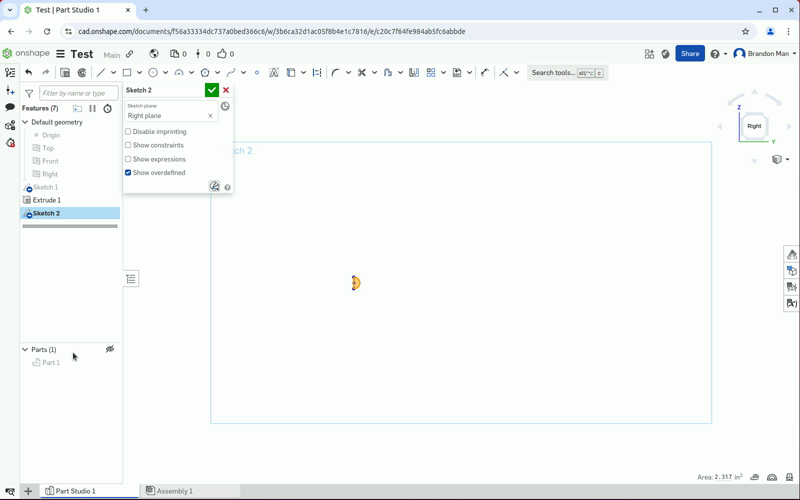
key(shift+e)
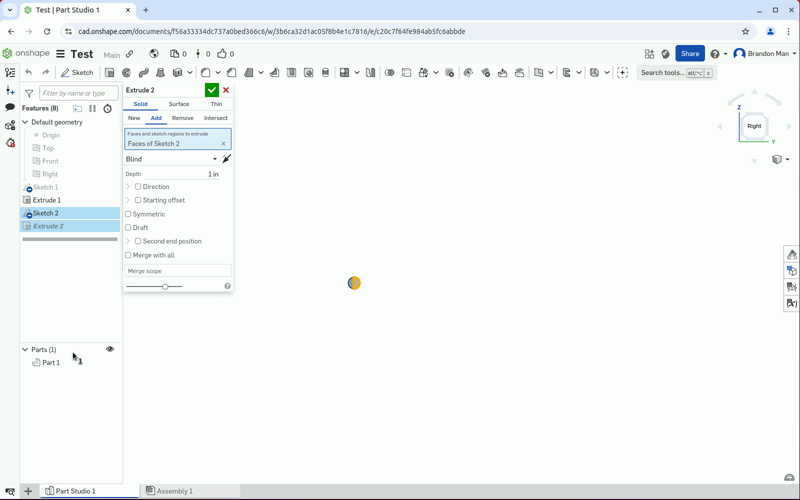
mouse_move(143, 106)
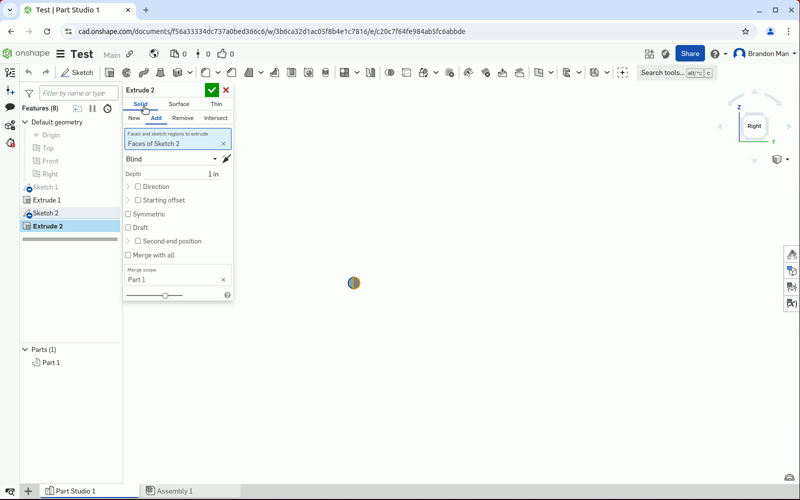
click(143, 106)
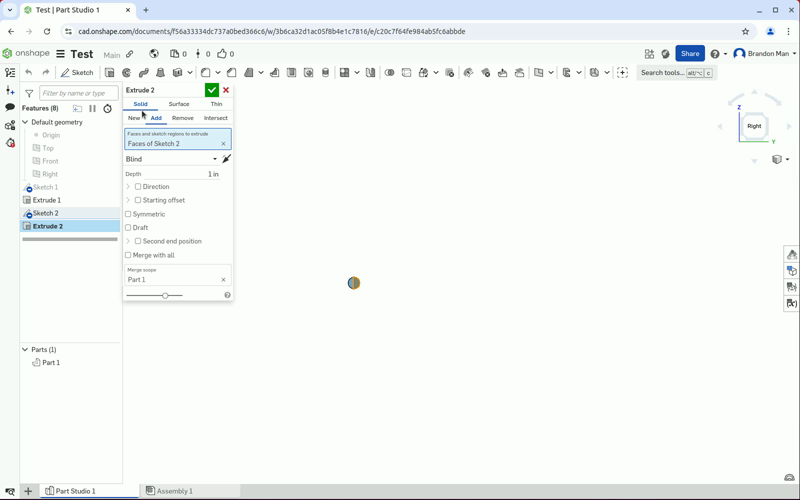
mouse_move(137, 120)
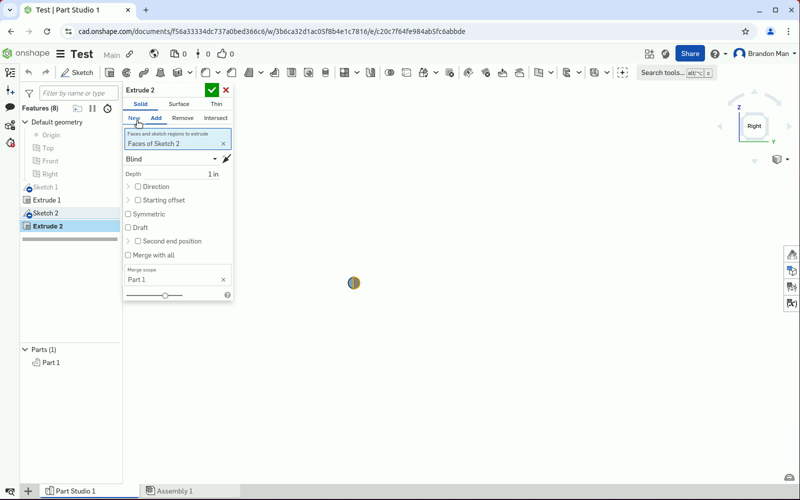
click(137, 120)
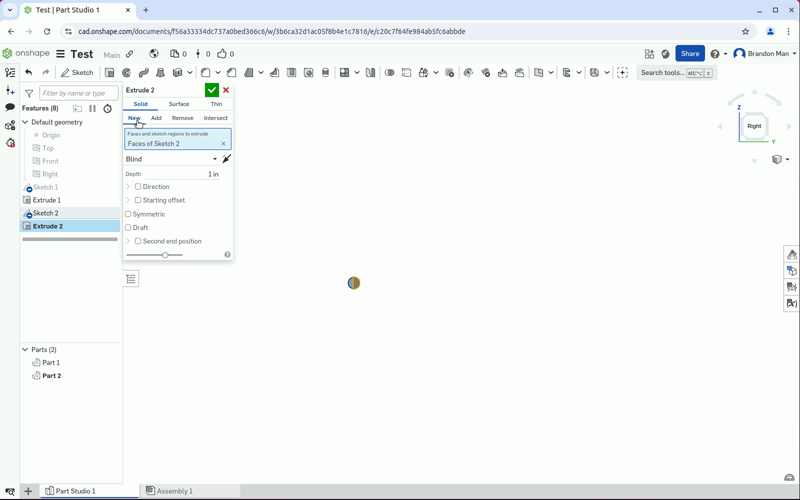
key(tab, 4)
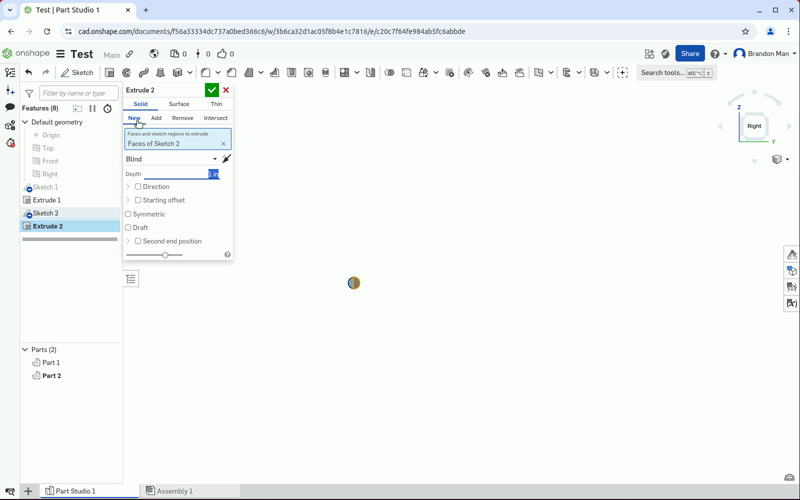
text(2.408)
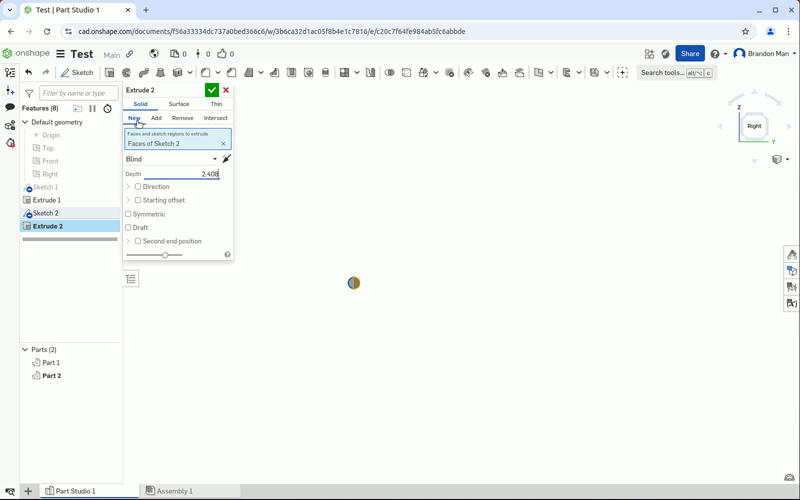
key(tab, 3)
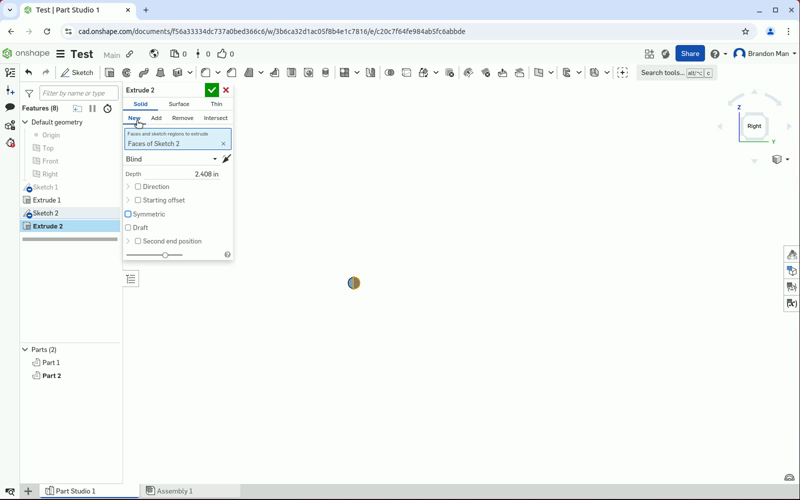
key(space)
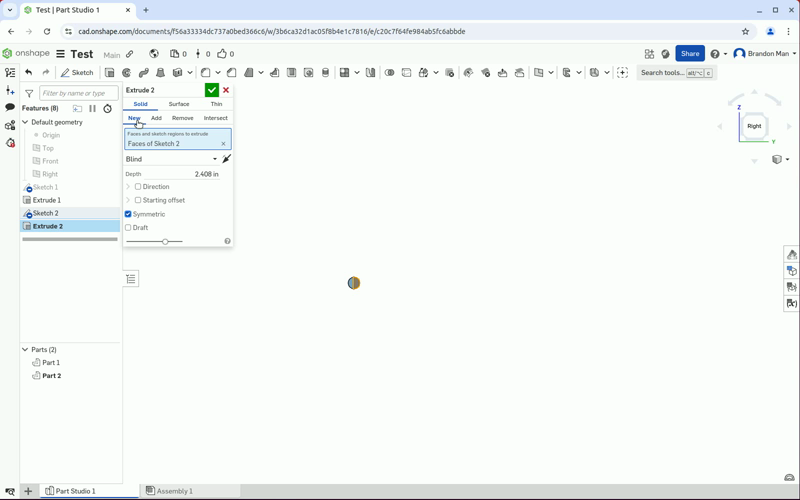
key(enter)
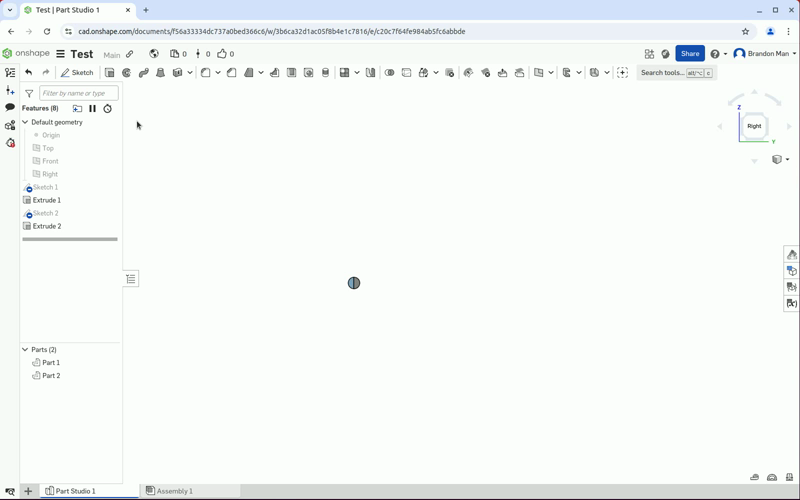
key(shift+h)
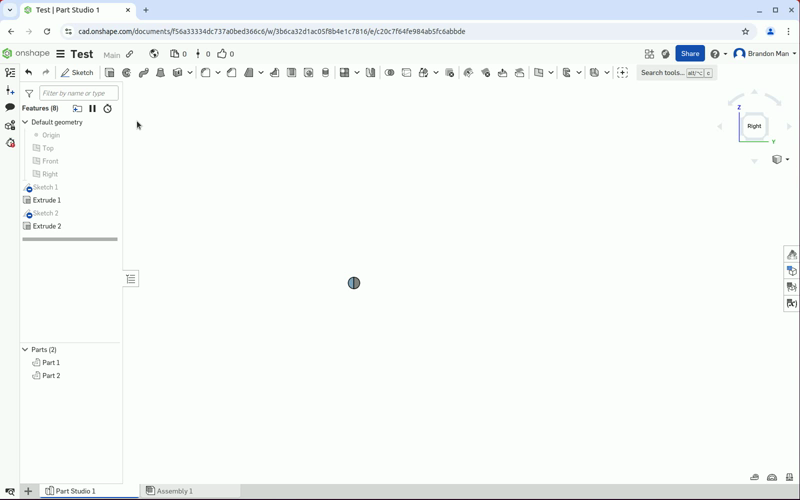
key(shift+h)
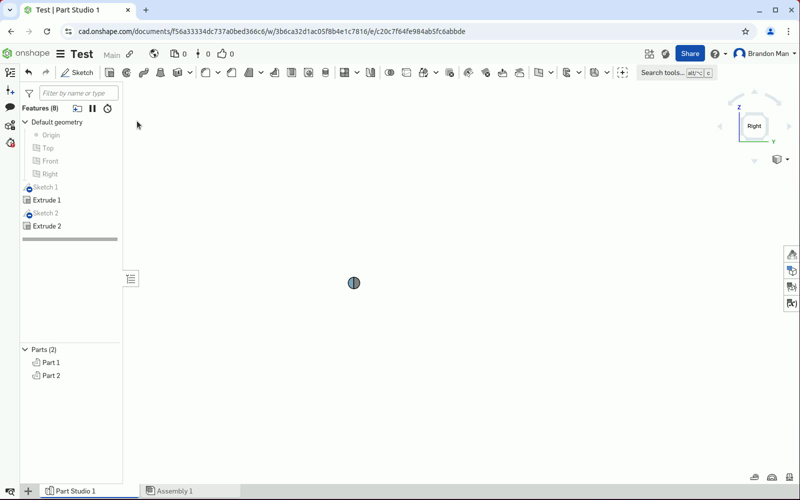
mouse_move(73, 189)
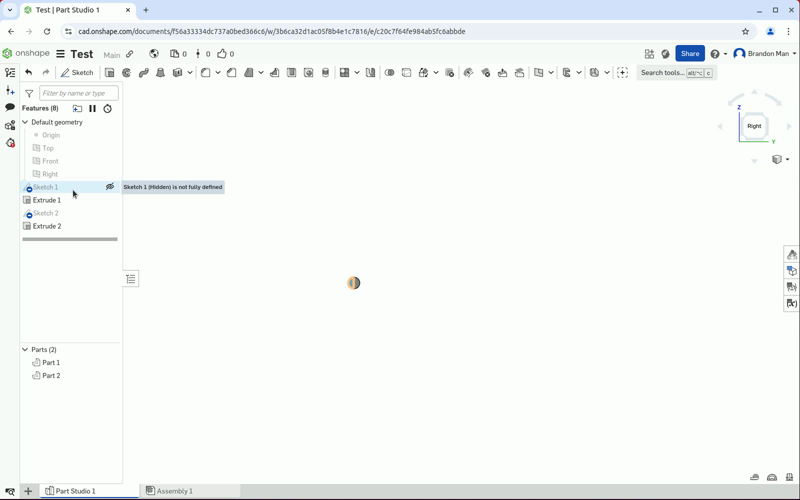
click(73, 189)
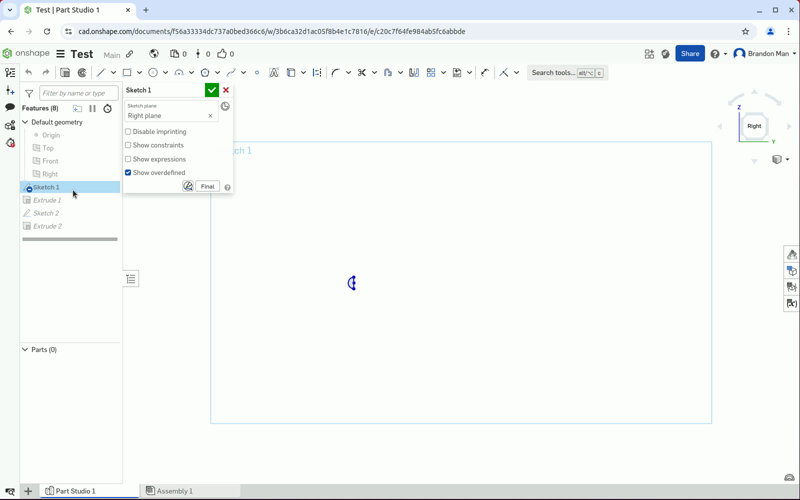
mouse_move(229, 92)
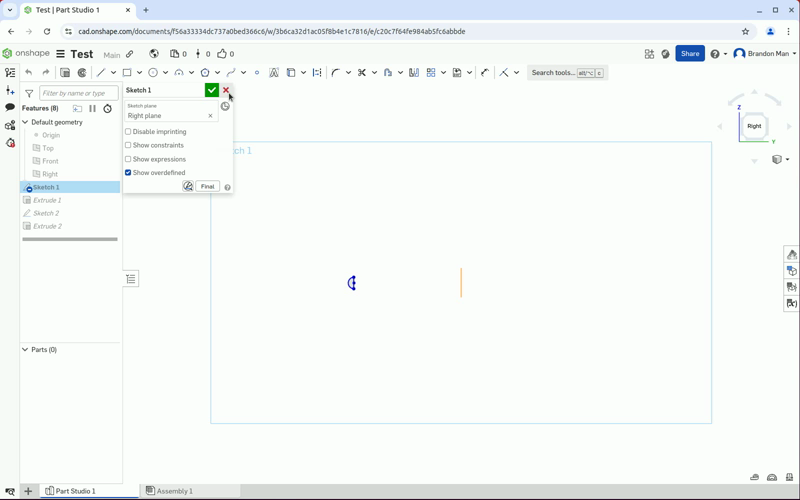
click(229, 92)
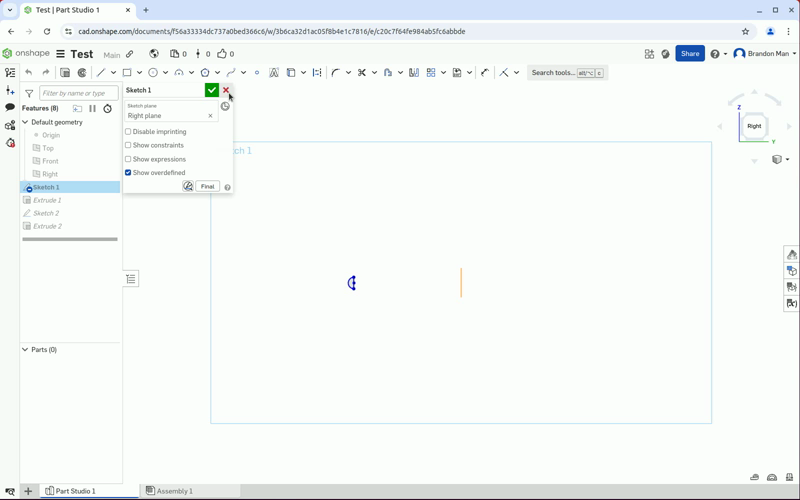
key(shift+s)
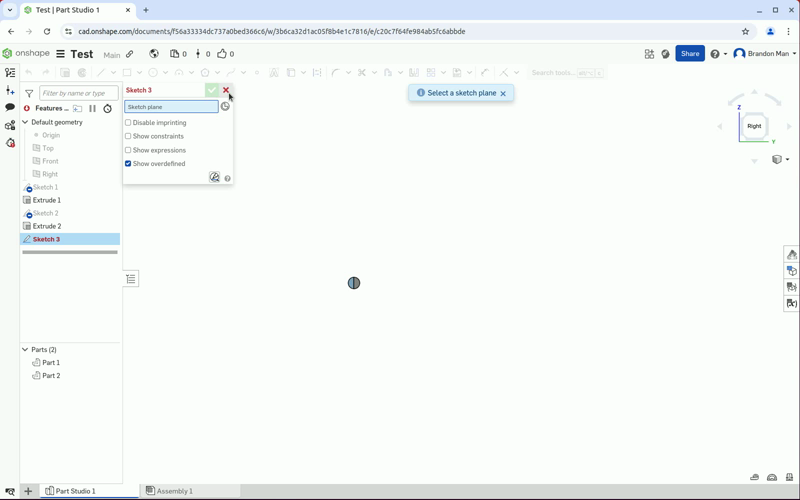
mouse_move(73, 176)
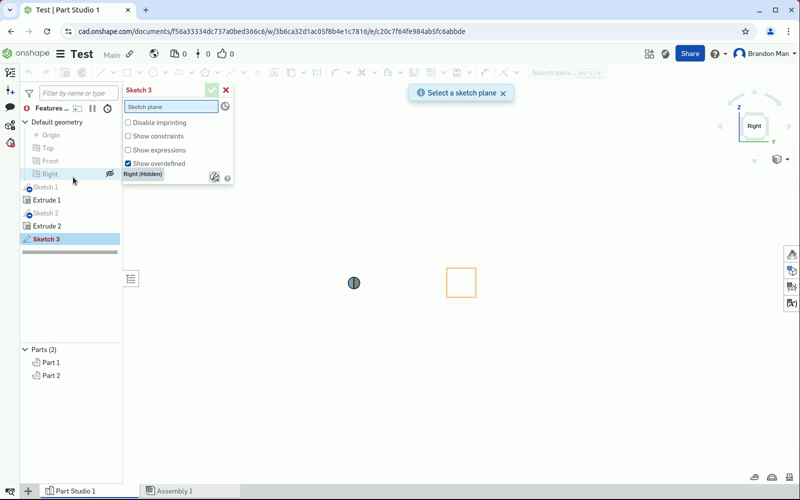
click(73, 176)
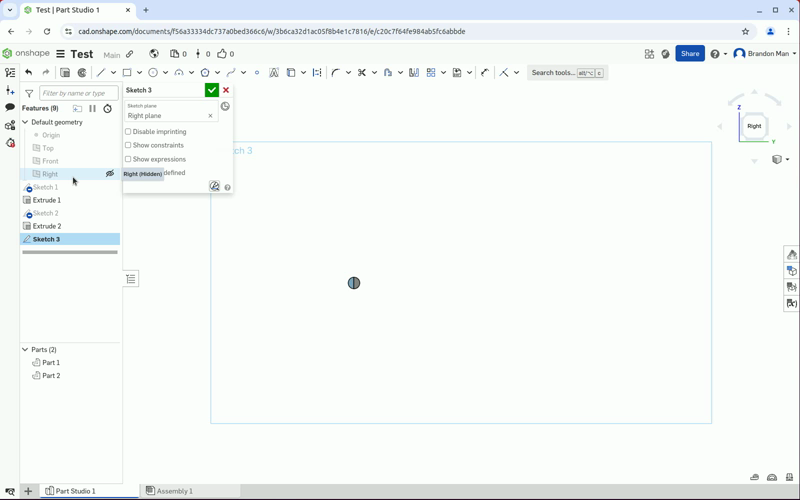
mouse_move(73, 352)
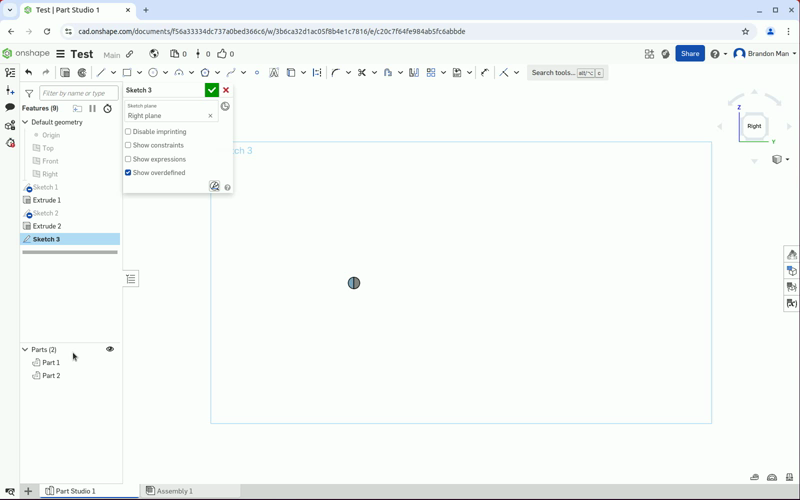
key(y)
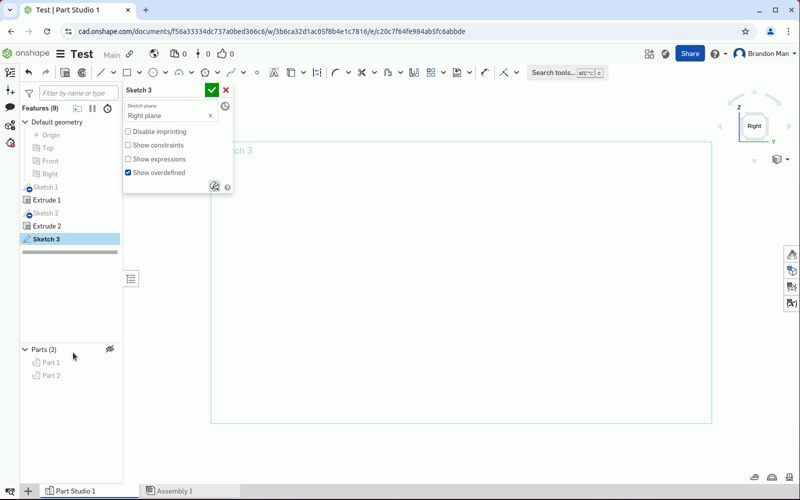
key(l)
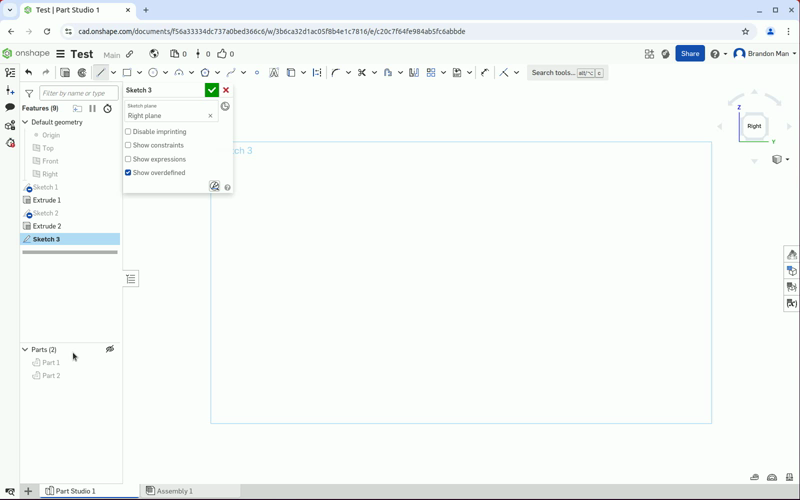
key_down(shift)
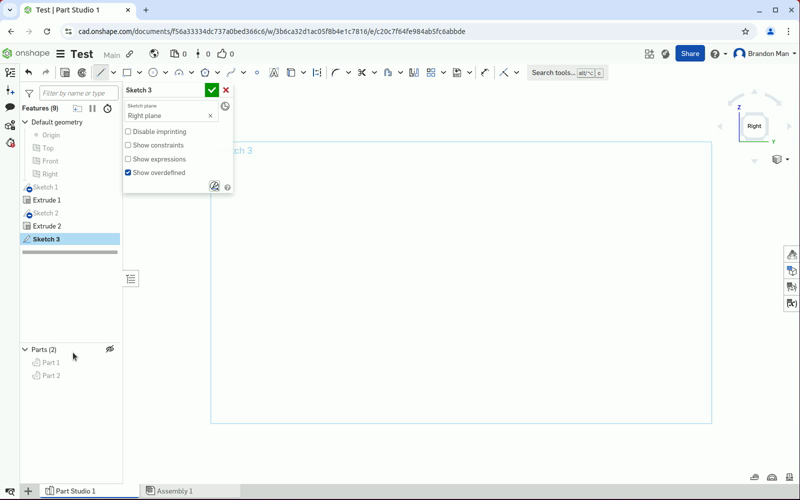
mouse_move(353, 288)
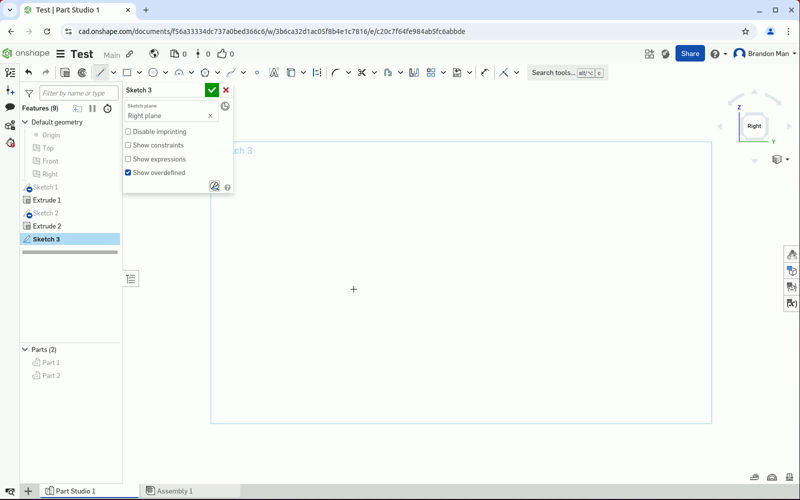
click(353, 288)
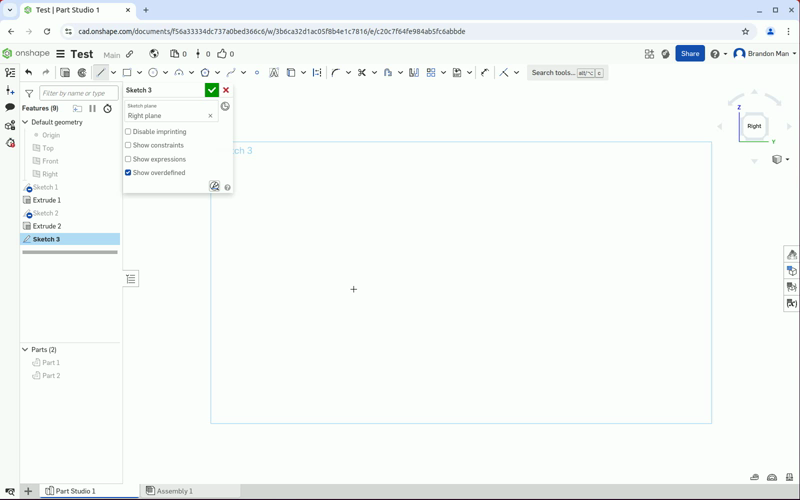
key_up(shift)
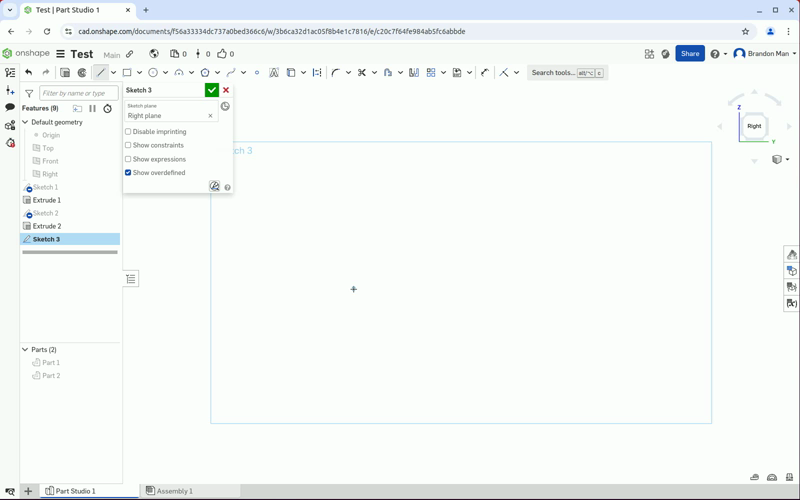
key_down(shift)
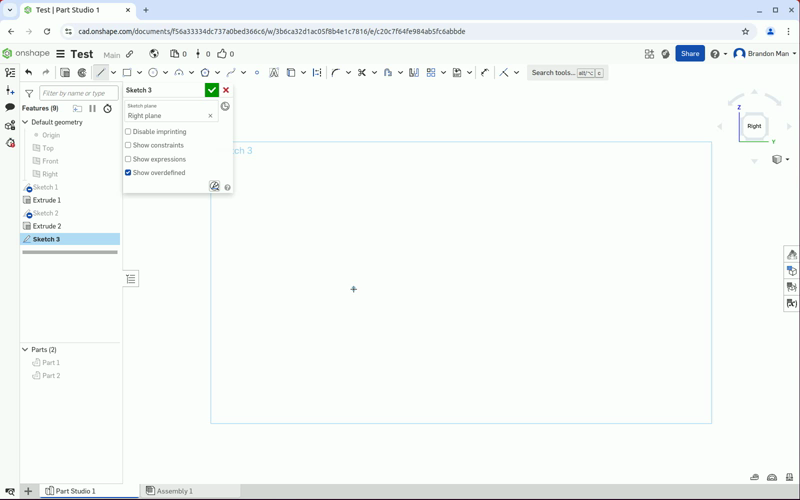
mouse_move(567, 288)
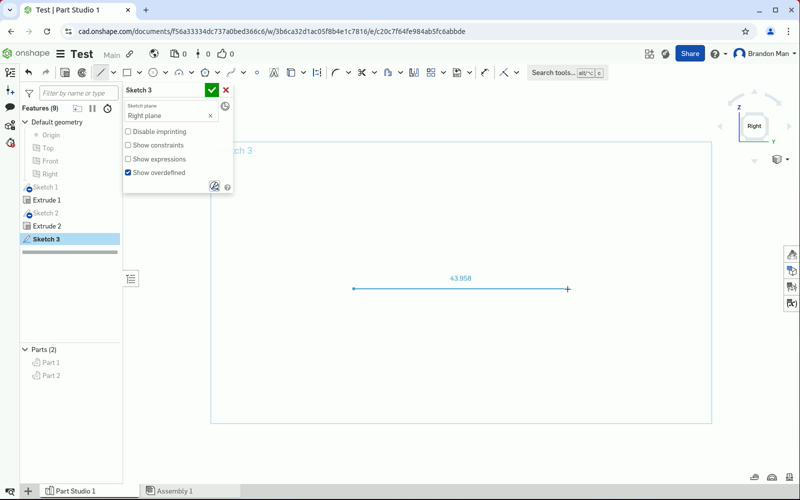
click(567, 288)
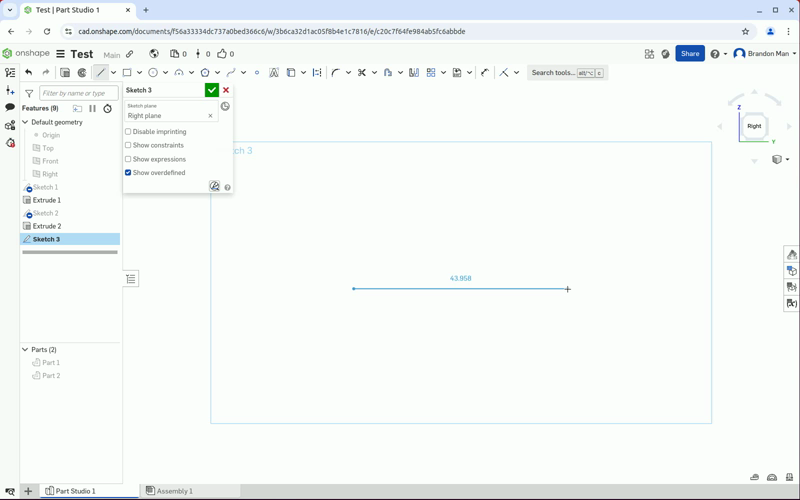
key_up(shift)
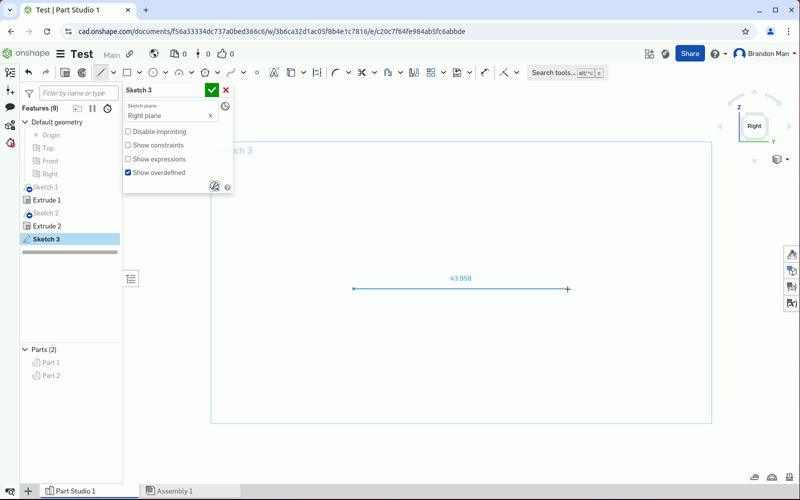
key(esc)
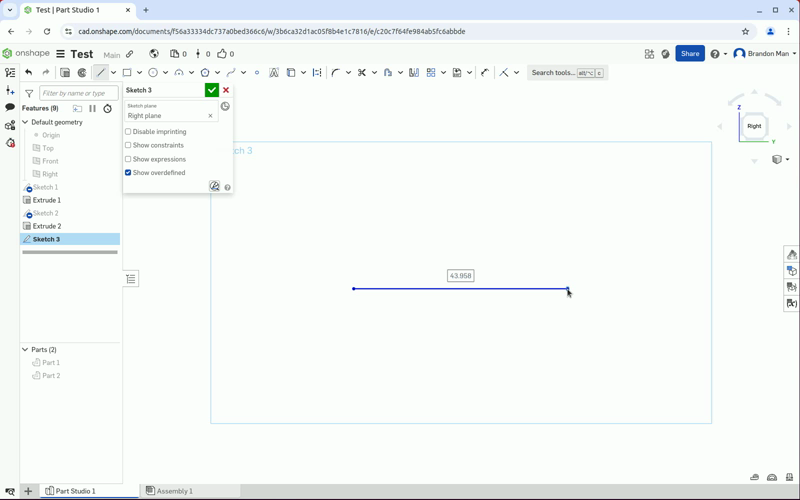
key(a)
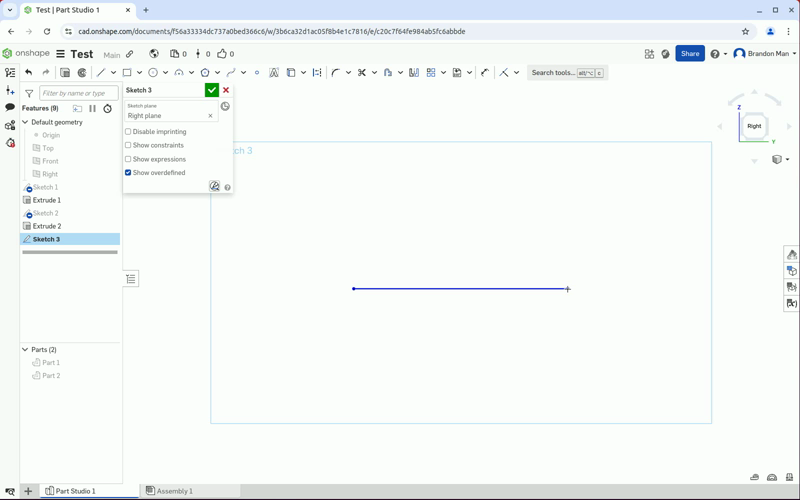
mouse_move(567, 288)
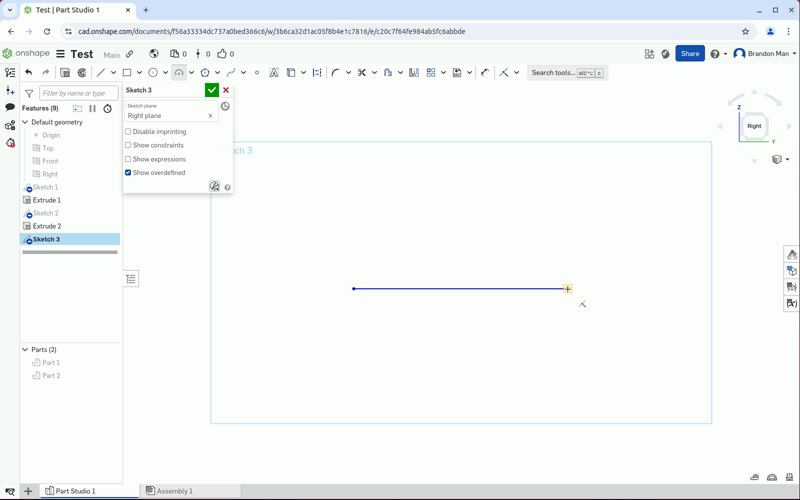
click(567, 288)
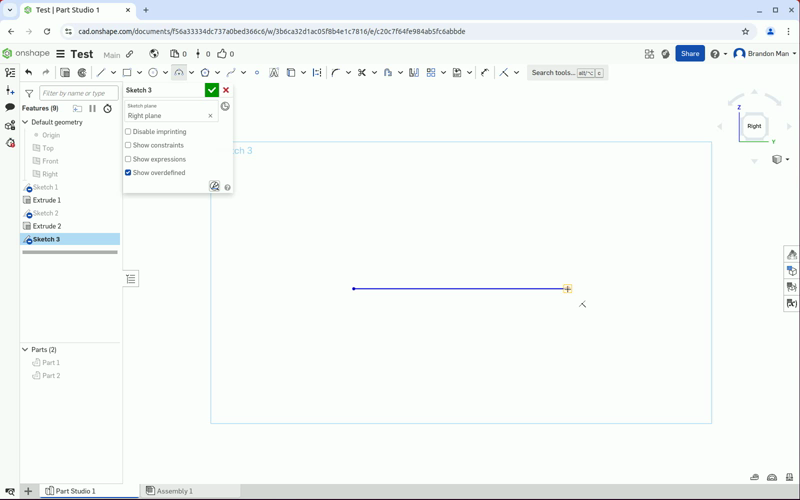
key_down(shift)
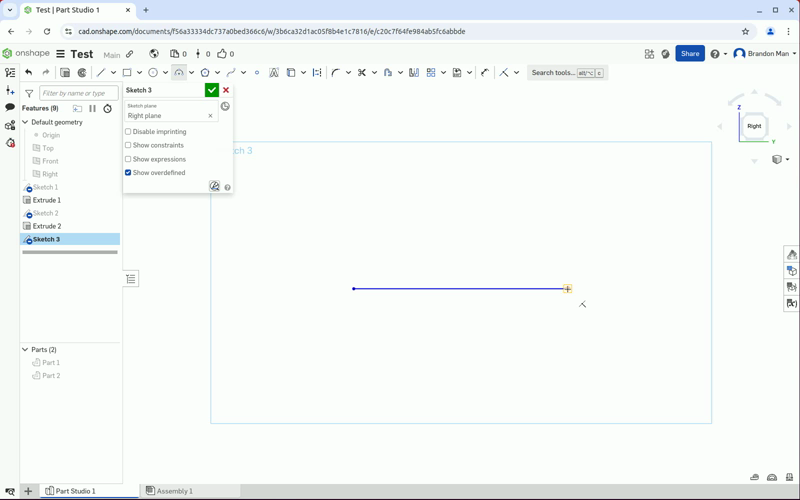
mouse_move(567, 277)
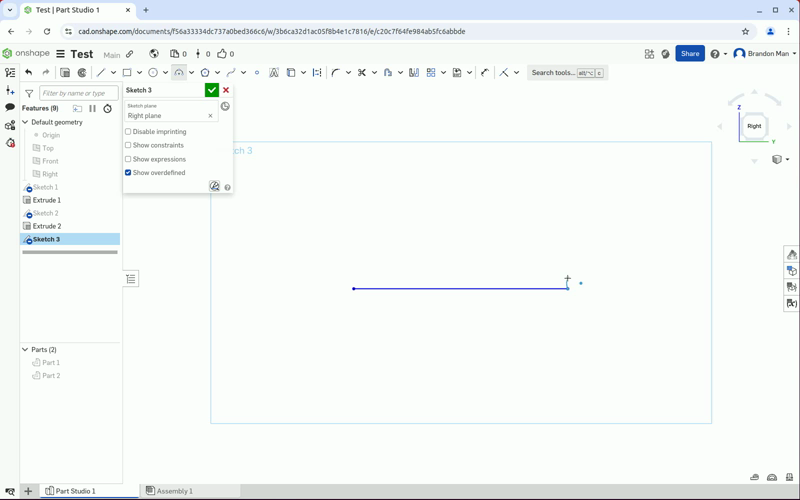
click(567, 277)
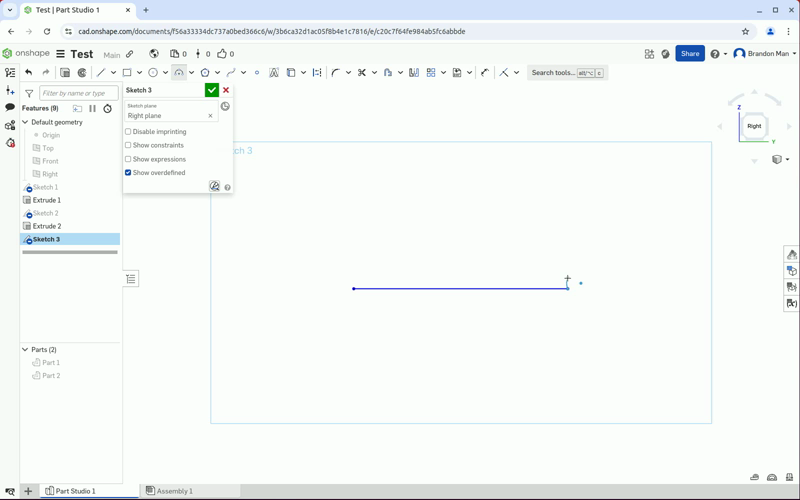
mouse_move(561, 283)
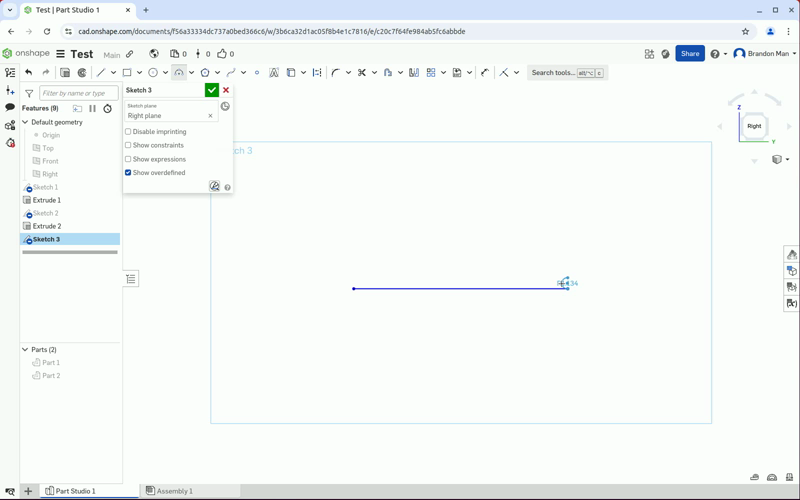
click(561, 283)
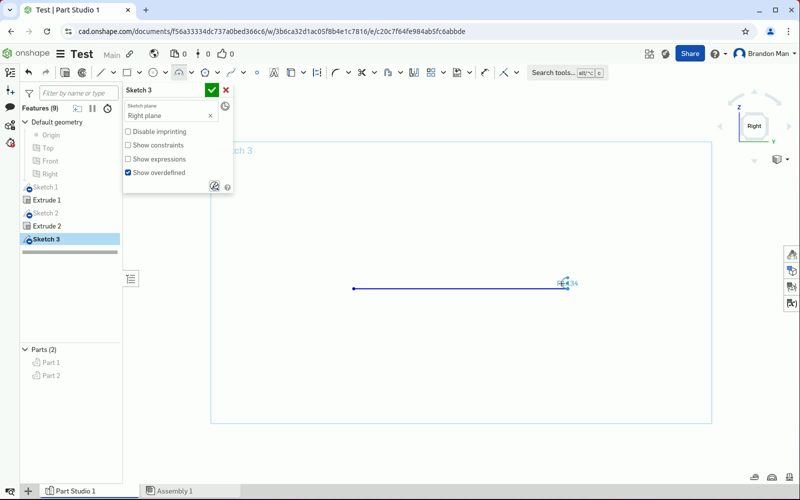
key_up(shift)
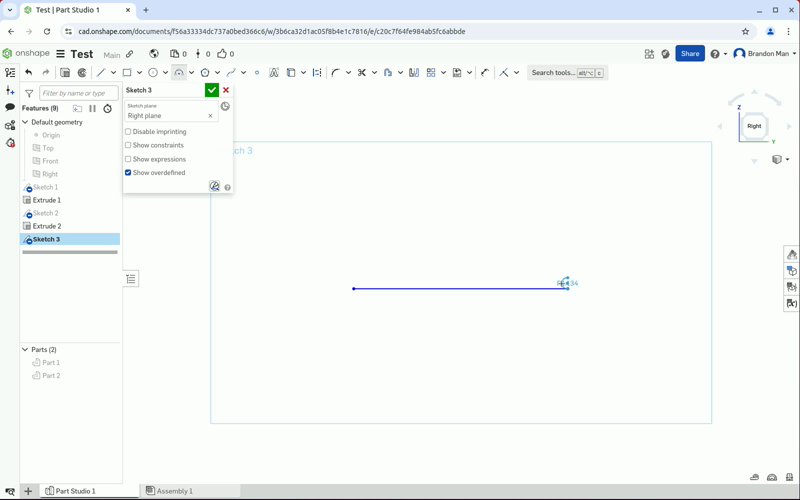
key(esc)
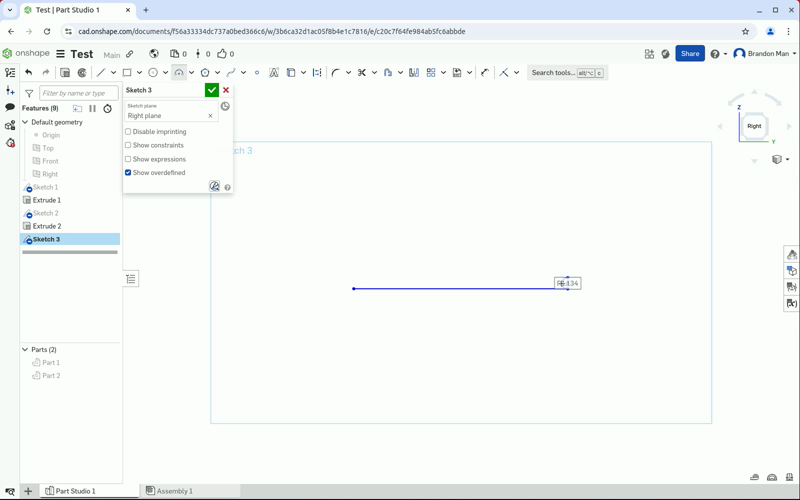
key(l)
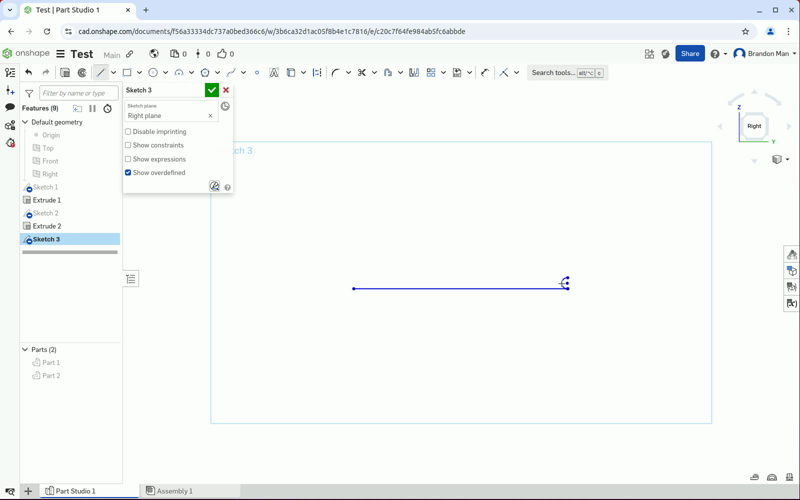
mouse_move(567, 277)
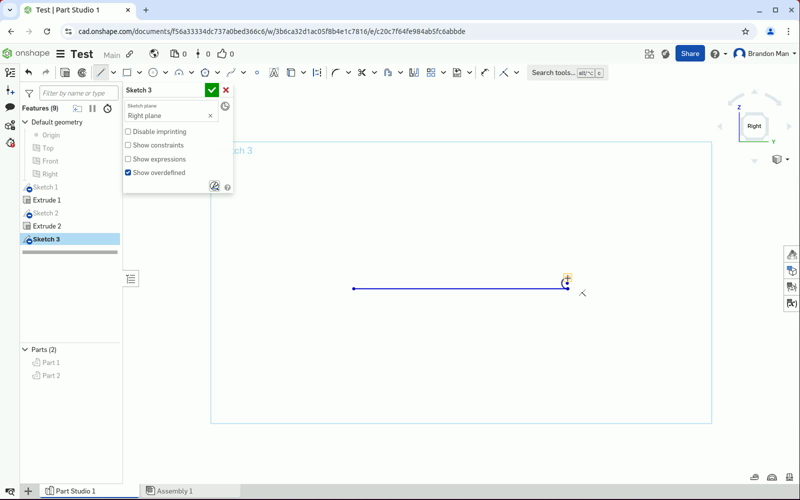
click(567, 277)
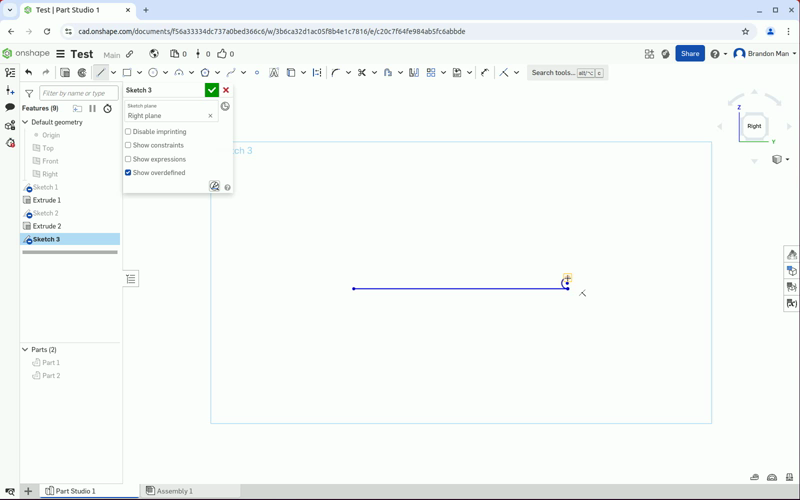
key_down(shift)
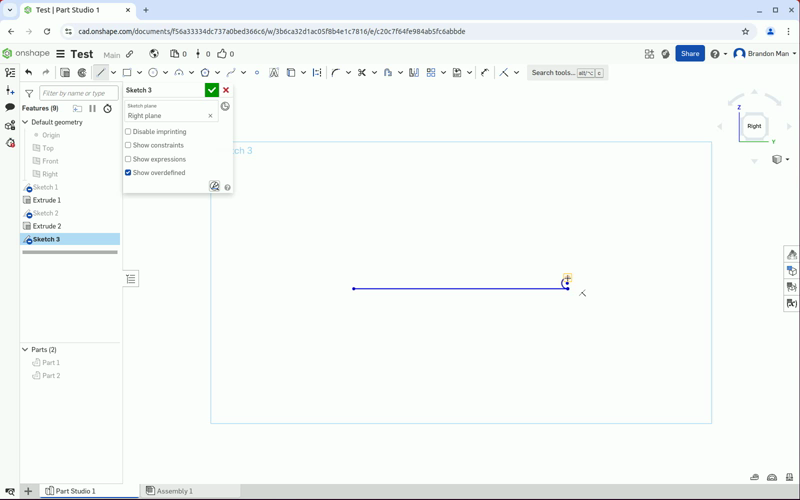
mouse_move(353, 277)
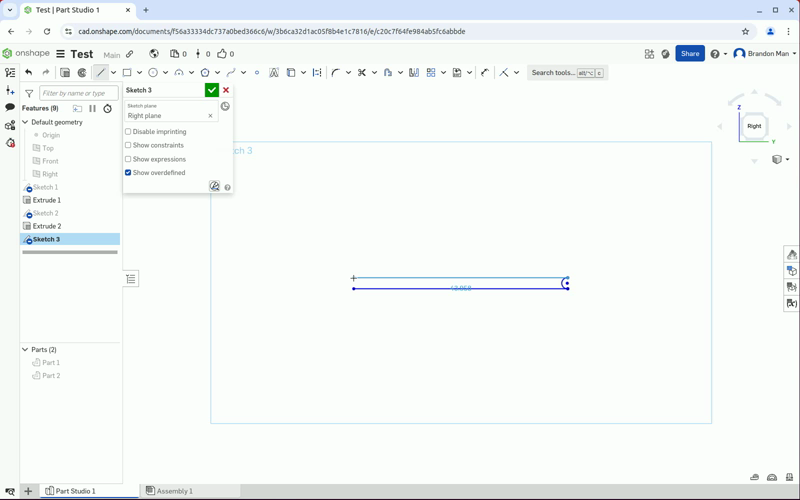
click(353, 277)
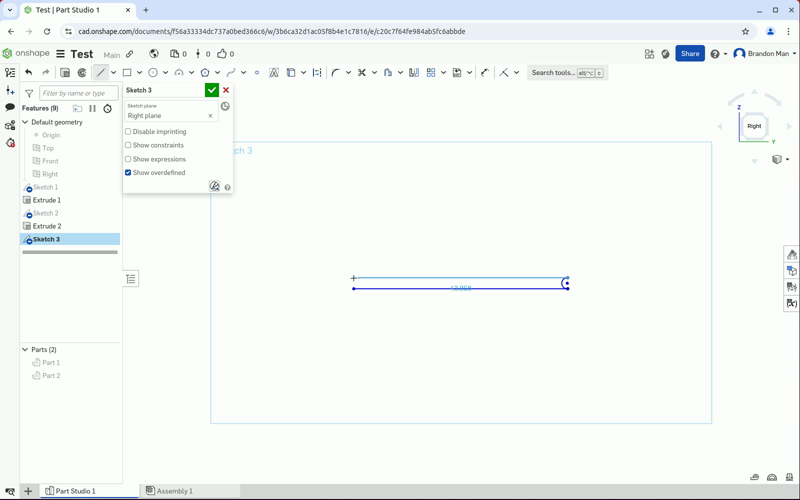
key_up(shift)
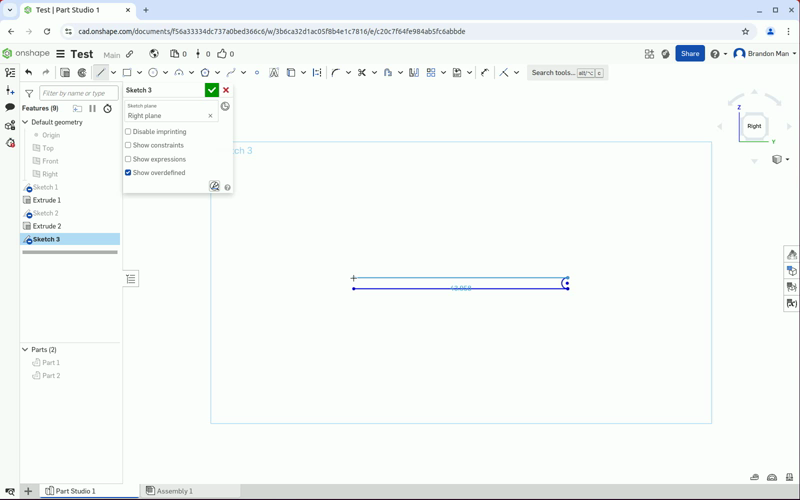
key(esc)
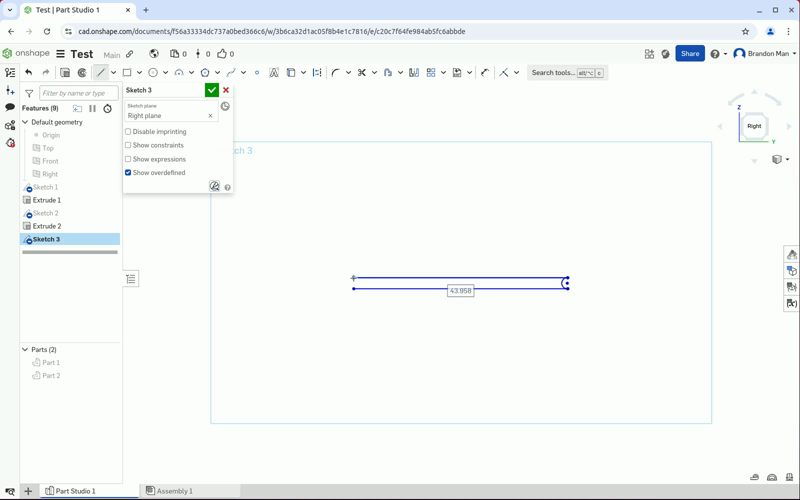
key(a)
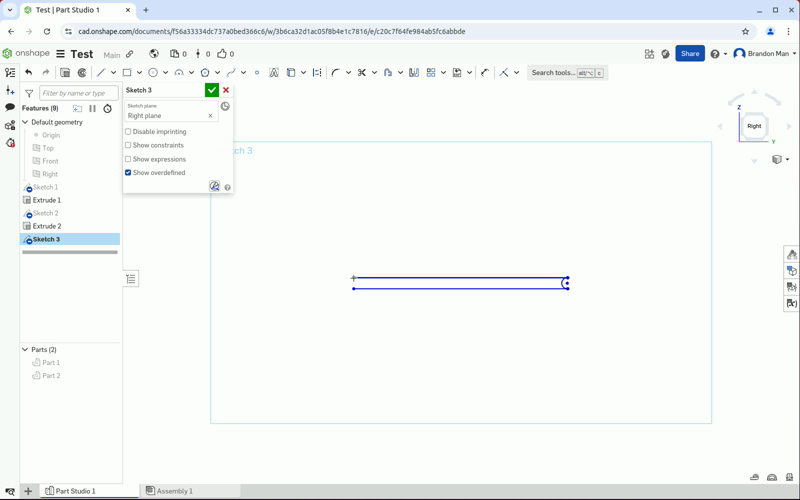
mouse_move(353, 277)
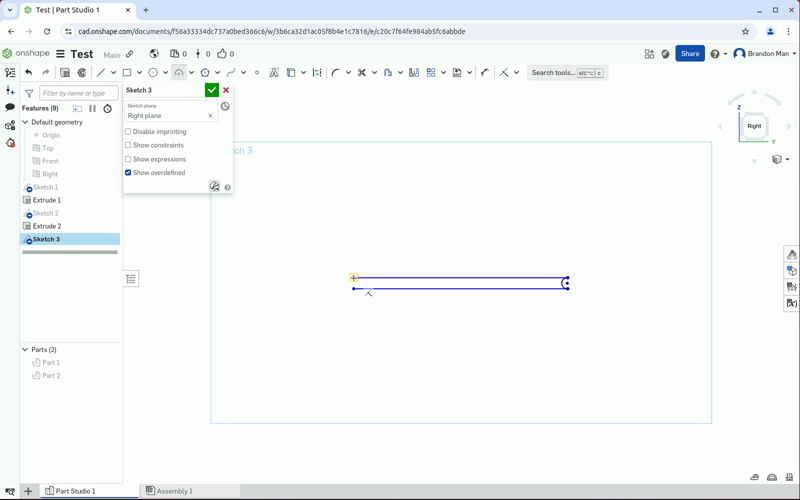
click(353, 277)
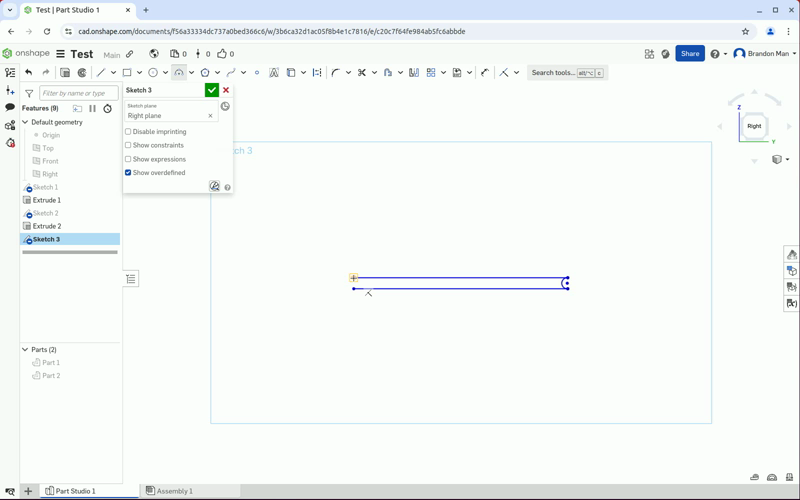
mouse_move(353, 288)
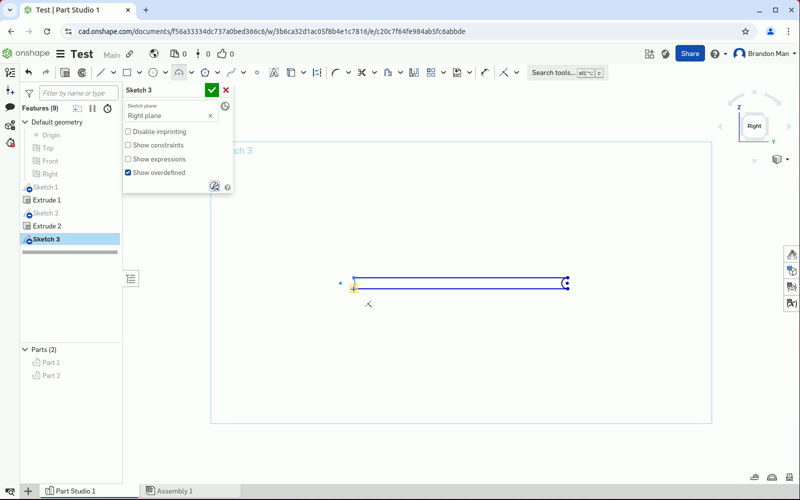
click(353, 288)
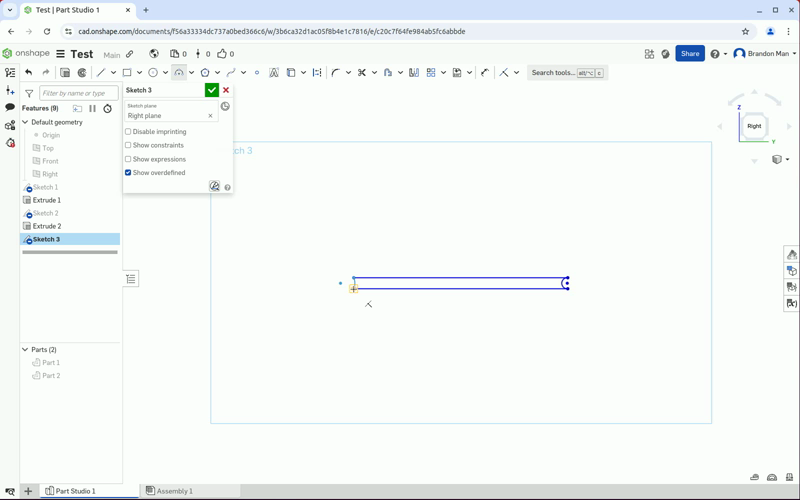
key_down(shift)
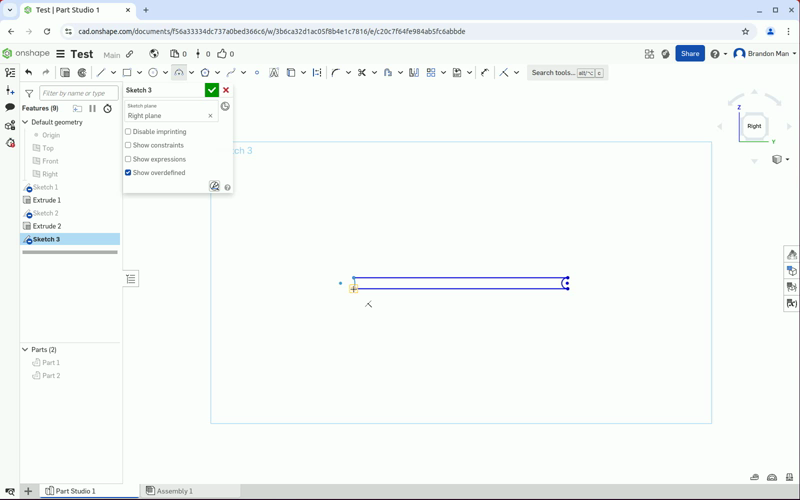
mouse_move(359, 283)
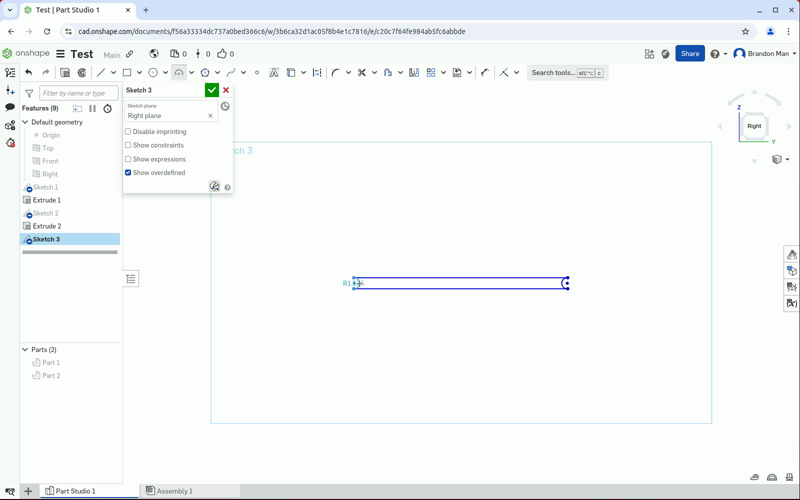
click(359, 283)
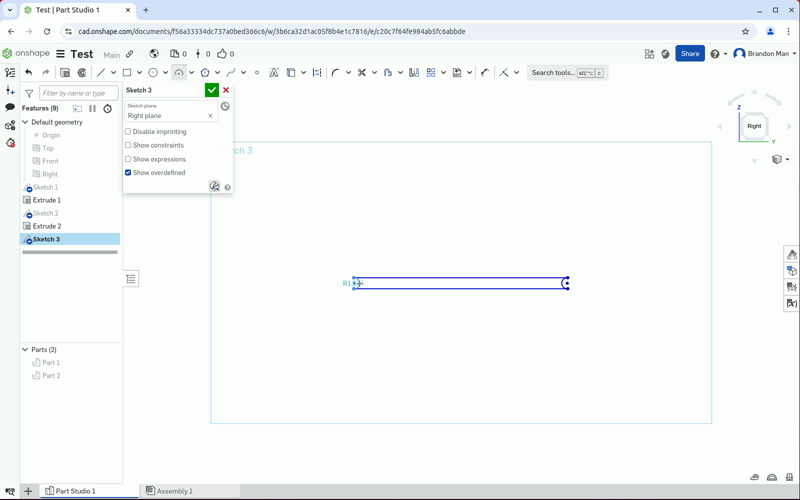
key_up(shift)
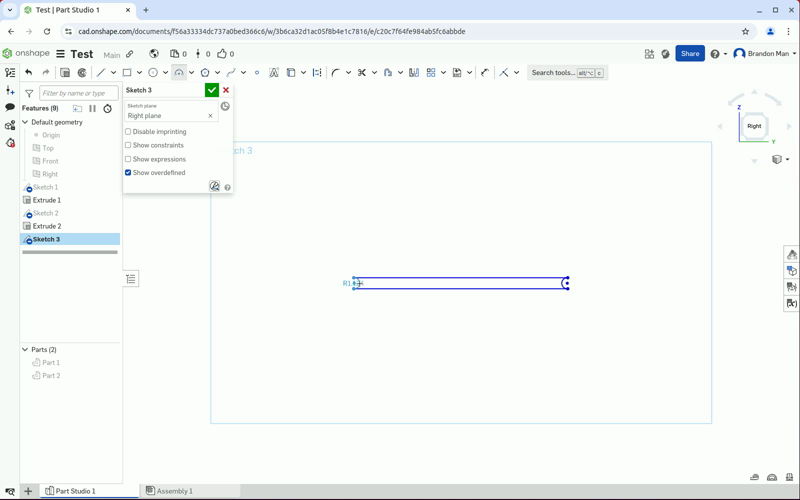
key(esc)
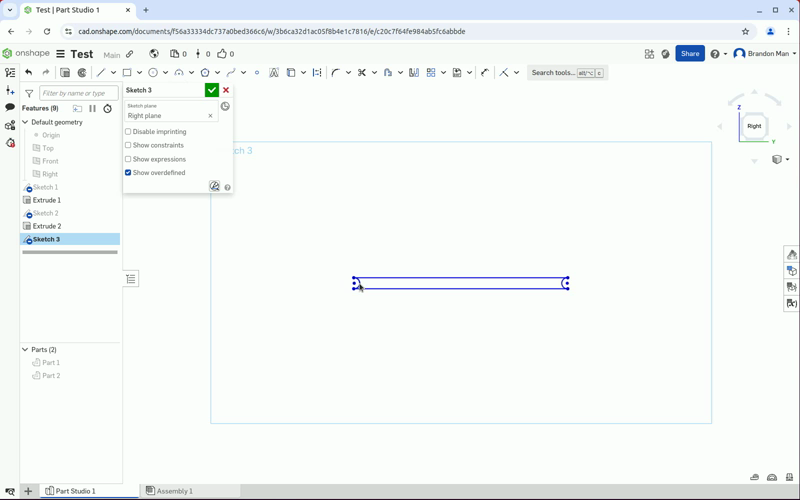
mouse_move(545, 279)
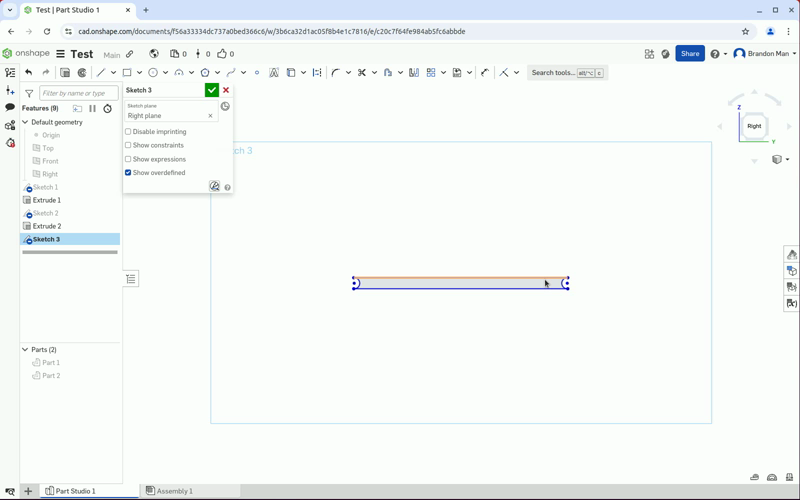
scroll(6)
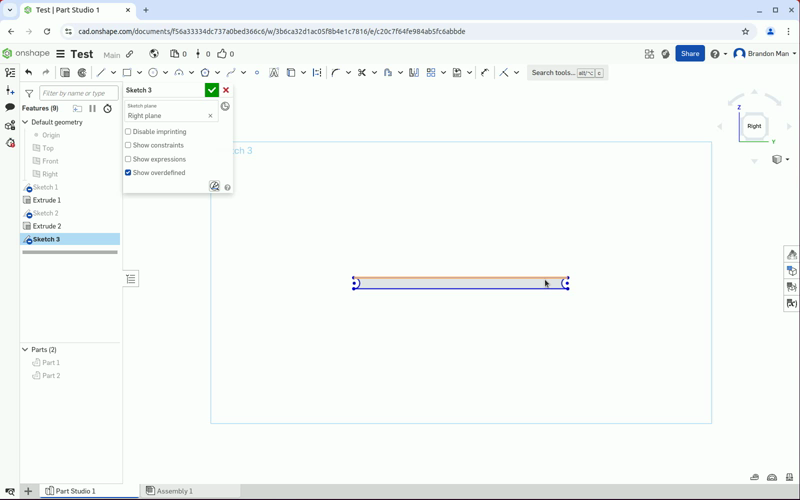
scroll(6)
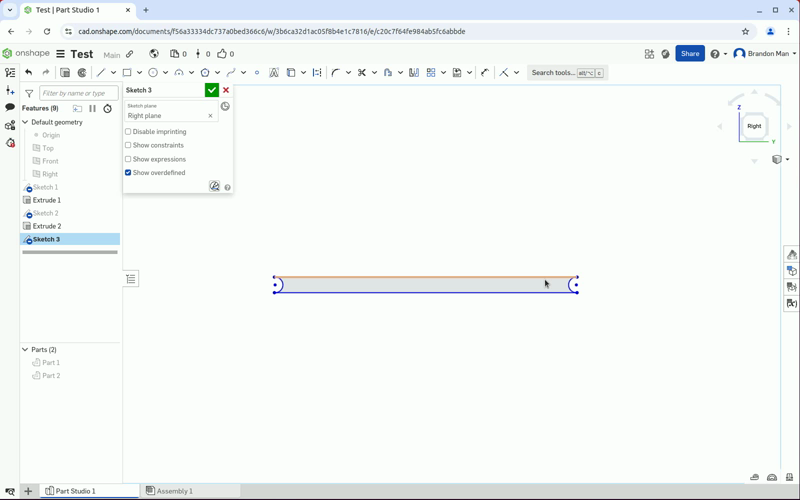
scroll(6)
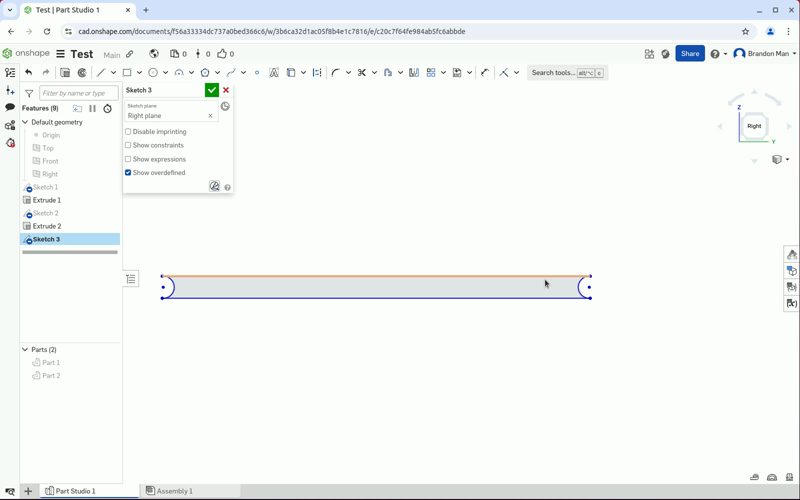
scroll(6)
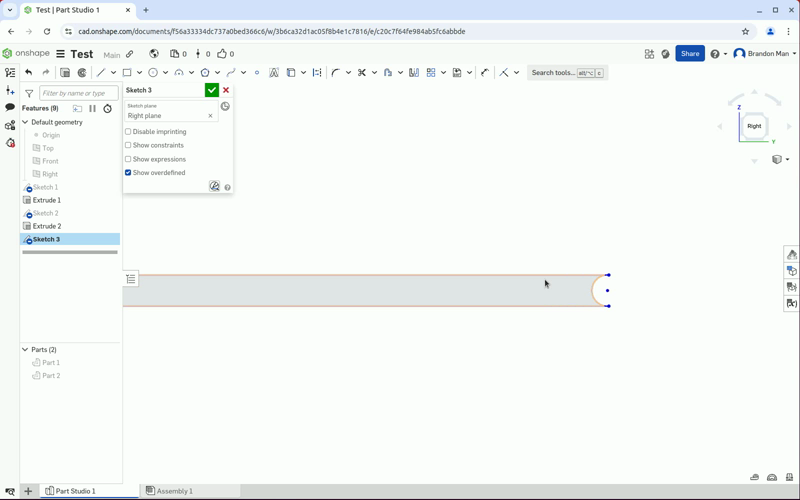
scroll(6)
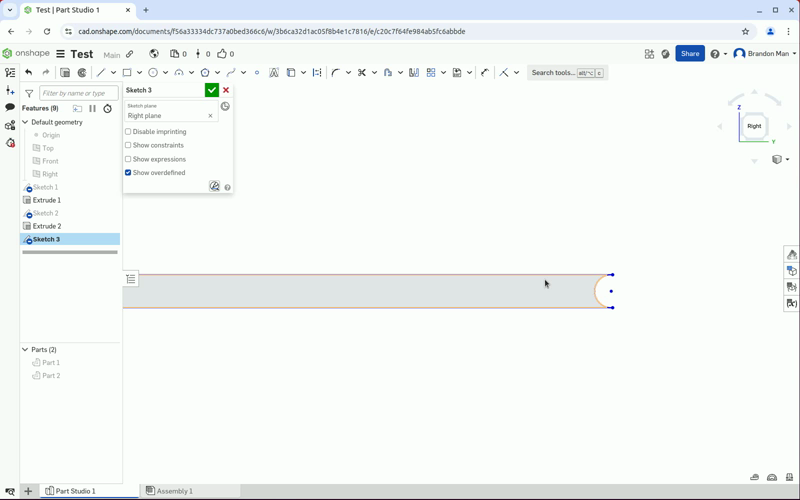
scroll(6)
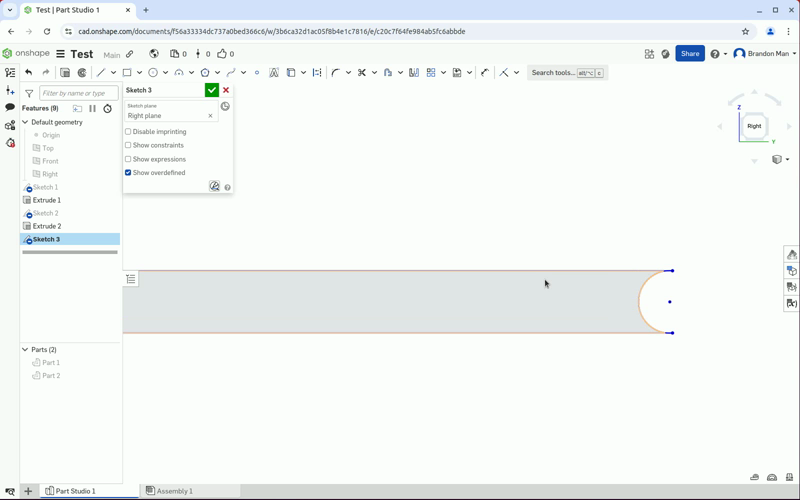
scroll(6)
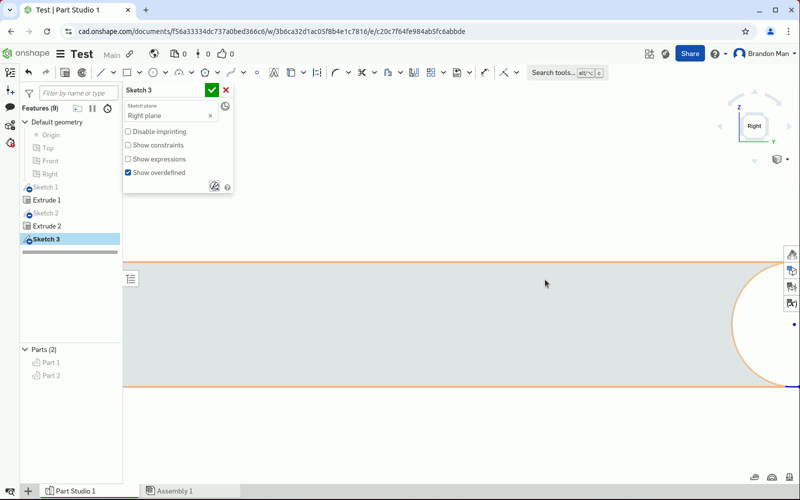
click(545, 279)
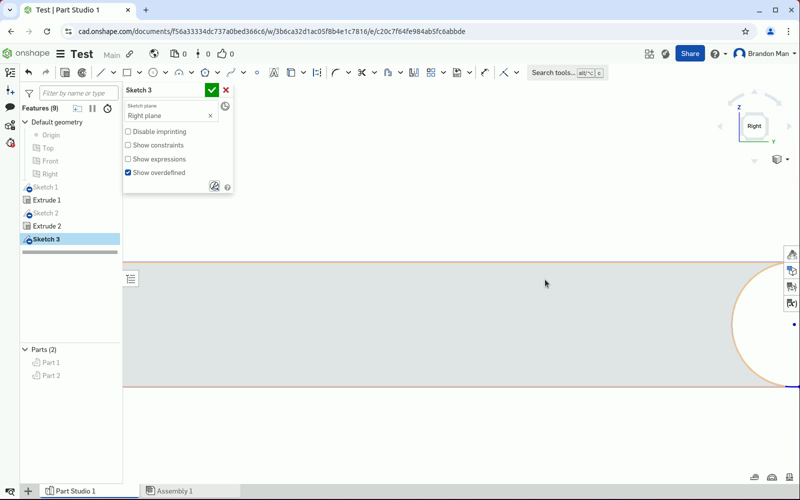
scroll(-6)
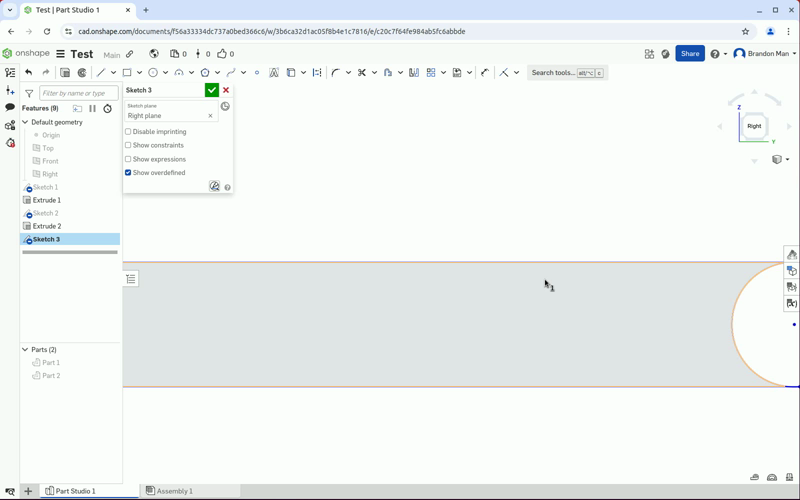
scroll(-6)
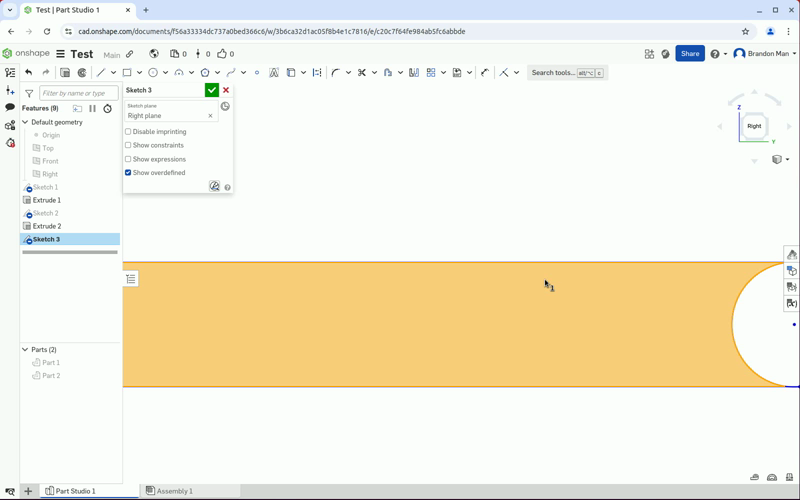
scroll(-6)
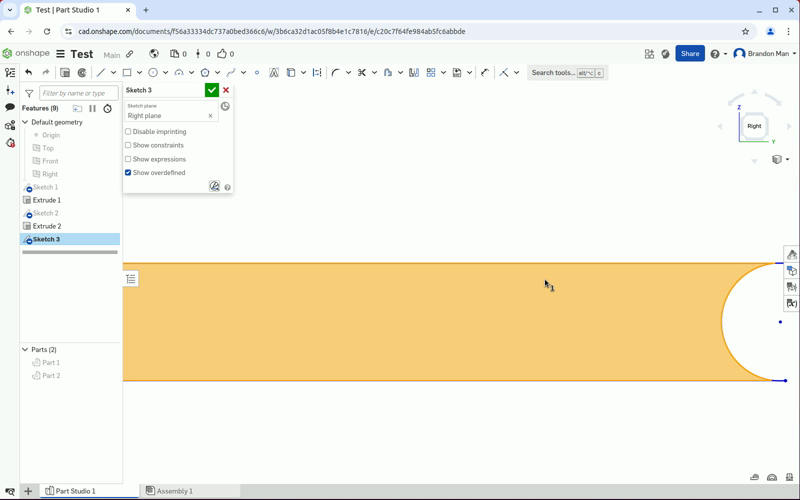
scroll(-6)
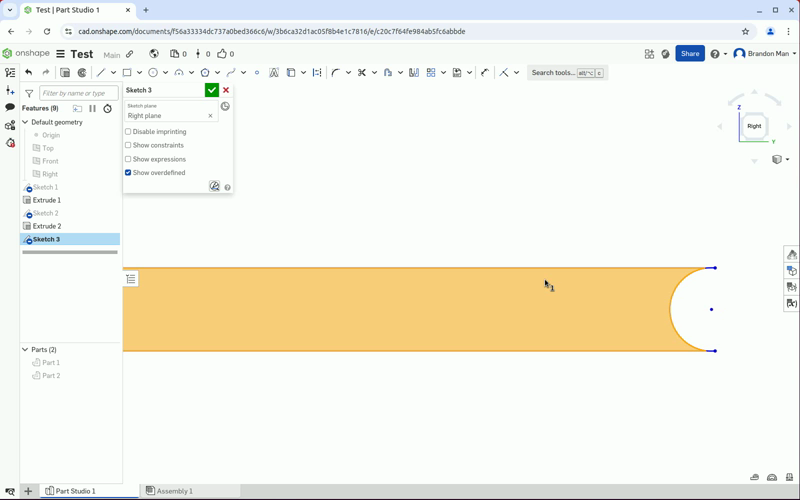
scroll(-6)
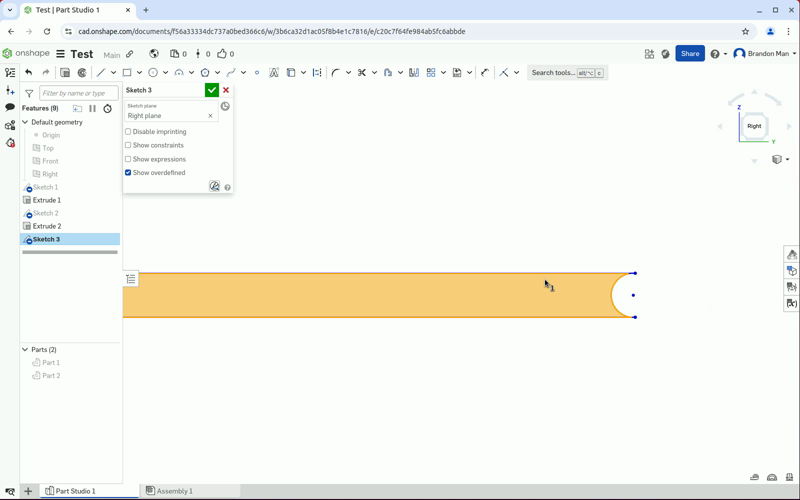
scroll(-6)
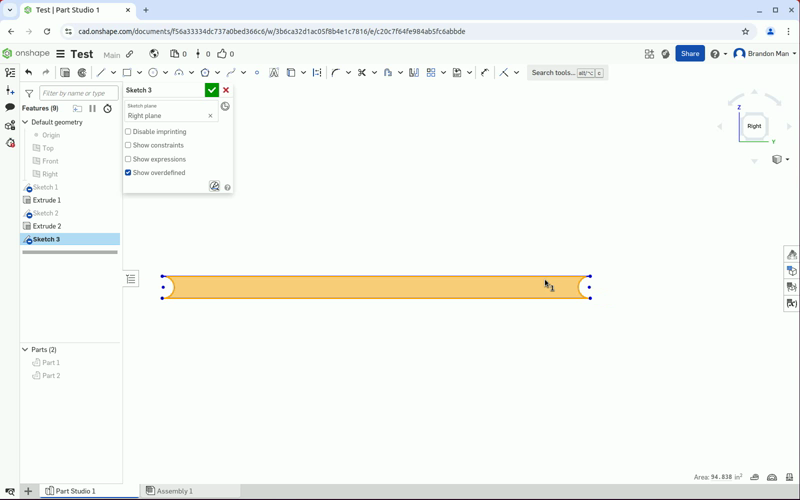
scroll(-6)
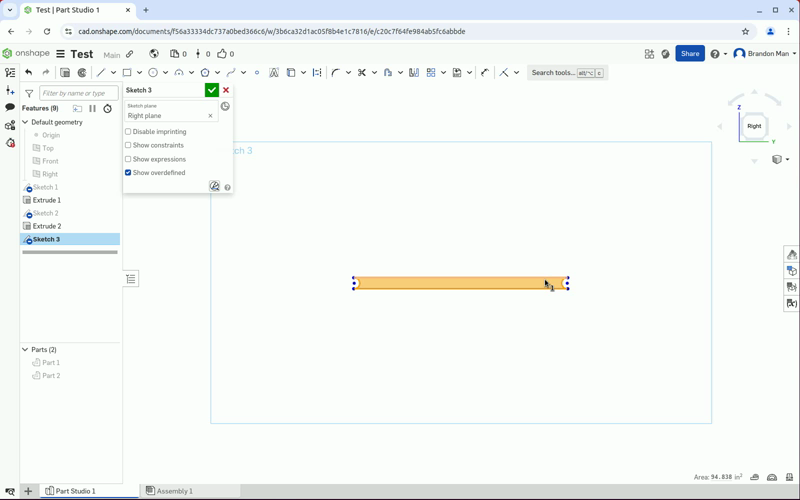
mouse_move(73, 352)
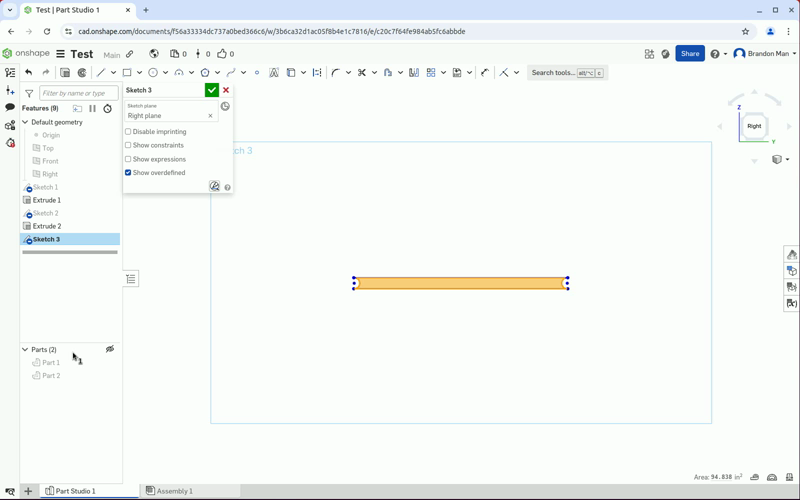
key(shift+y)
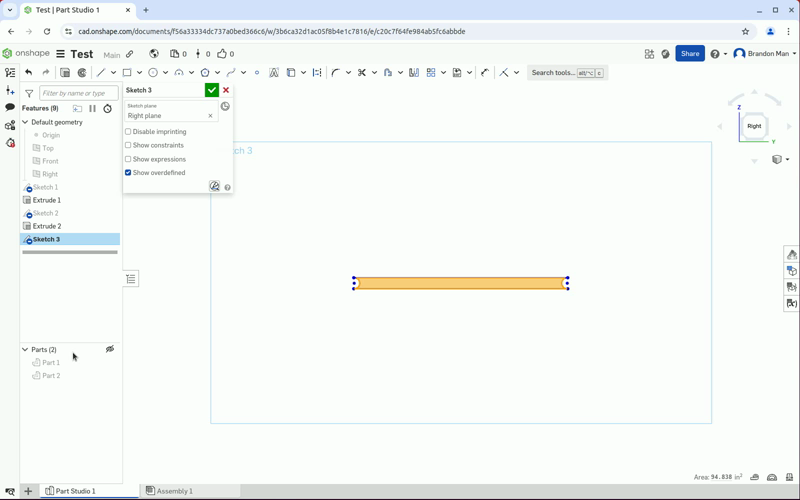
key(shift+e)
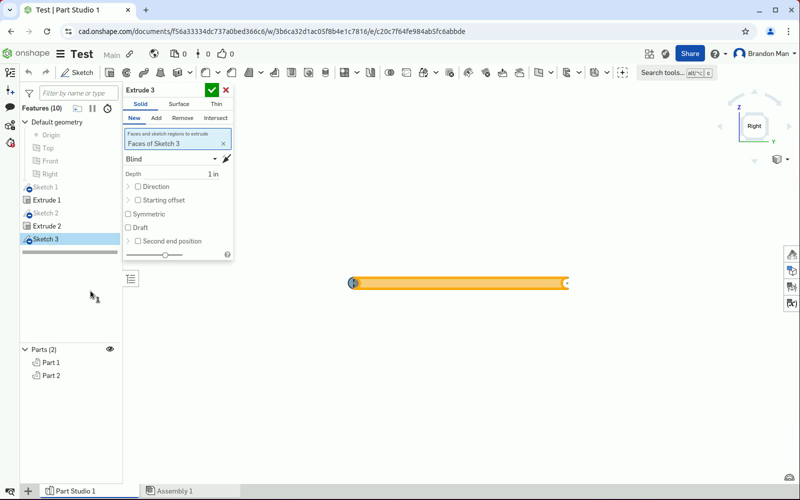
mouse_move(143, 106)
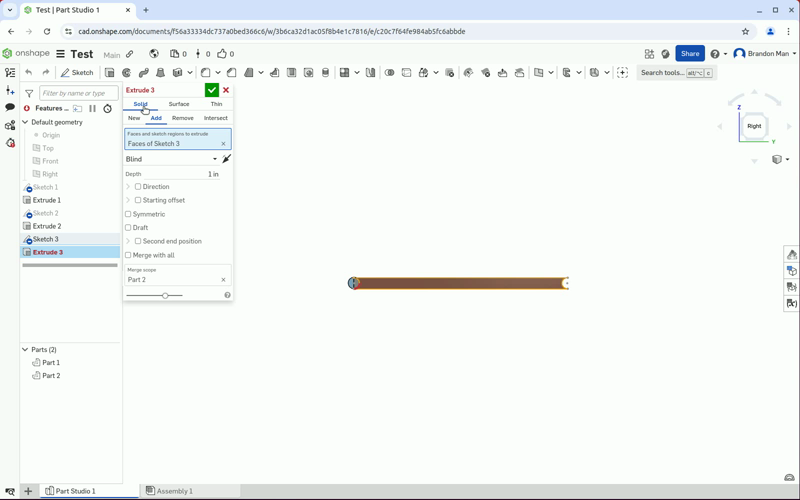
click(143, 106)
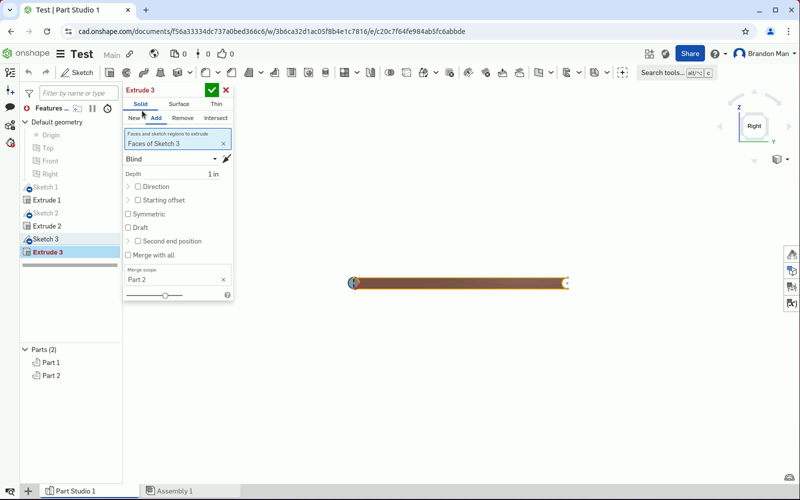
mouse_move(137, 120)
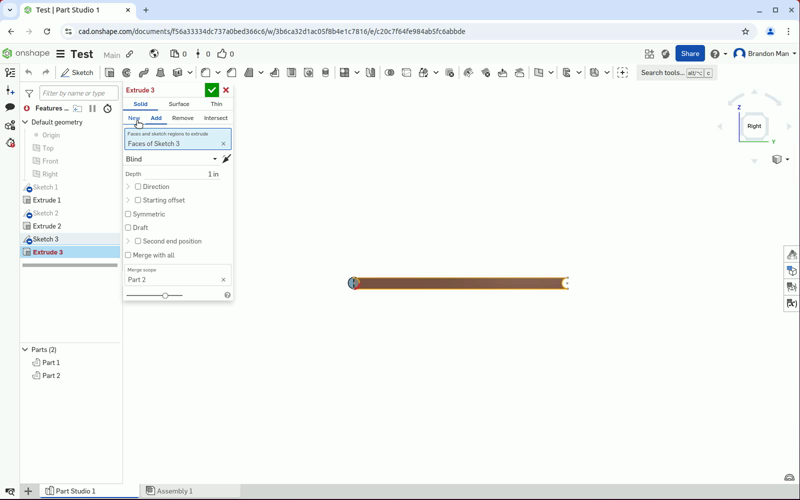
click(137, 120)
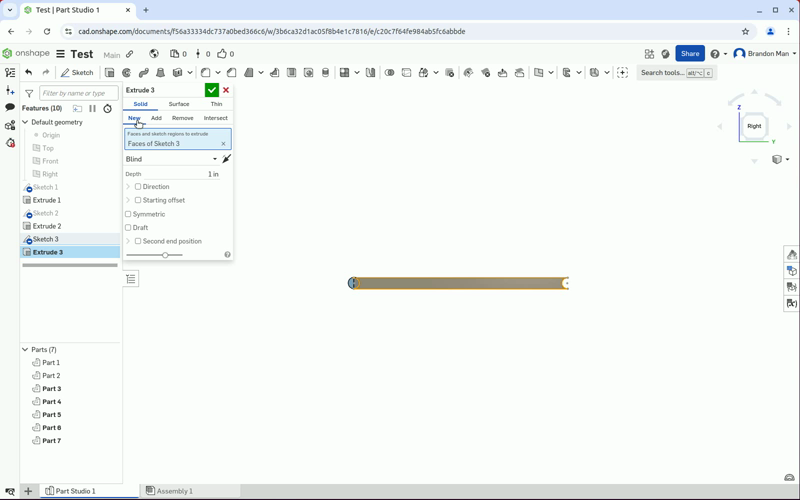
key(tab, 4)
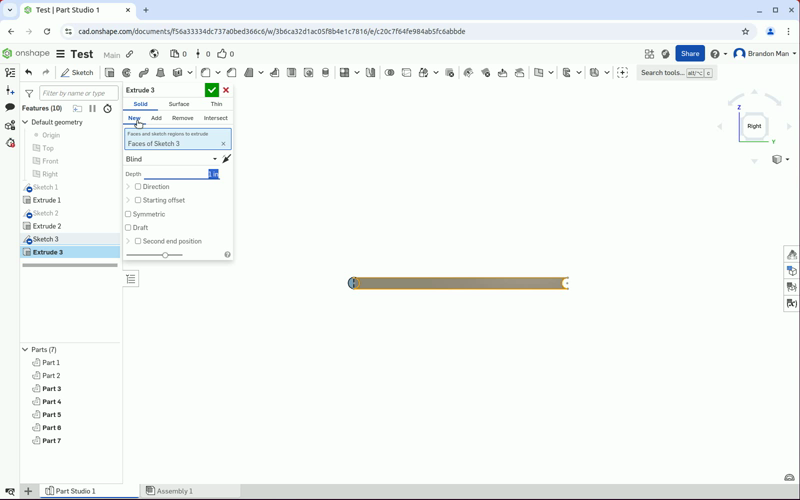
text(2.408)
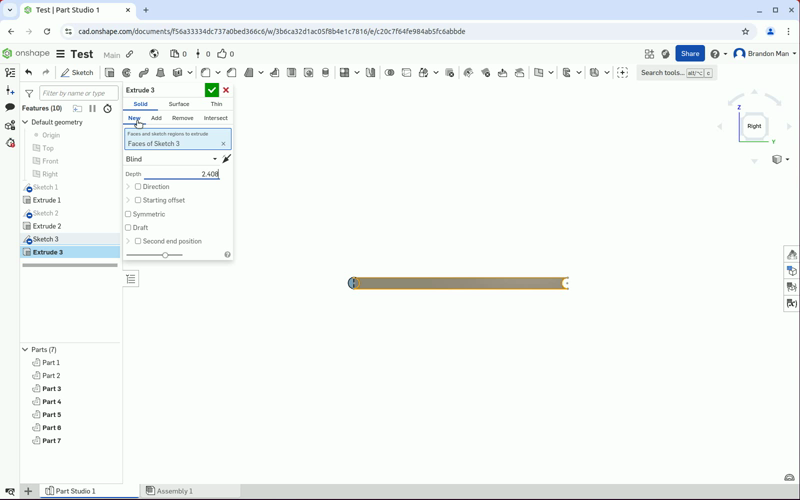
key(tab, 3)
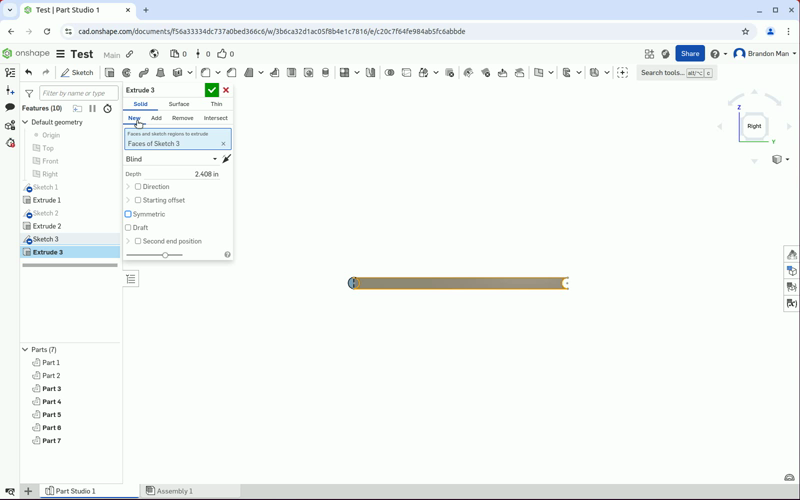
key(space)
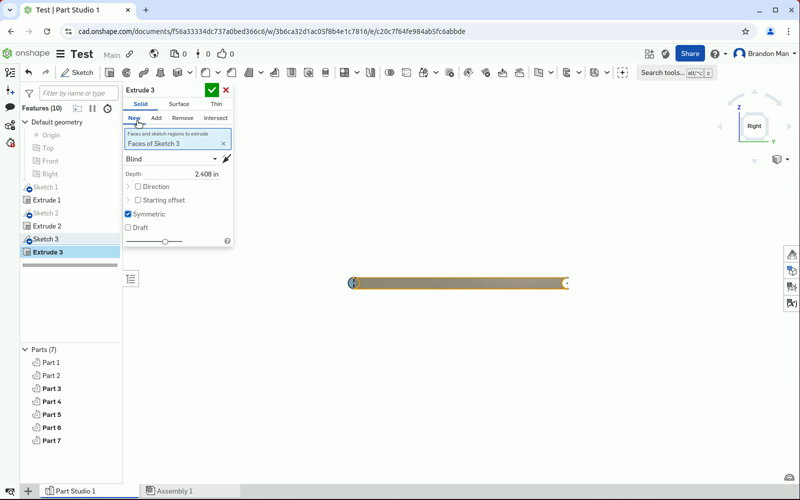
key(enter)
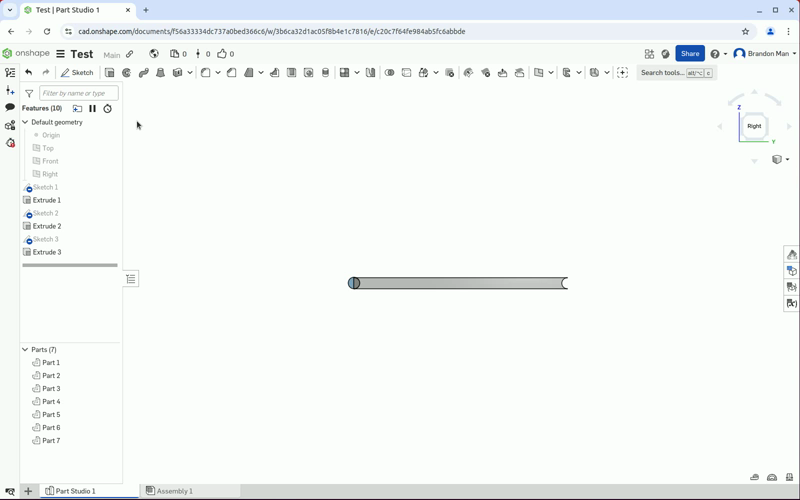
key(shift+h)
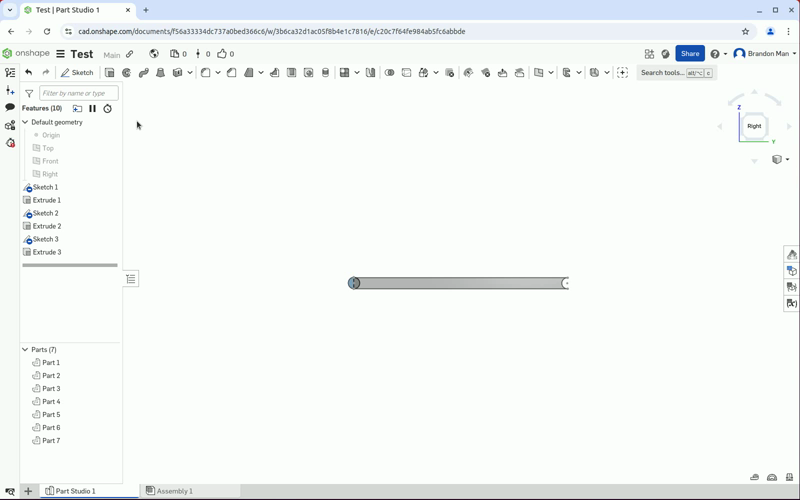
key(shift+h)
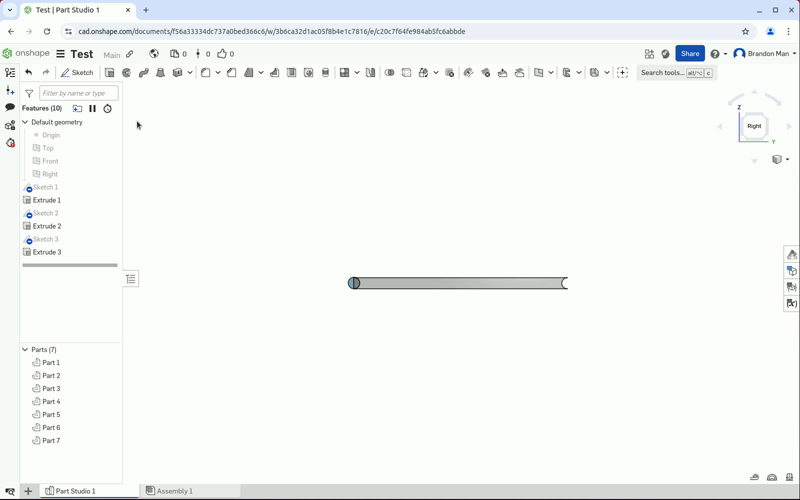
mouse_move(73, 189)
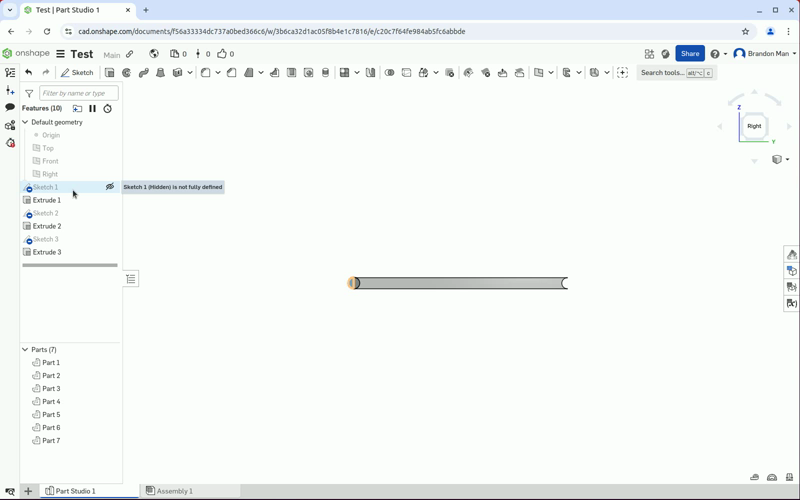
click(73, 189)
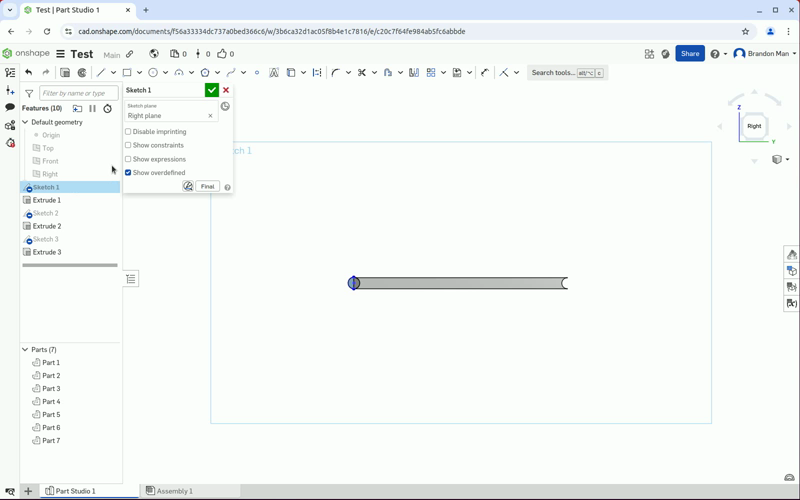
mouse_move(229, 92)
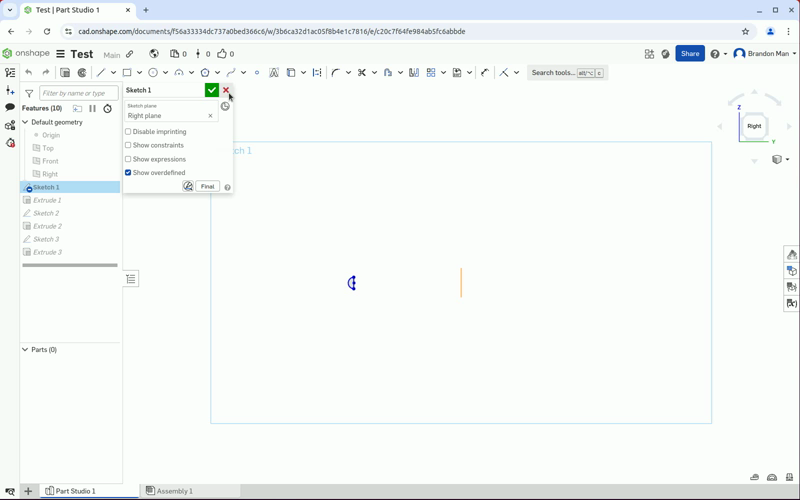
click(229, 92)
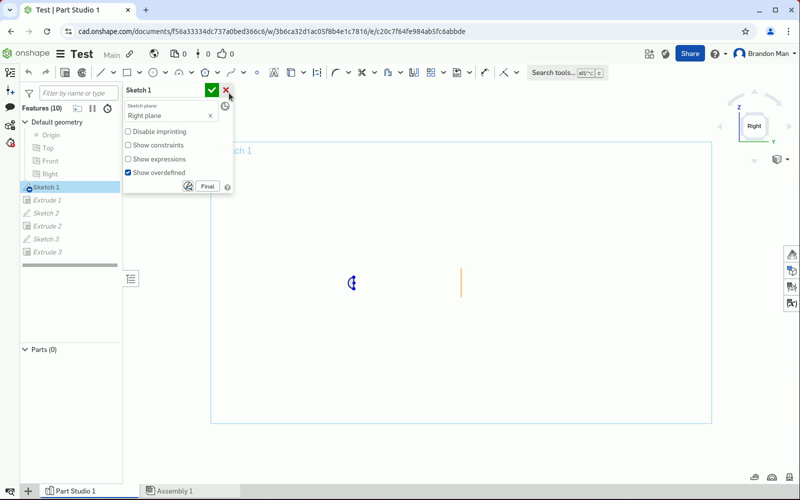
key(shift+s)
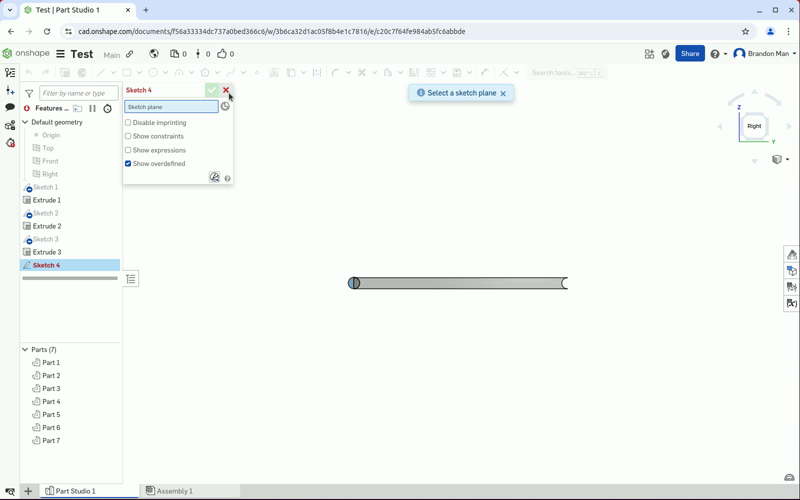
mouse_move(73, 176)
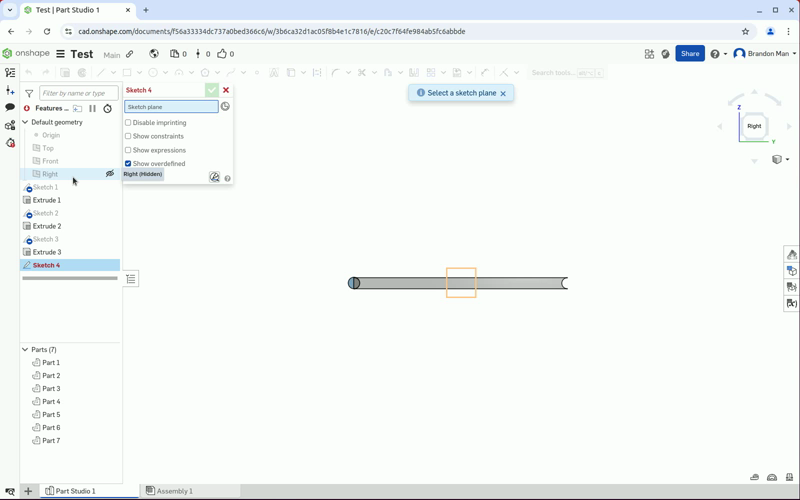
click(73, 176)
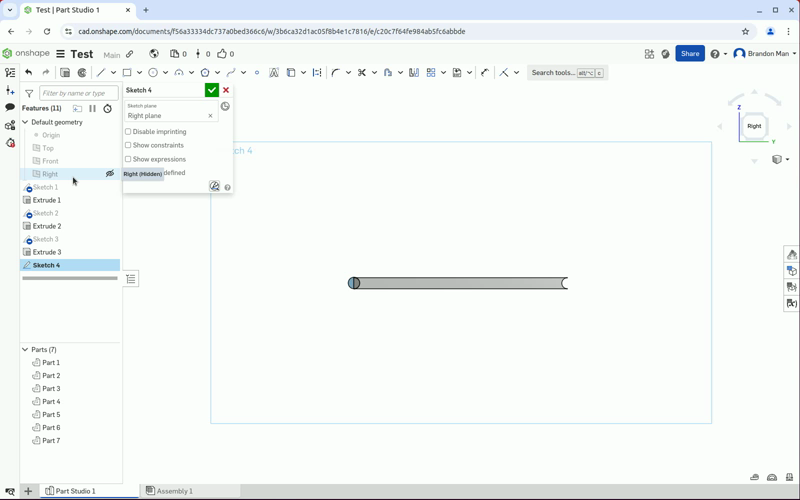
mouse_move(73, 352)
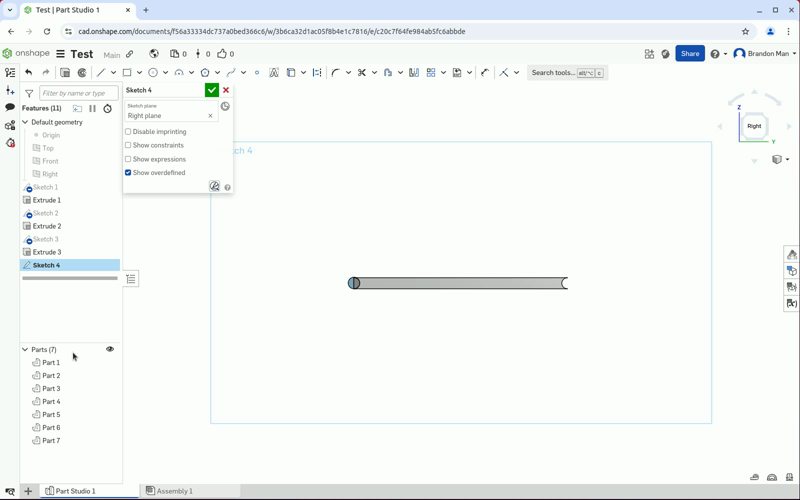
key(y)
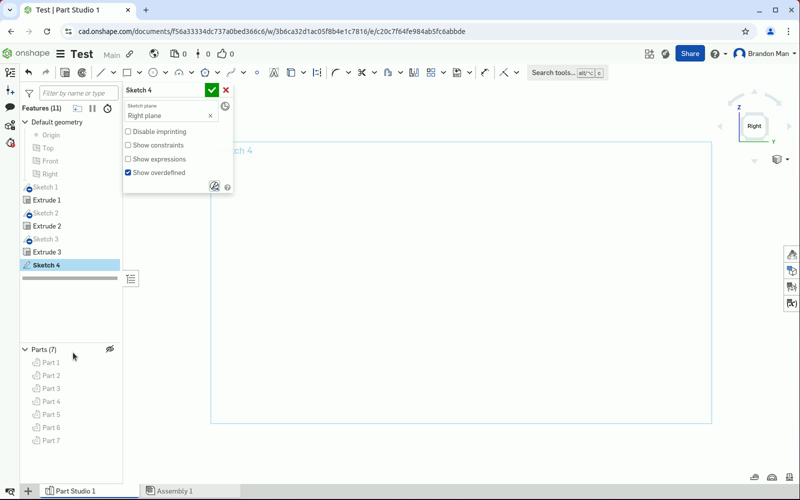
key(l)
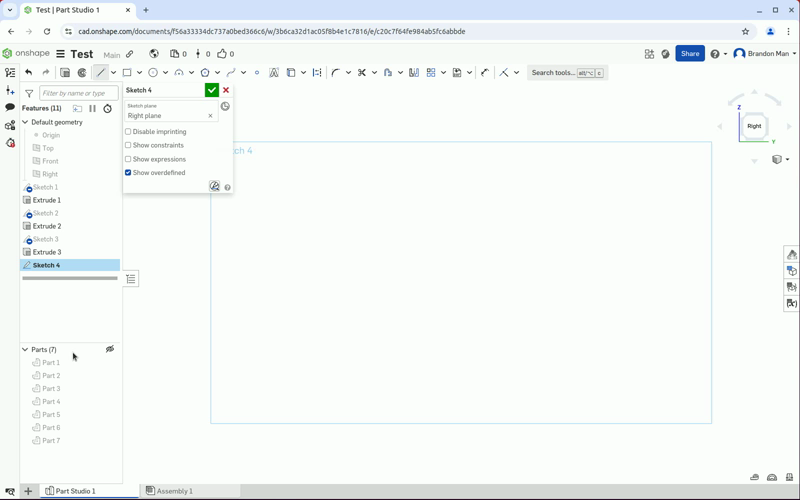
key_down(shift)
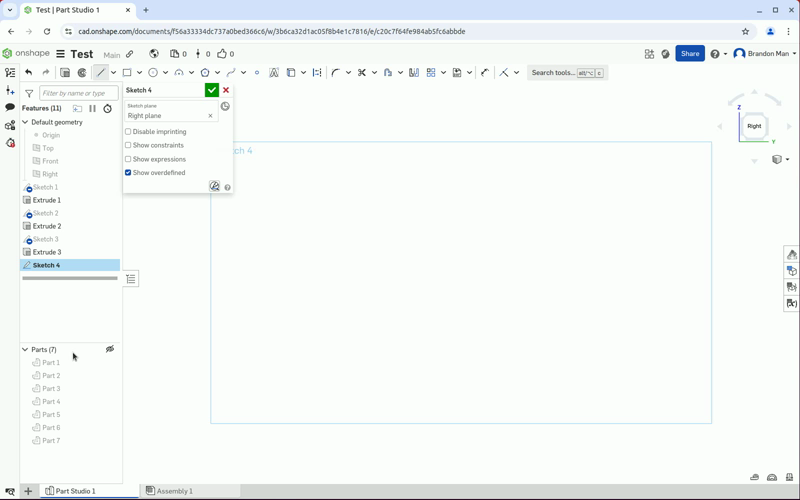
mouse_move(567, 288)
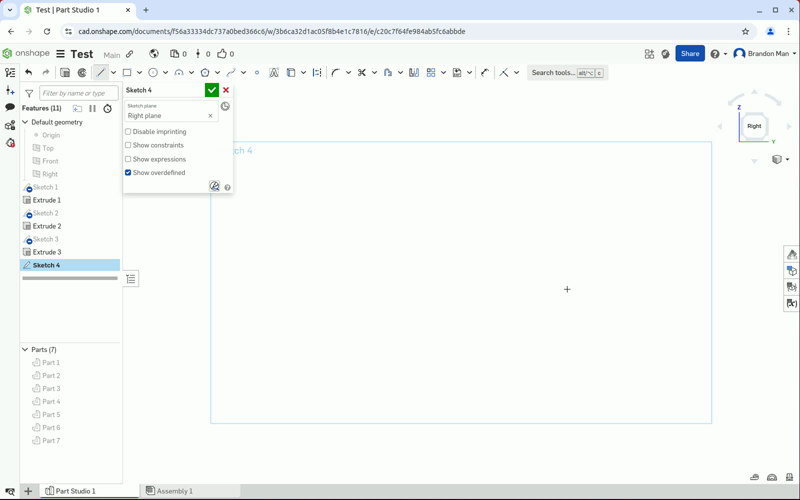
click(567, 288)
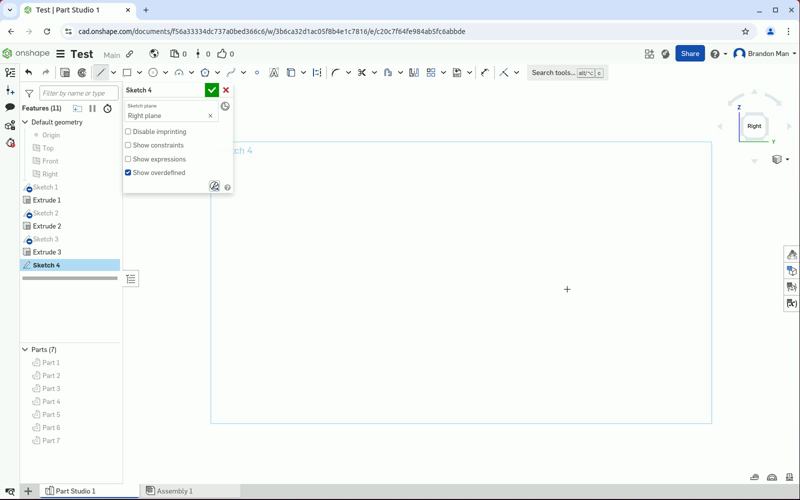
key_up(shift)
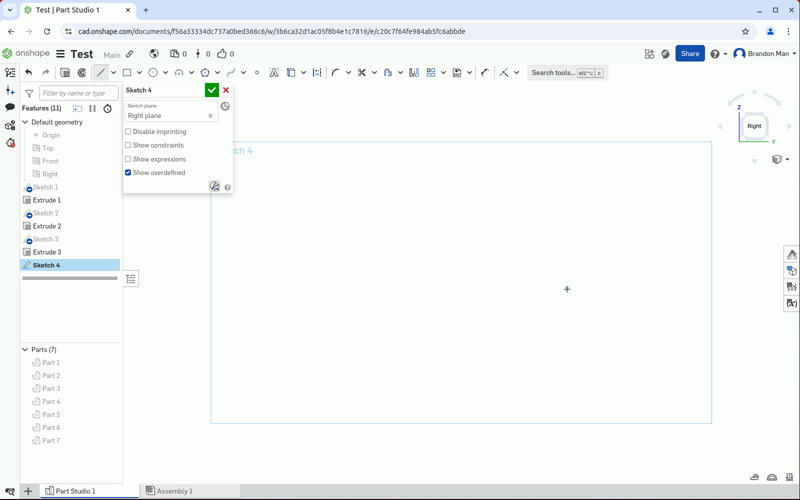
key_down(shift)
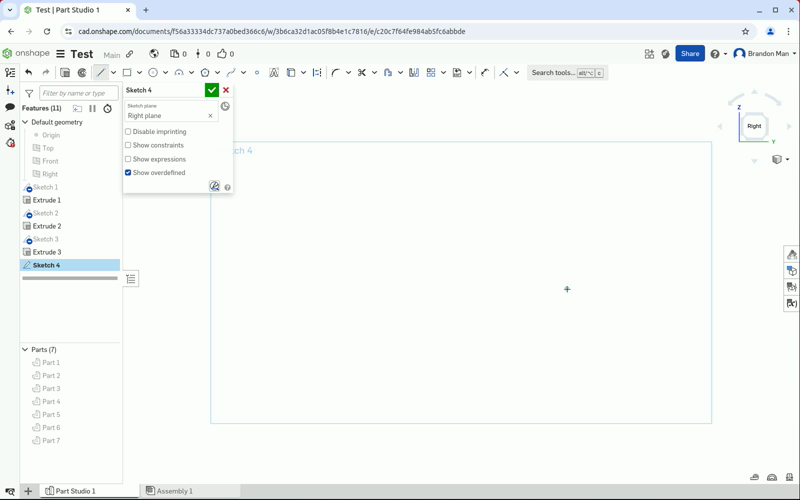
mouse_move(589, 288)
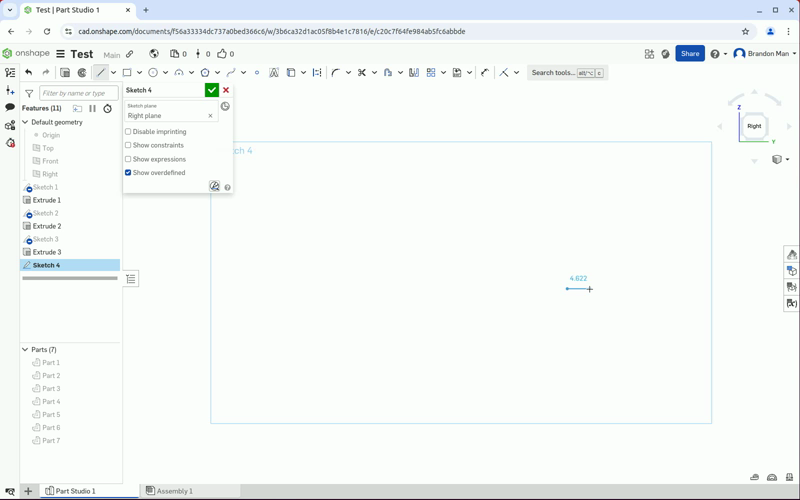
mouse_move(567, 277)
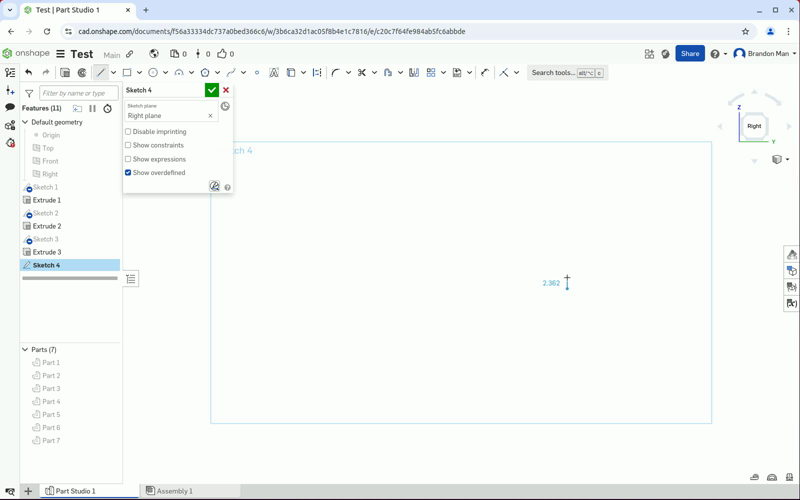
click(567, 277)
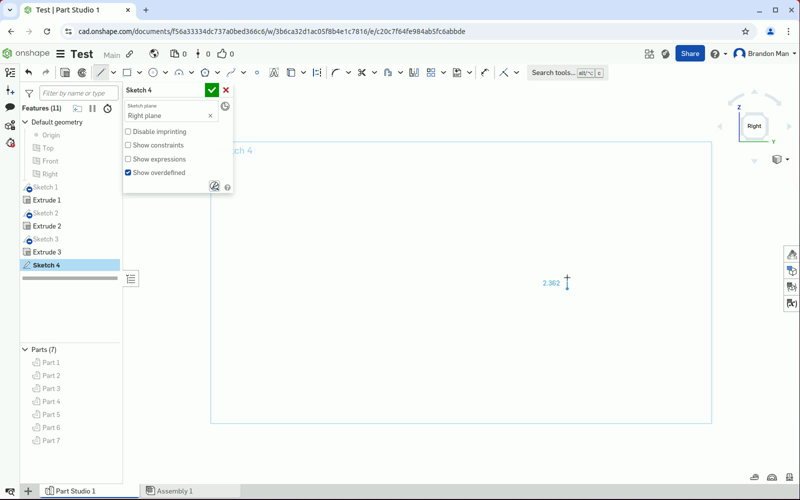
key_up(shift)
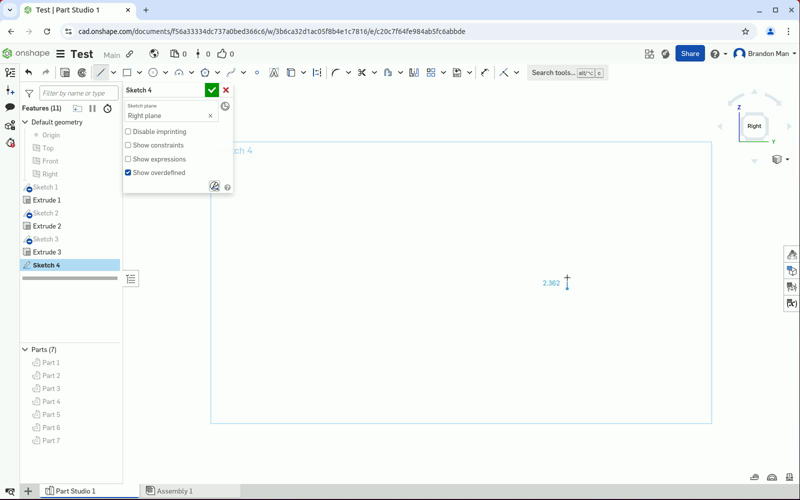
key(esc)
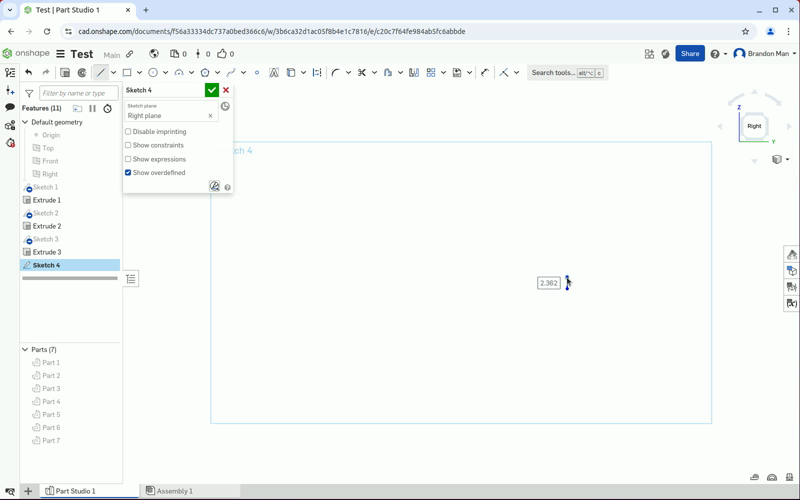
key(a)
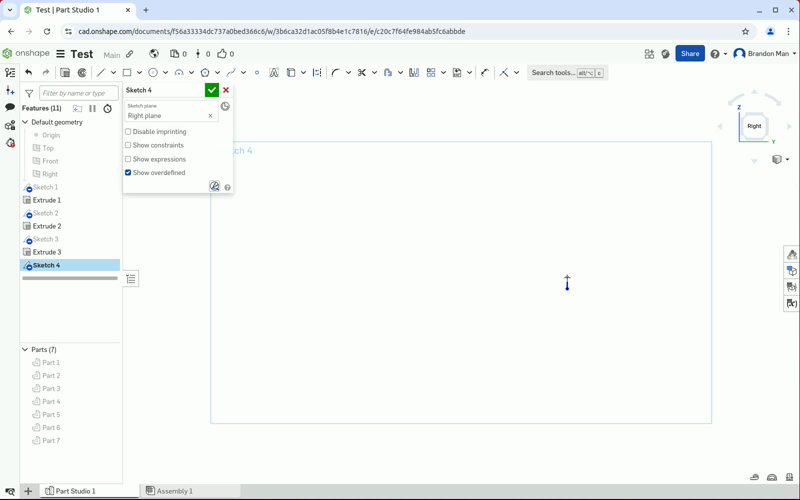
mouse_move(567, 277)
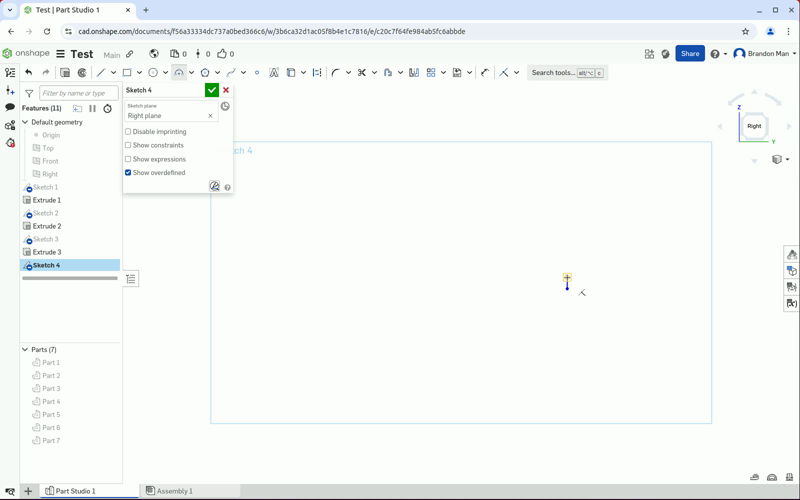
click(567, 277)
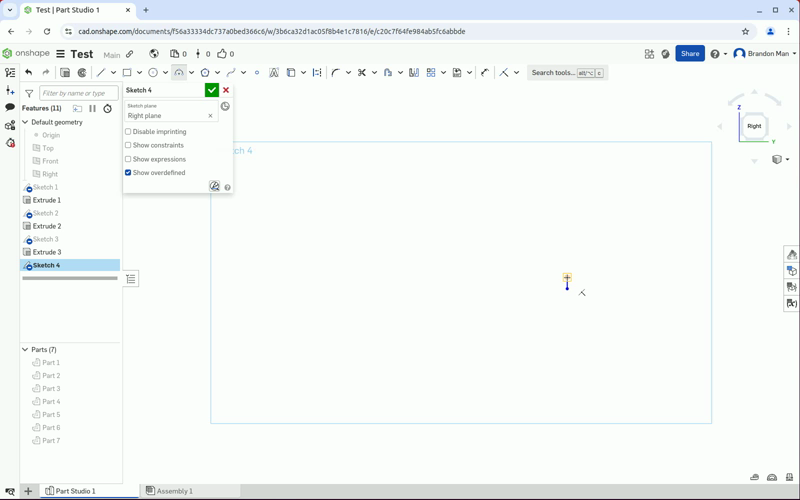
mouse_move(567, 288)
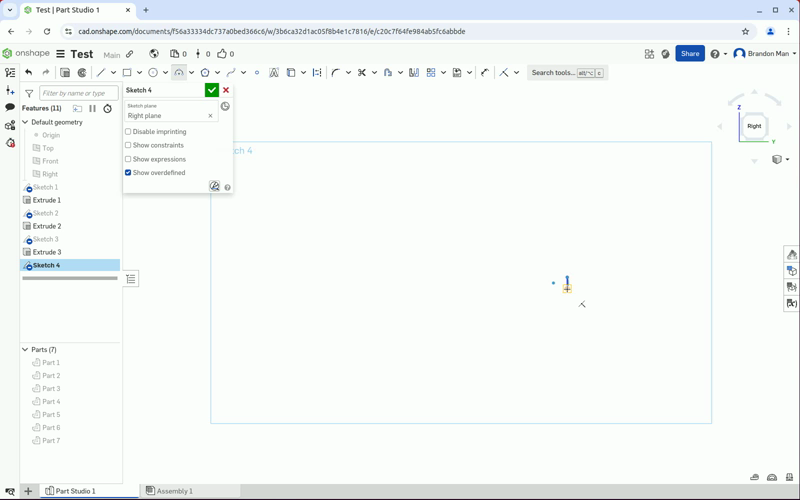
click(567, 288)
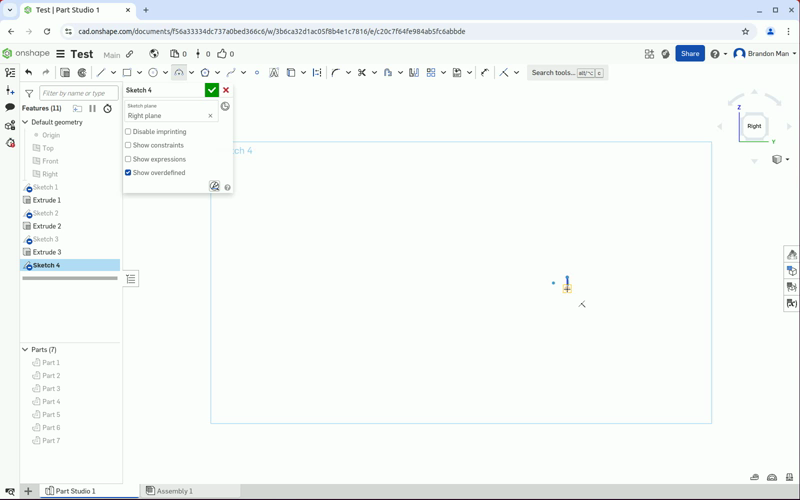
key_down(shift)
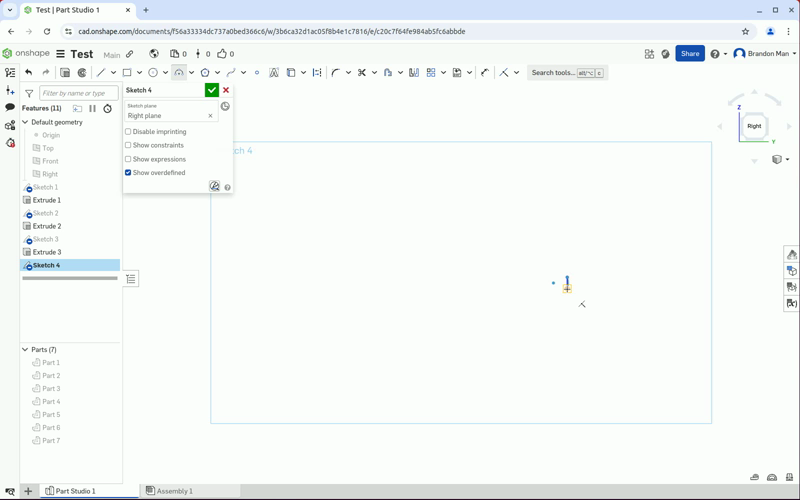
mouse_move(561, 282)
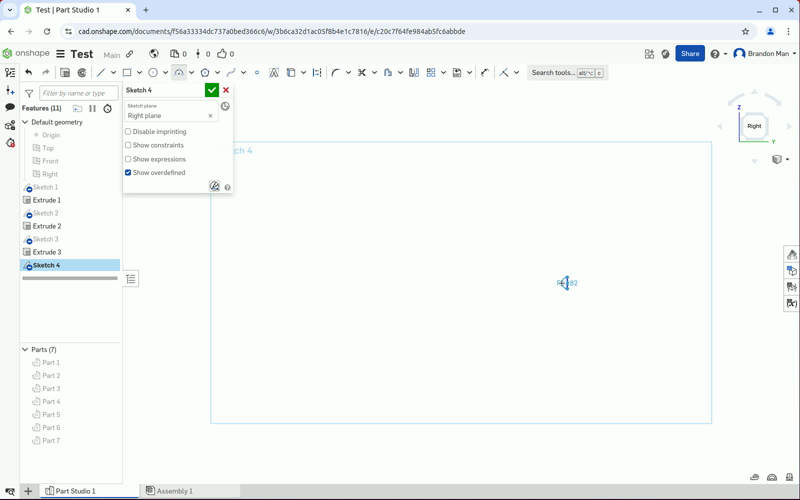
click(561, 282)
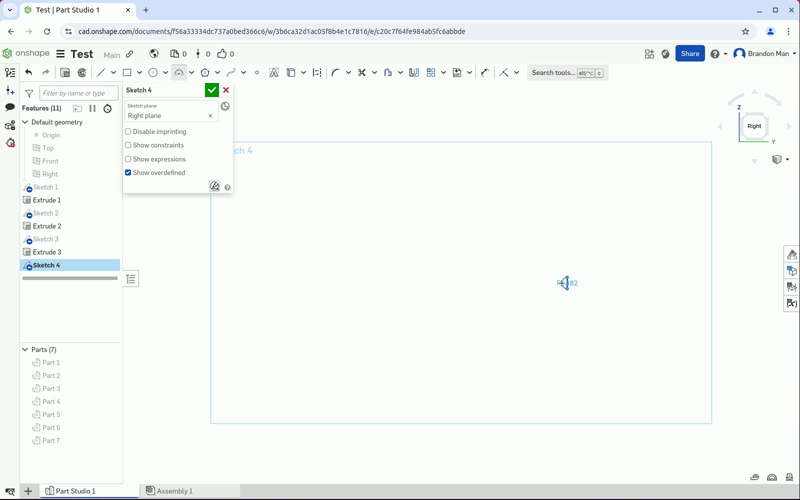
key_up(shift)
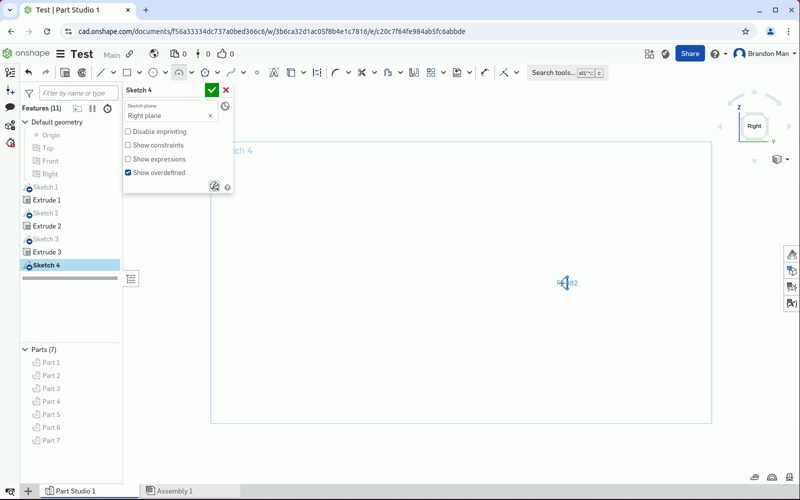
key(esc)
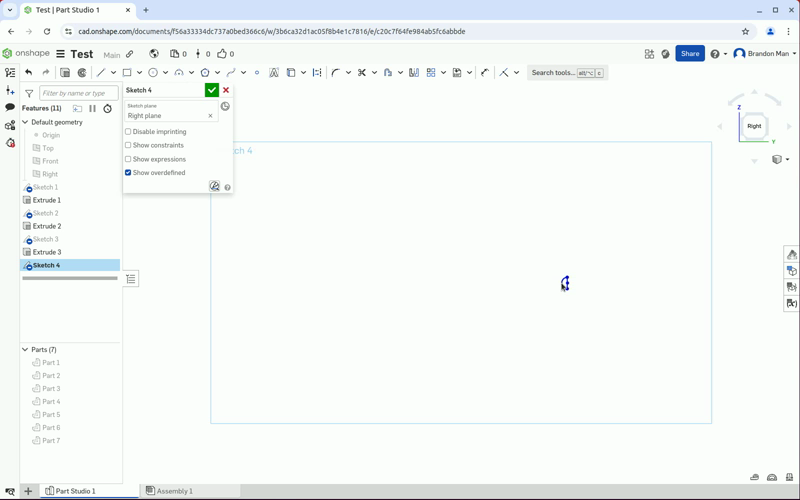
mouse_move(563, 283)
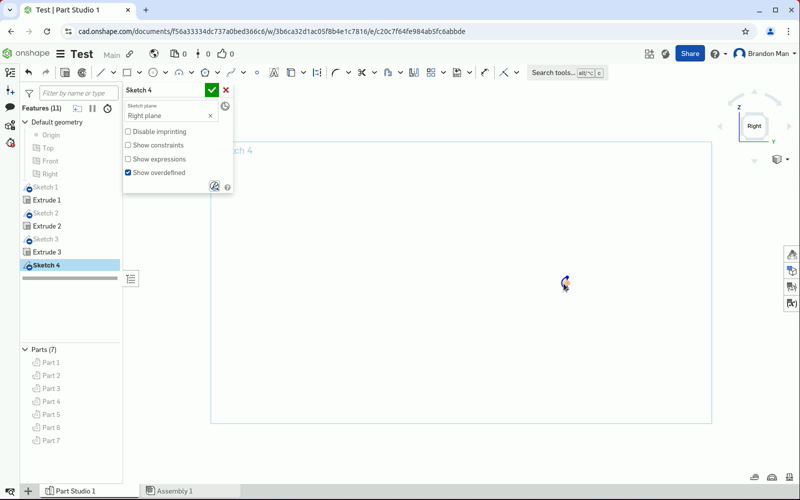
scroll(6)
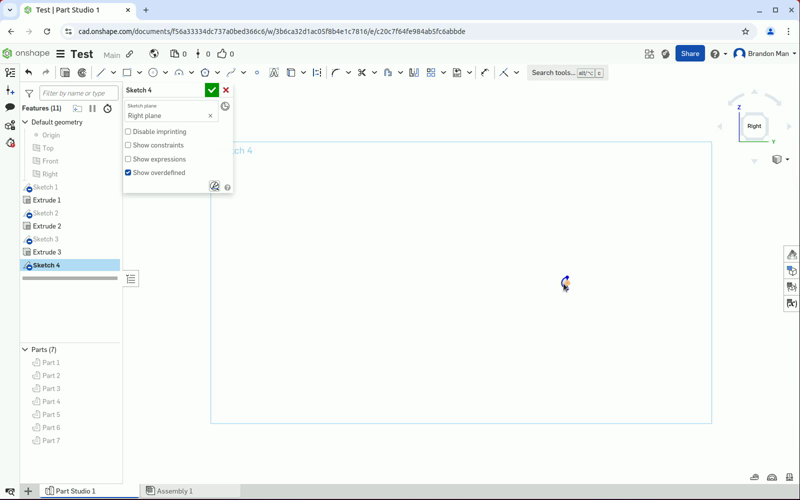
scroll(6)
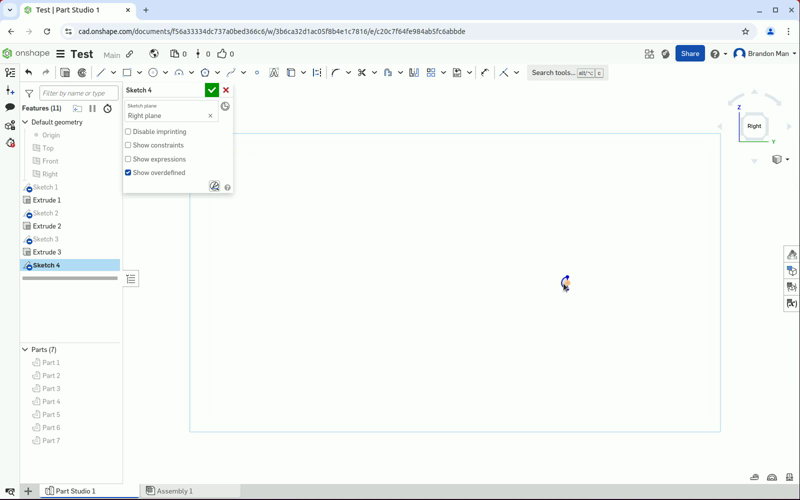
scroll(6)
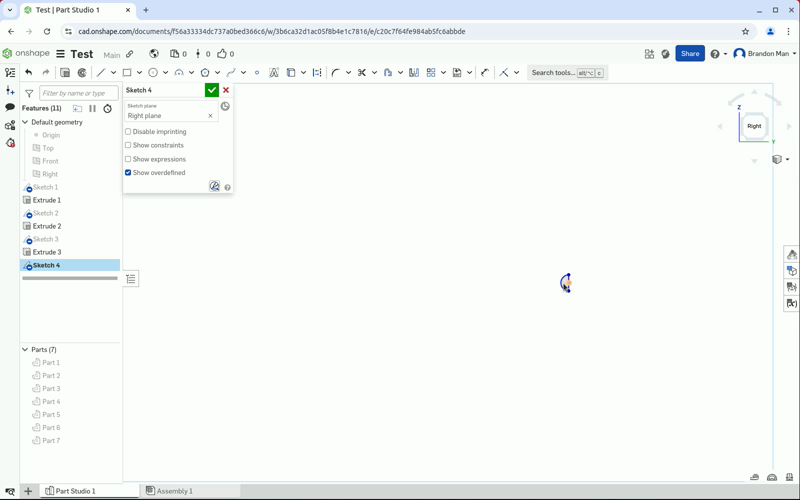
scroll(6)
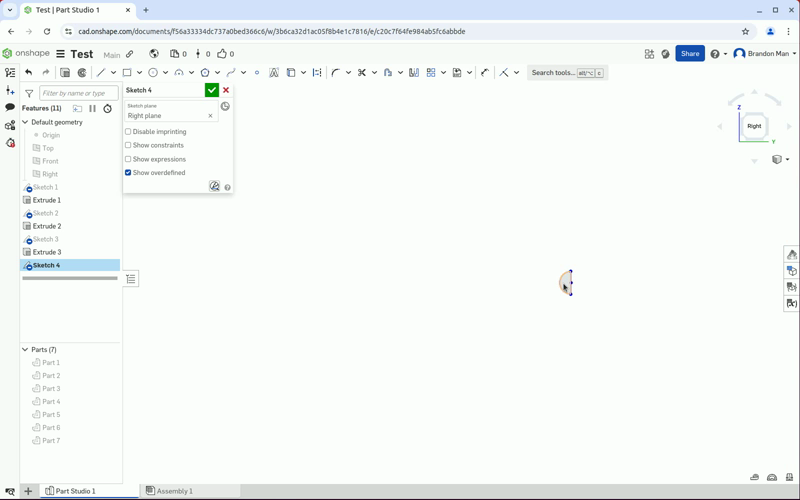
scroll(6)
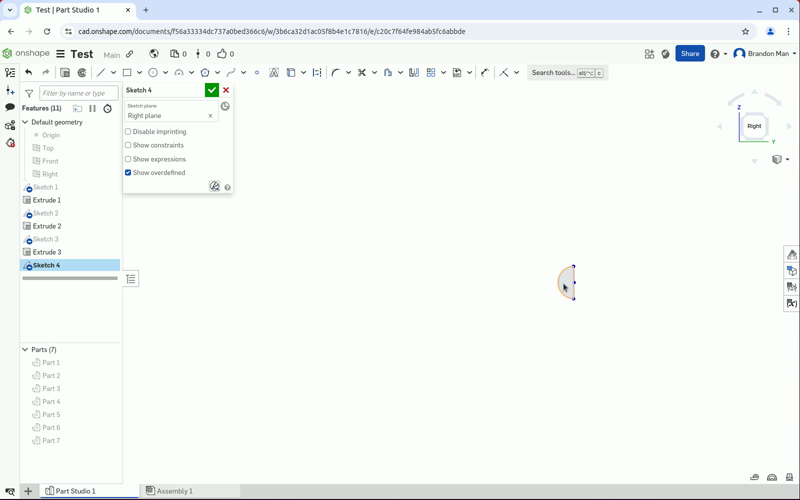
scroll(6)
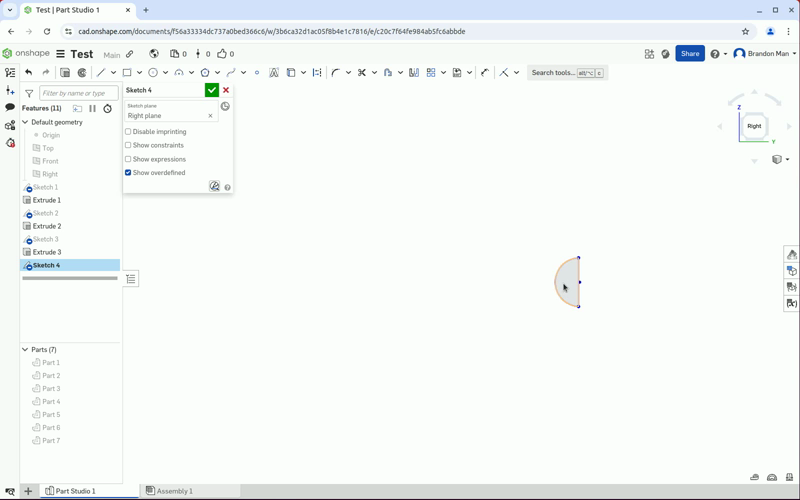
scroll(6)
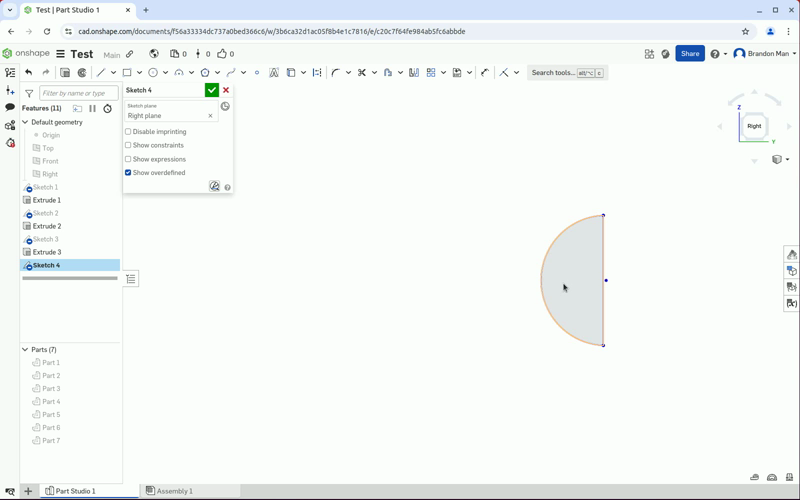
click(563, 283)
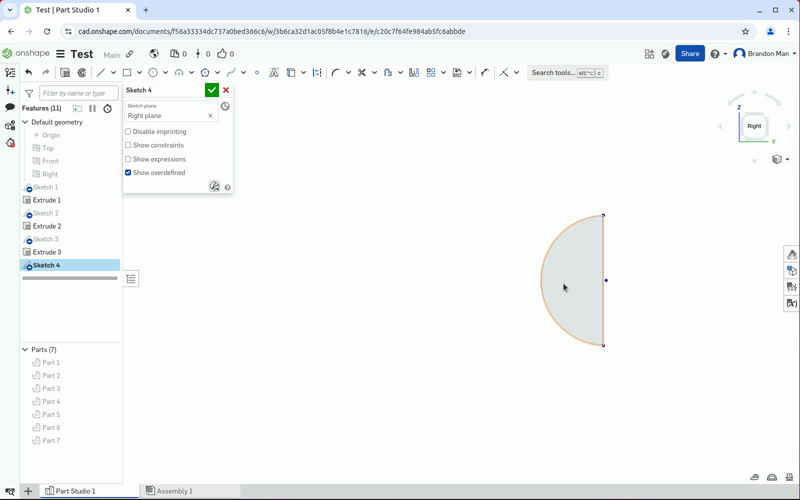
scroll(-6)
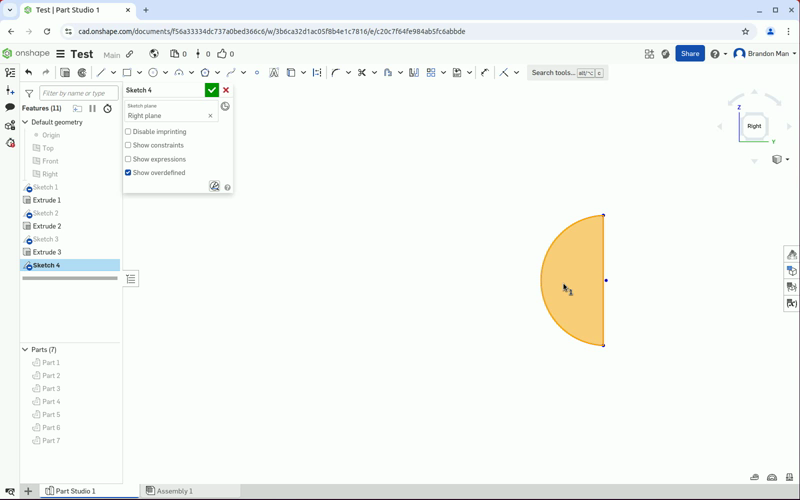
scroll(-6)
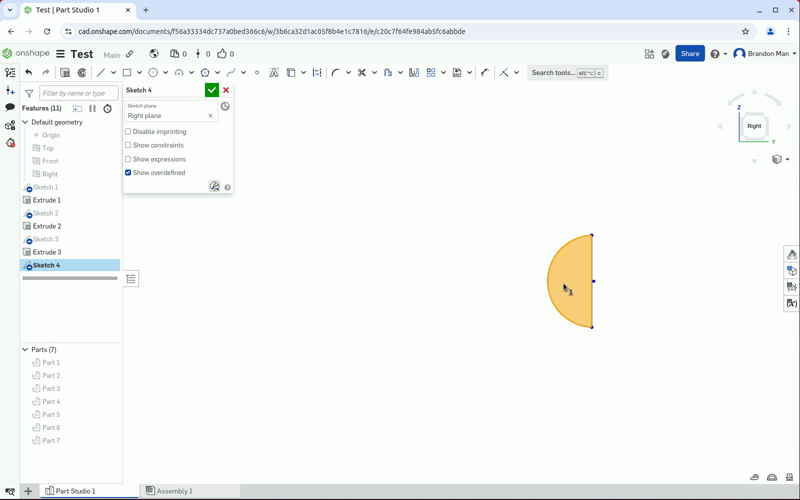
scroll(-6)
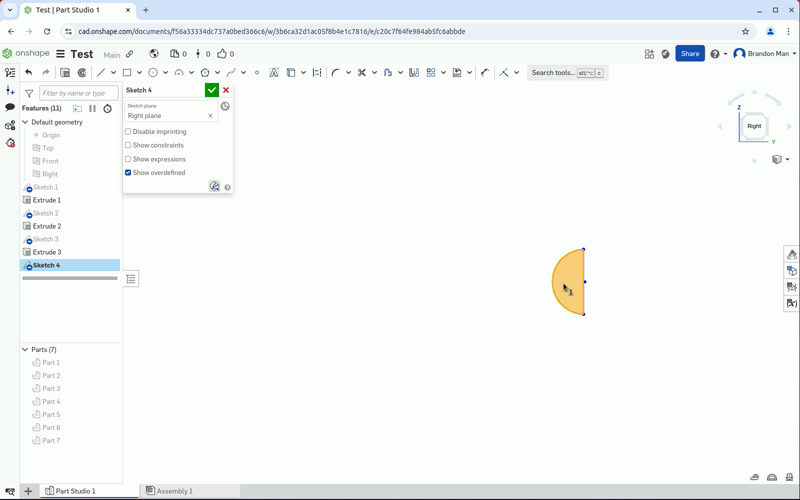
scroll(-6)
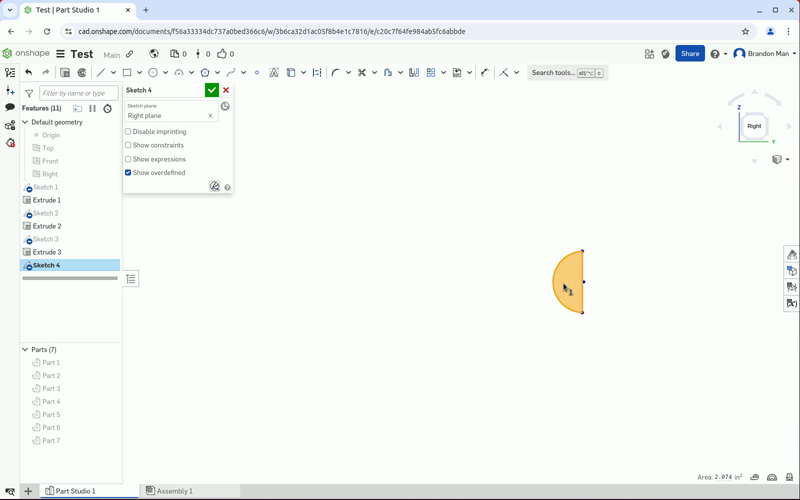
scroll(-6)
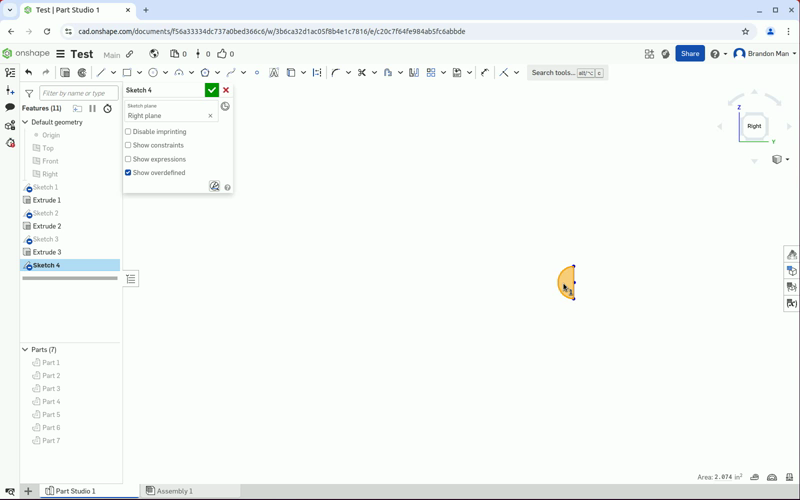
scroll(-6)
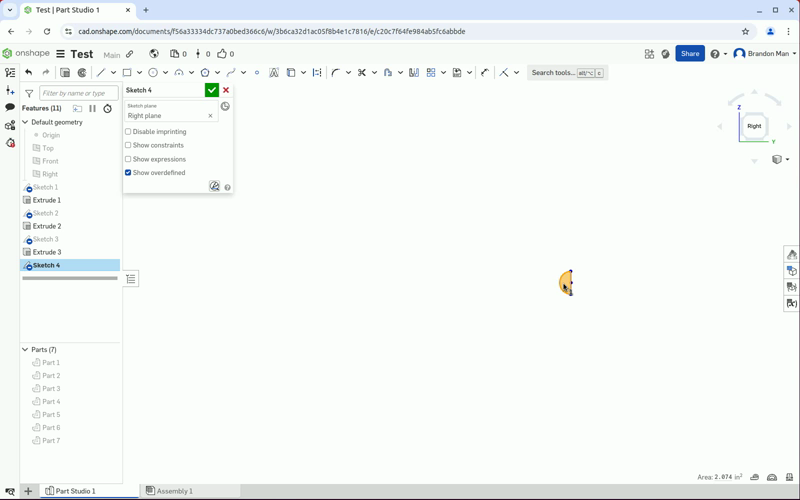
scroll(-6)
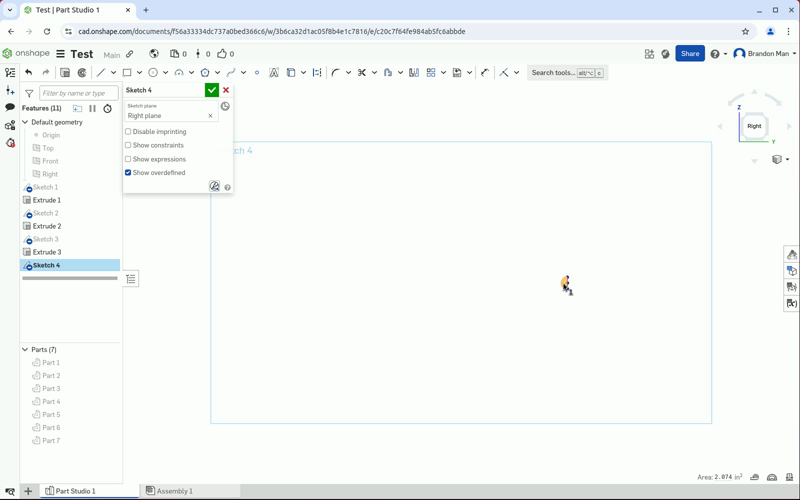
mouse_move(73, 352)
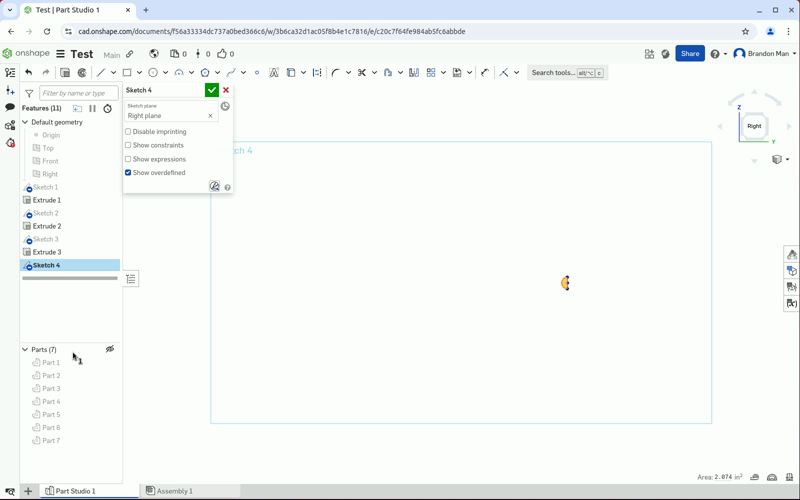
key(shift+y)
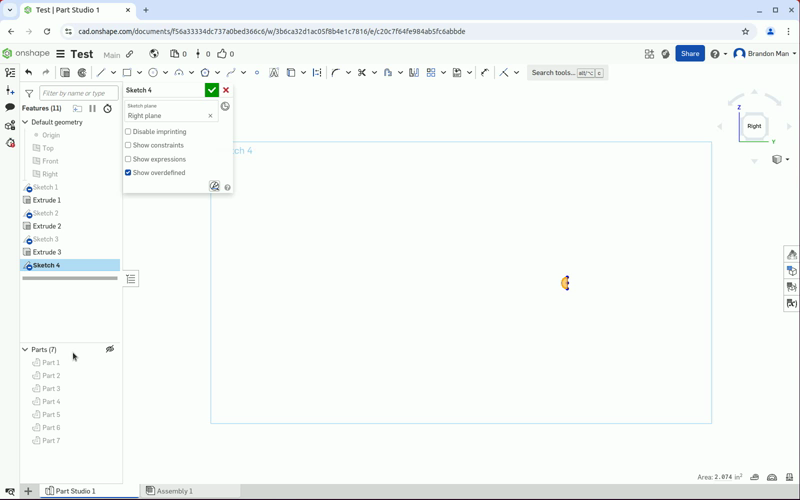
key(shift+e)
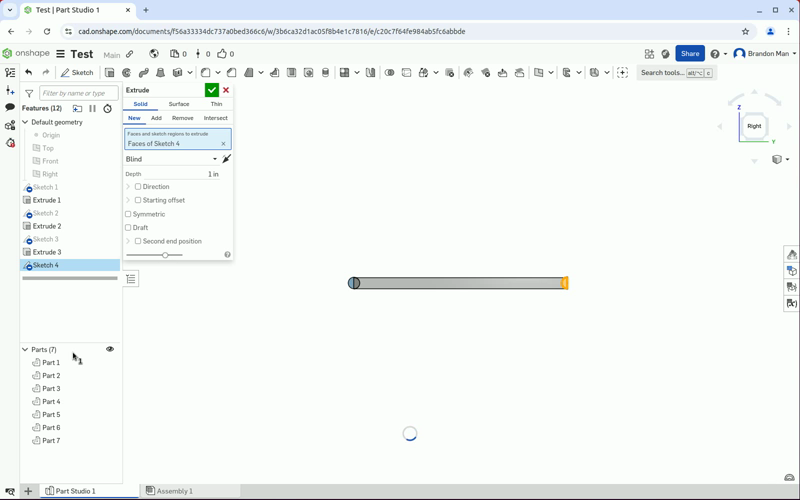
mouse_move(143, 106)
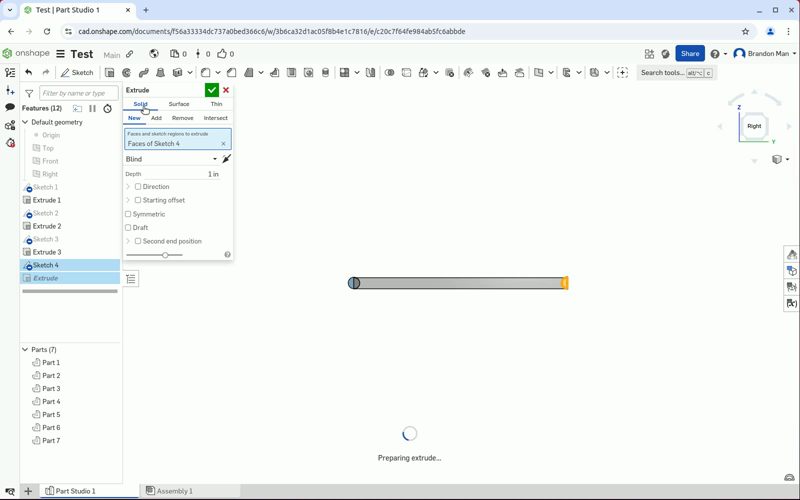
click(143, 106)
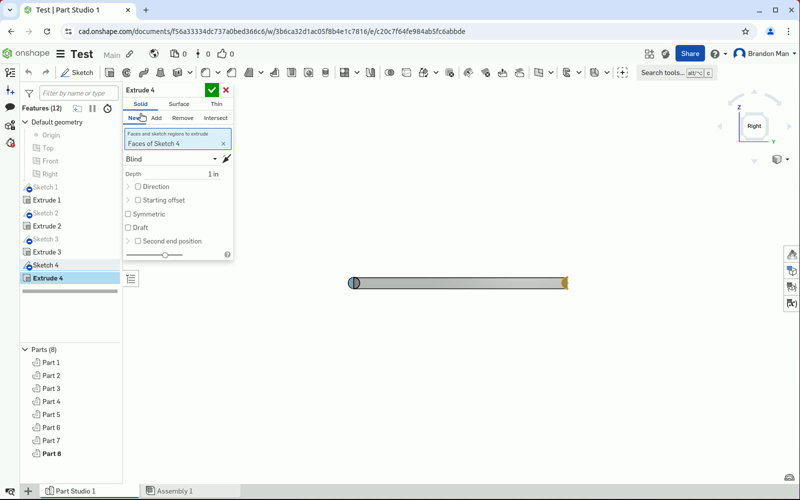
mouse_move(137, 120)
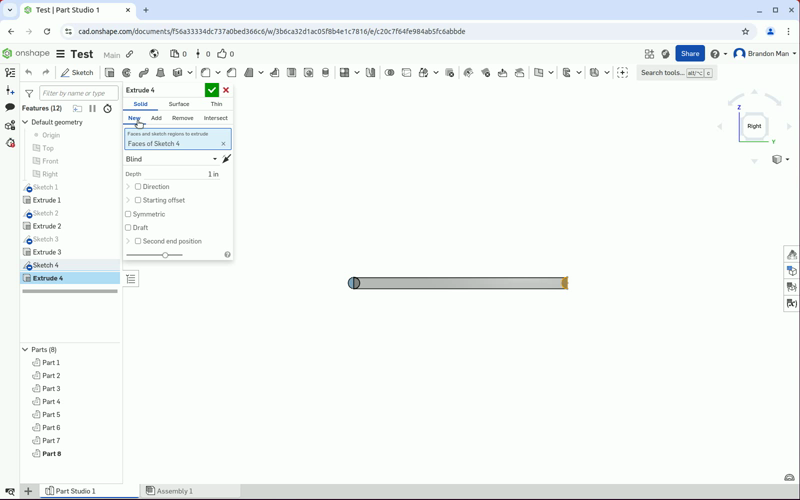
click(137, 120)
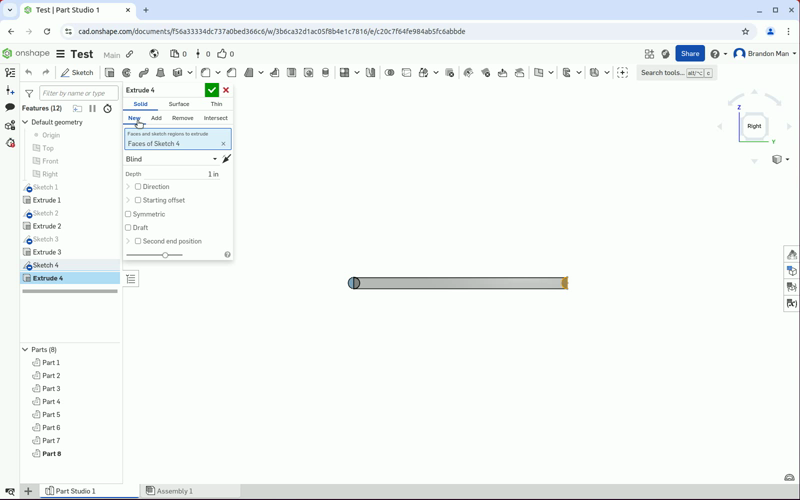
key(tab, 4)
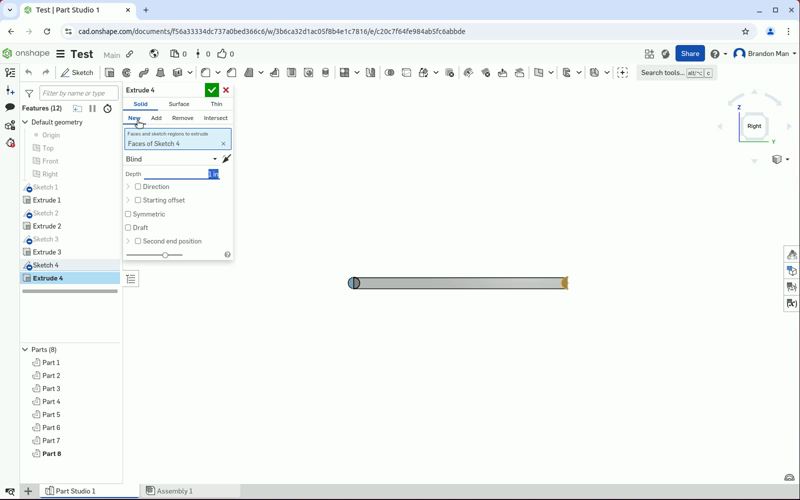
text(2.408)
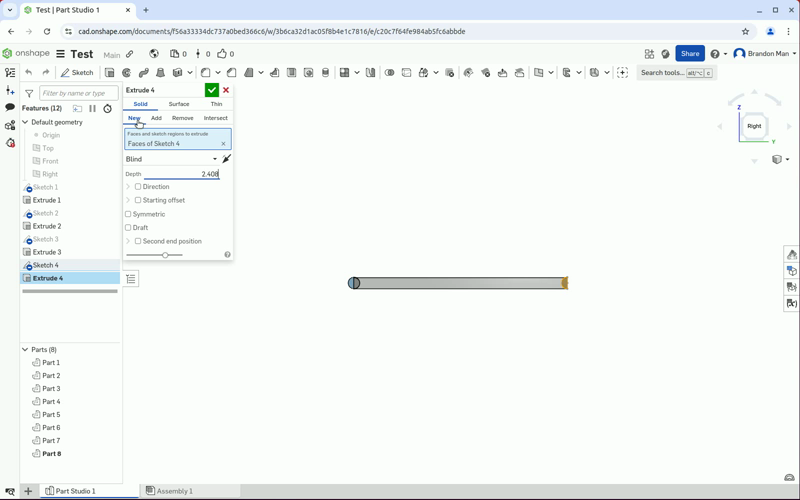
key(tab, 3)
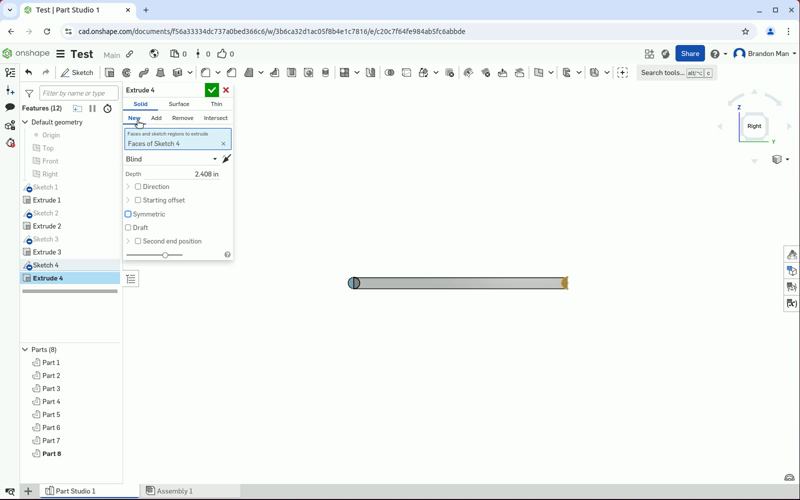
key(space)
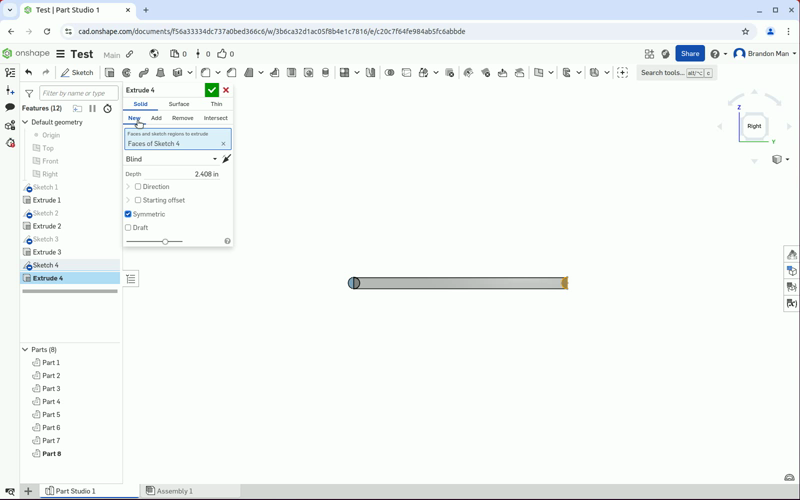
key(enter)
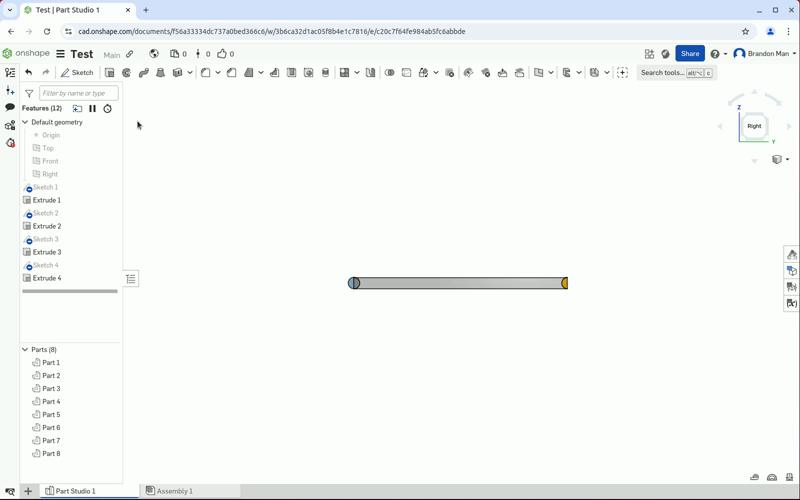
key(shift+h)
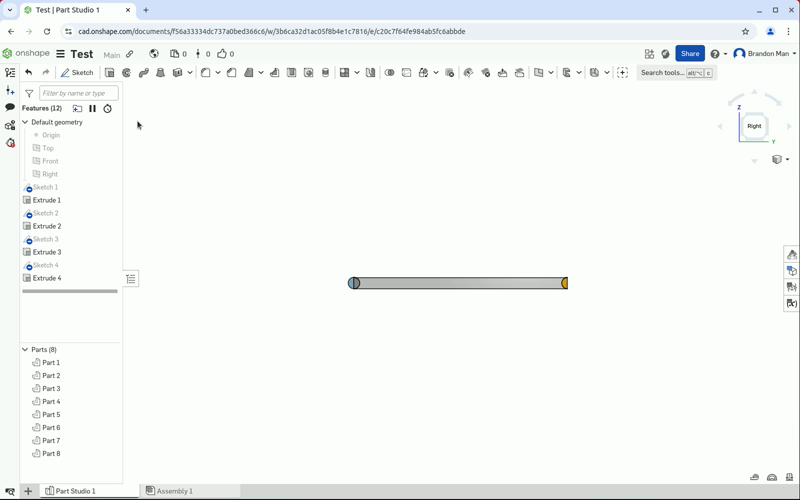
key(shift+h)
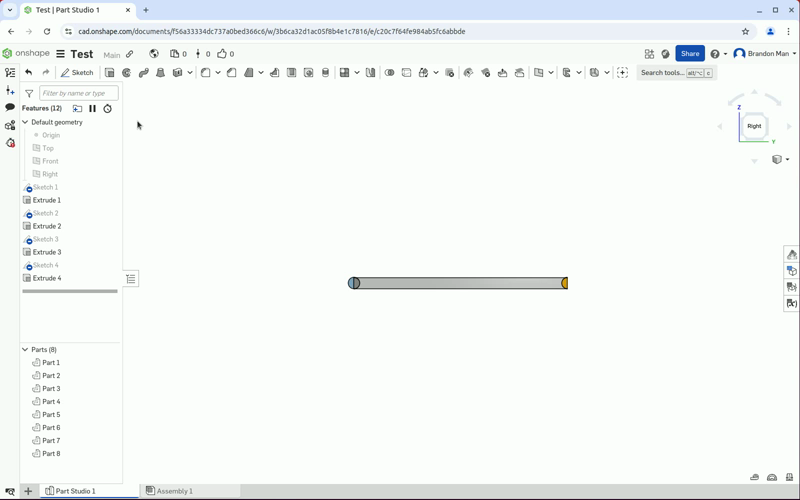
mouse_move(73, 189)
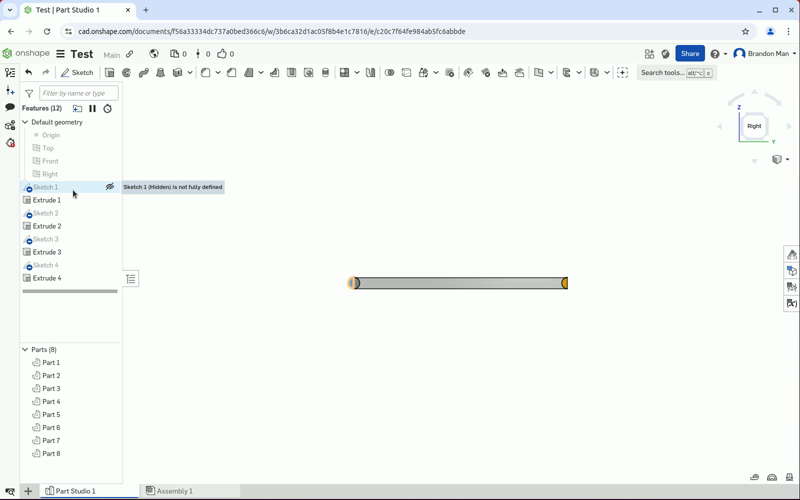
click(73, 189)
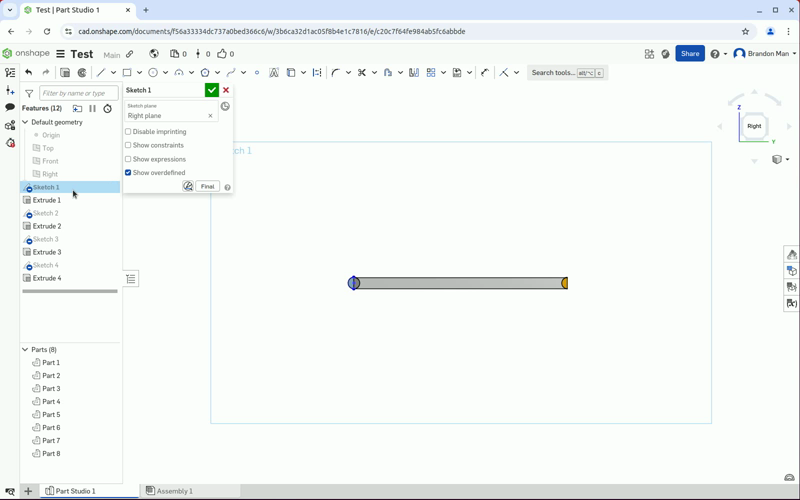
mouse_move(229, 92)
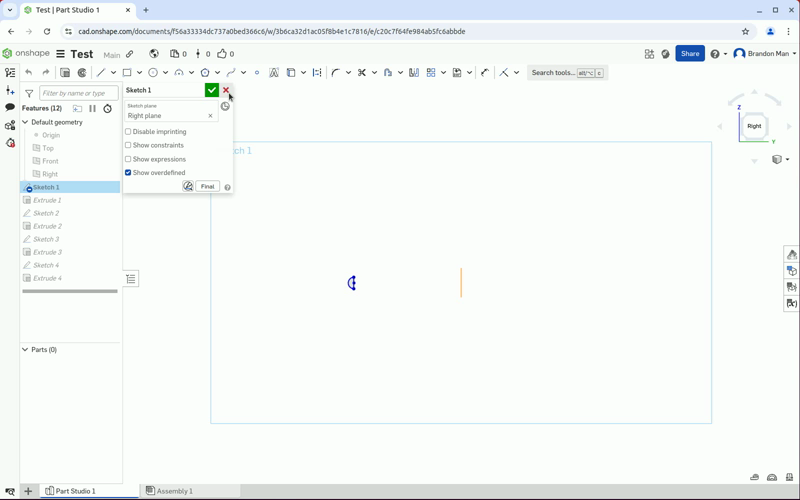
click(229, 92)
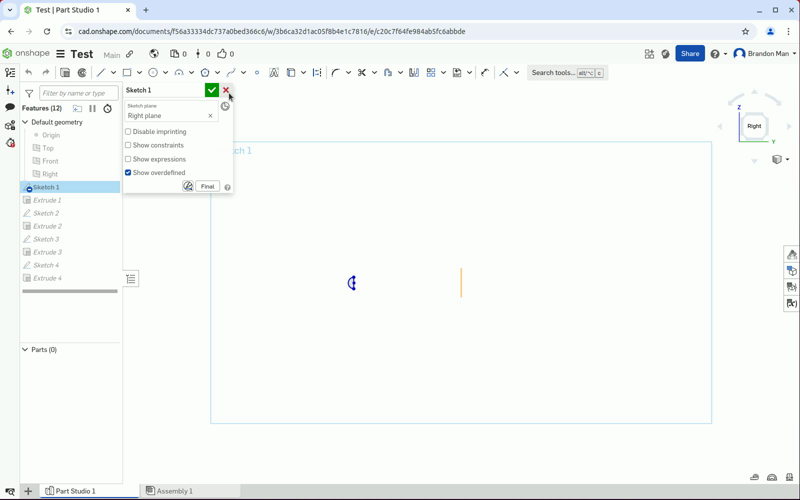
key(shift+s)
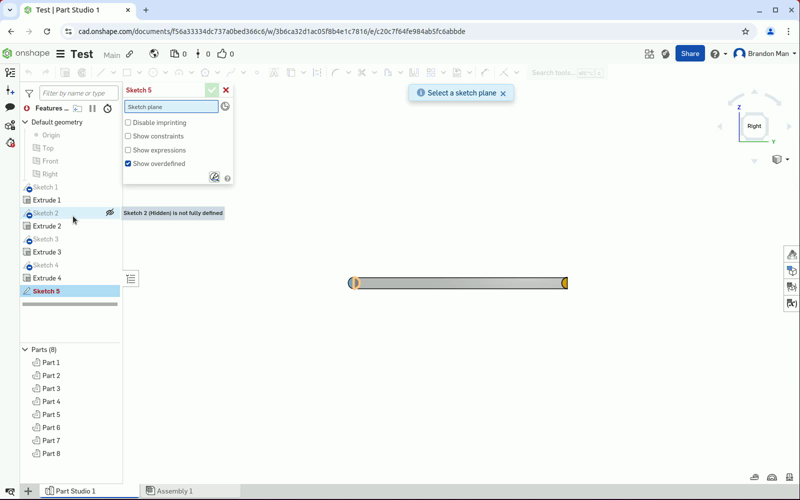
scroll(3)
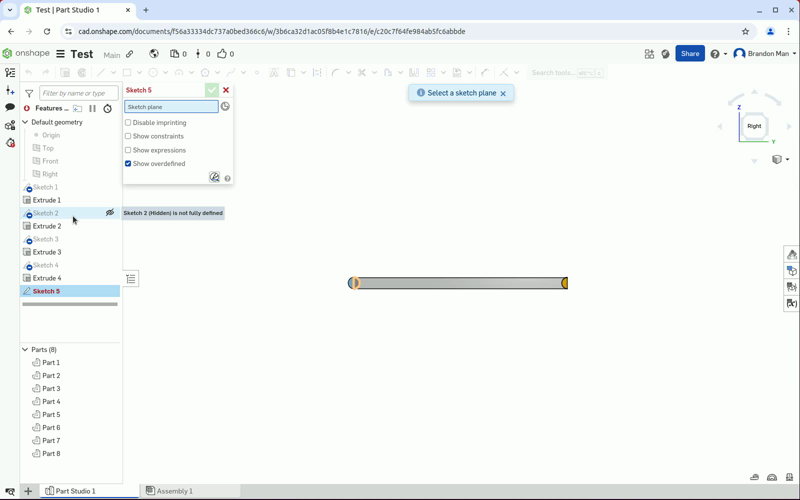
mouse_move(73, 176)
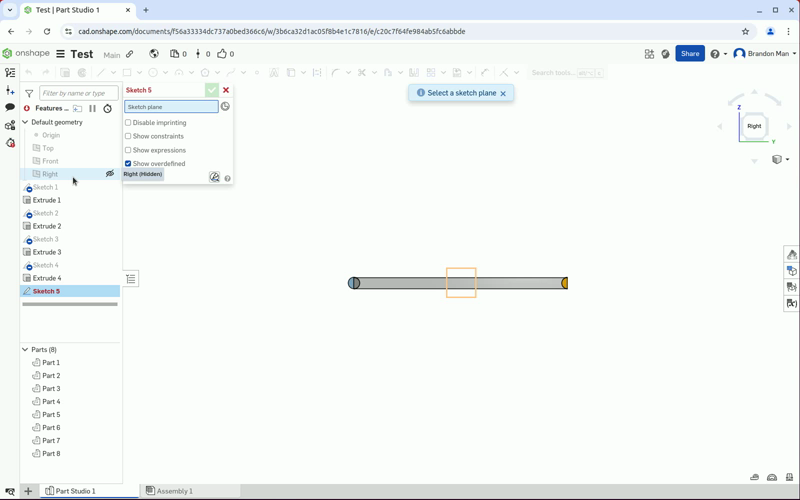
click(73, 176)
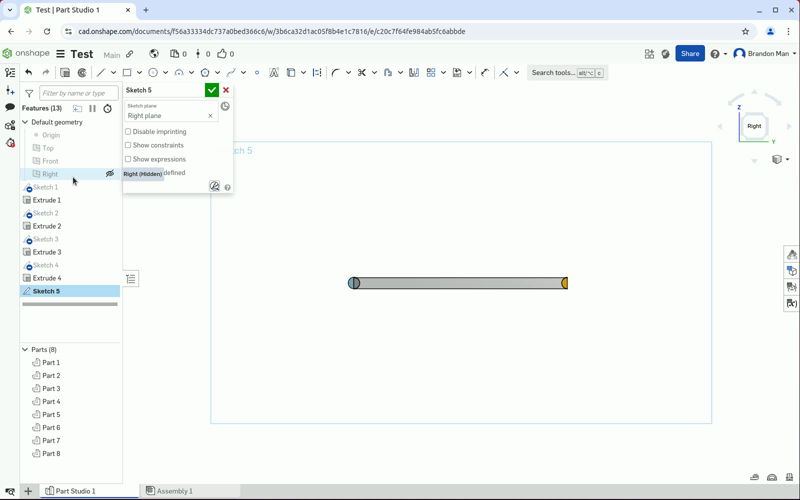
mouse_move(73, 352)
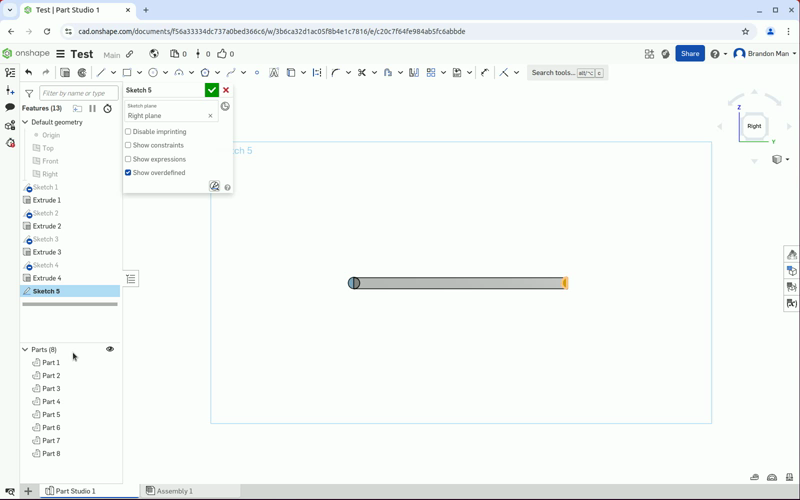
key(y)
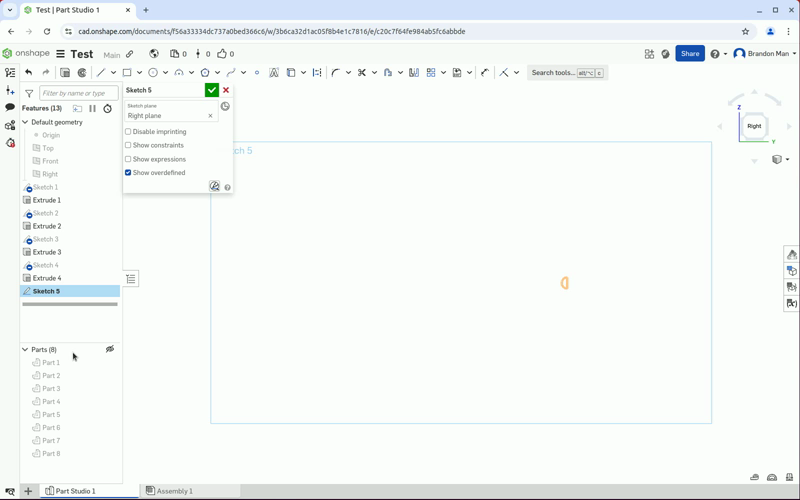
key(a)
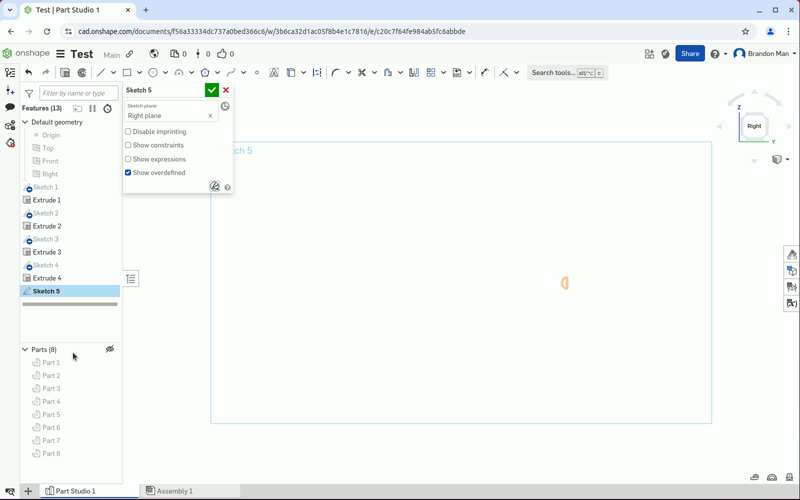
key_down(shift)
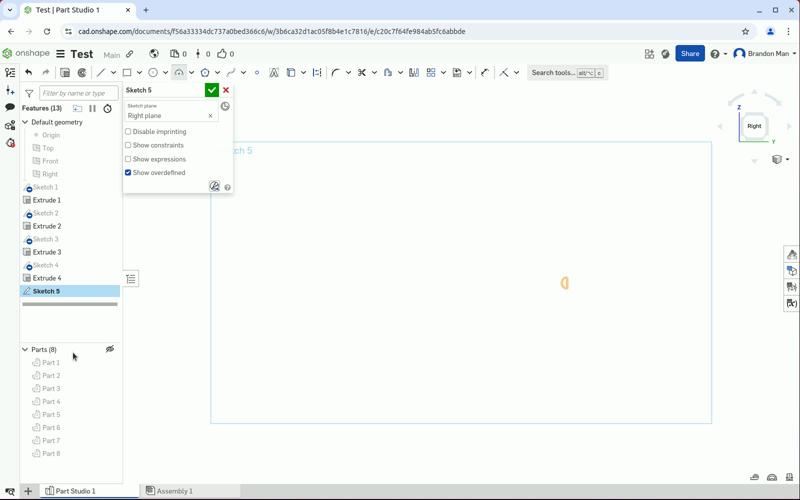
mouse_move(567, 288)
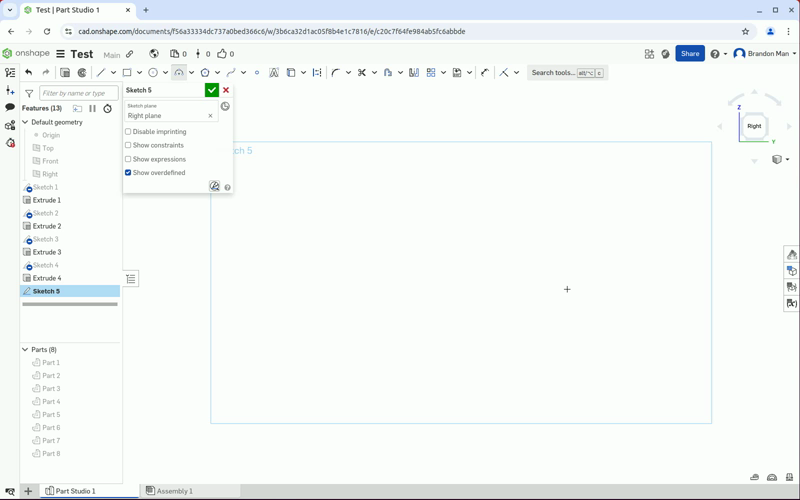
click(567, 288)
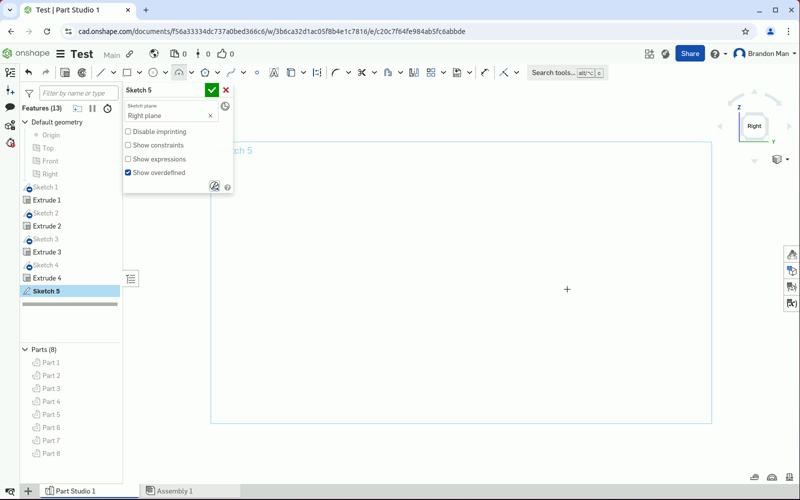
key_up(shift)
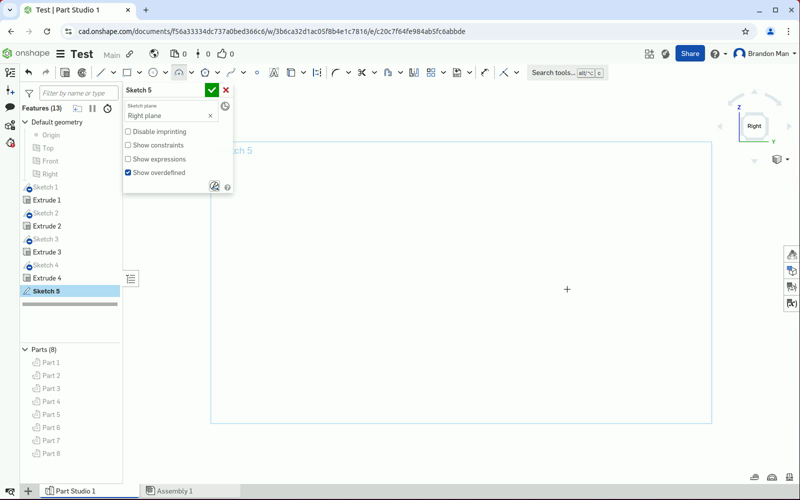
key_down(shift)
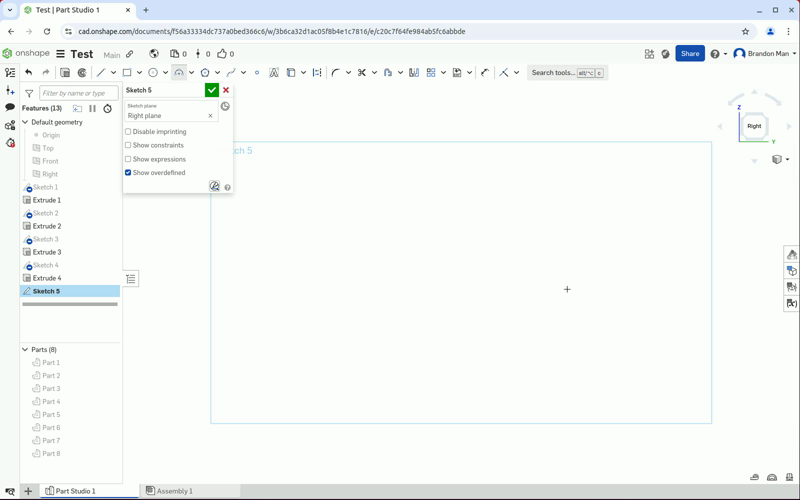
mouse_move(567, 277)
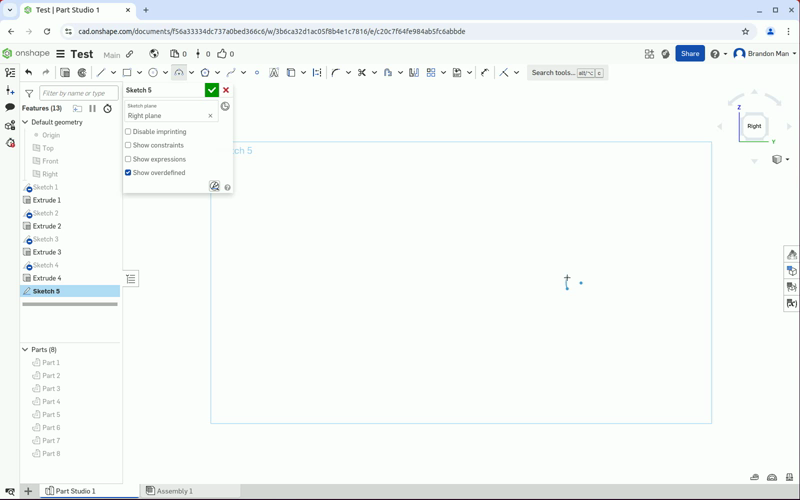
click(567, 277)
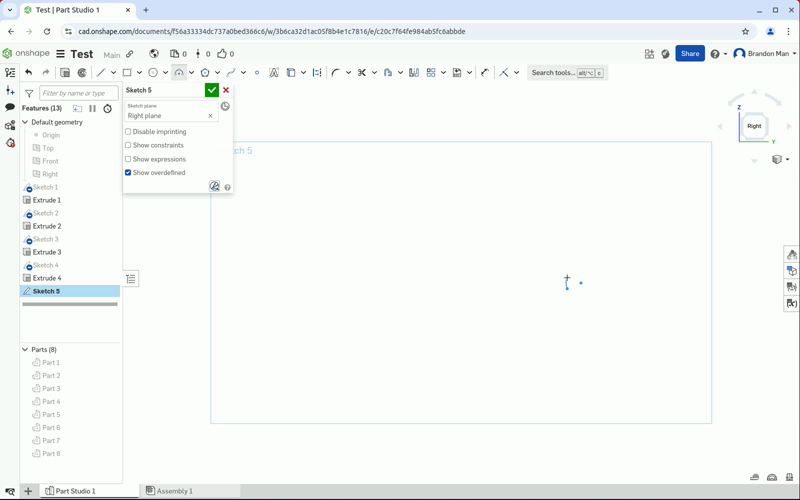
mouse_move(573, 282)
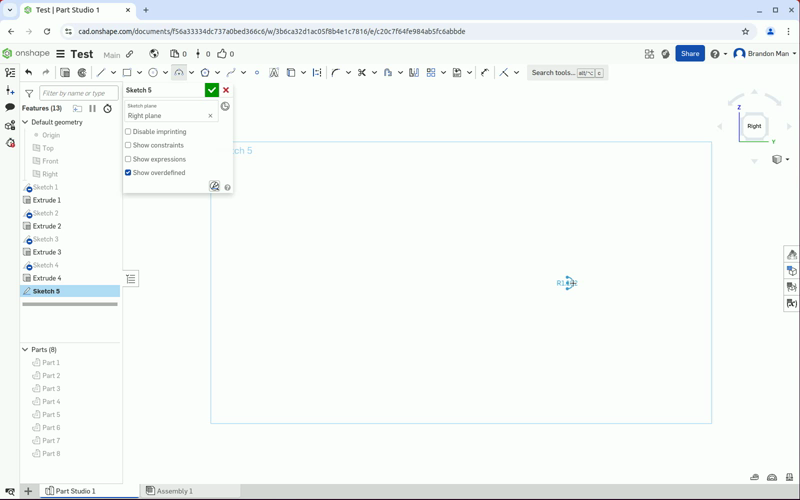
click(573, 282)
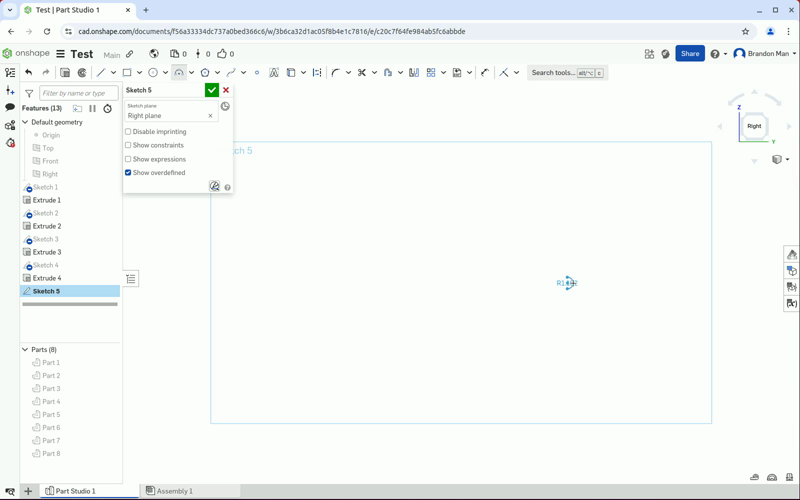
key_up(shift)
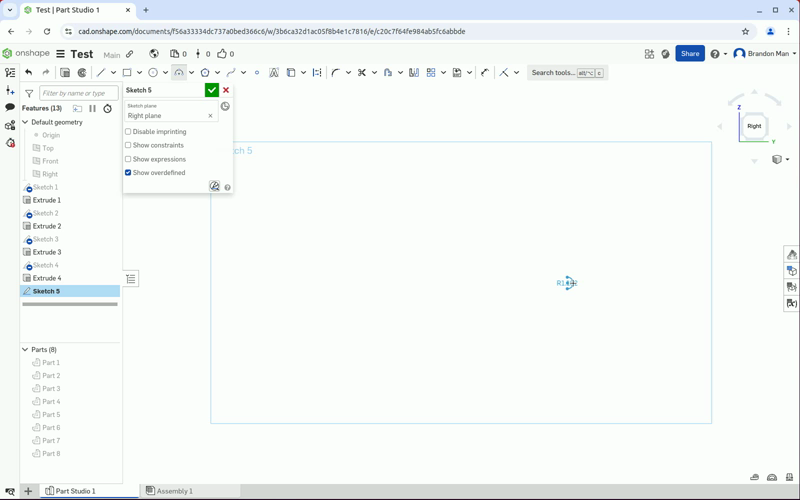
key(esc)
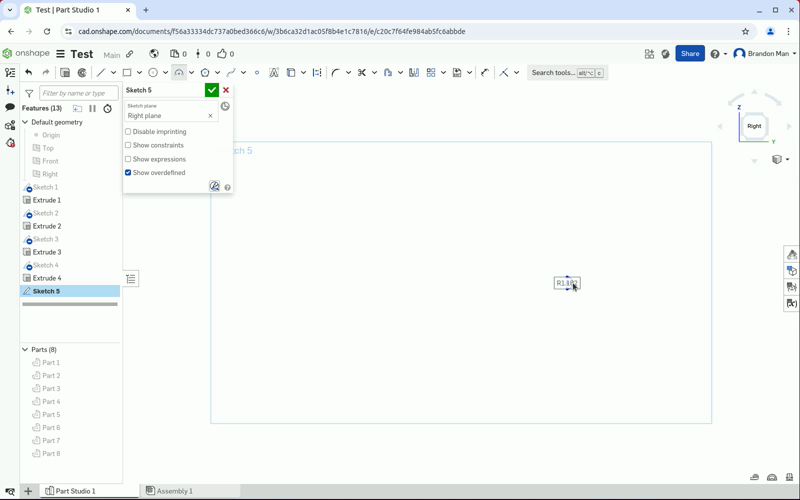
key(l)
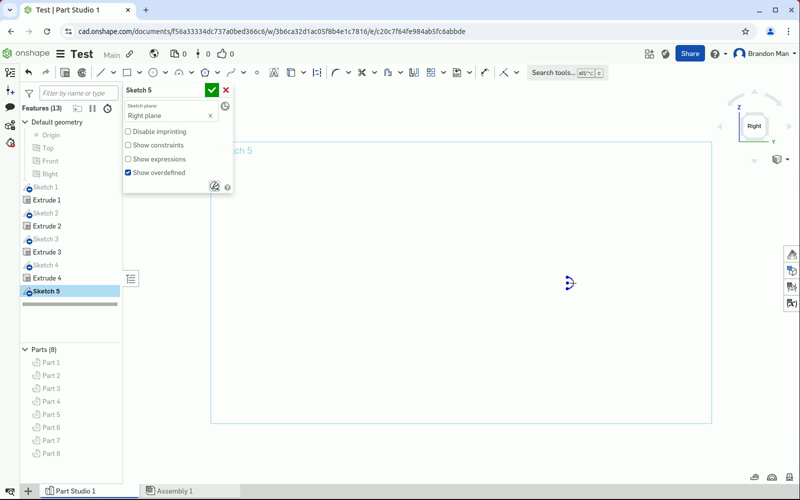
mouse_move(567, 277)
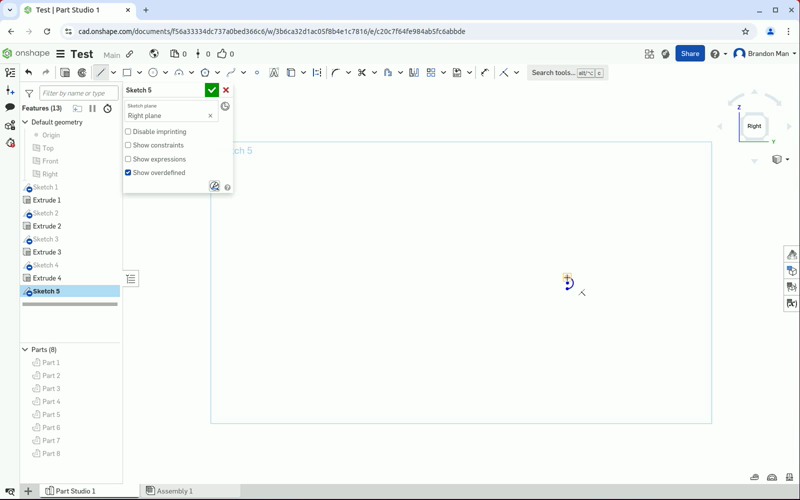
click(567, 277)
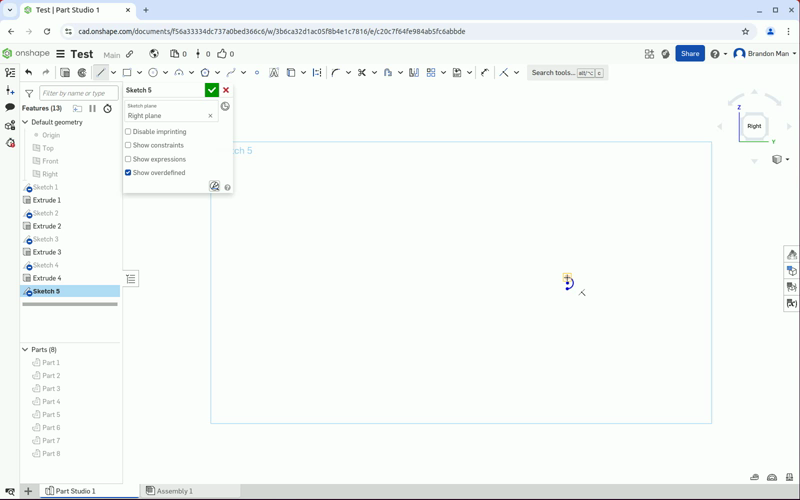
mouse_move(589, 277)
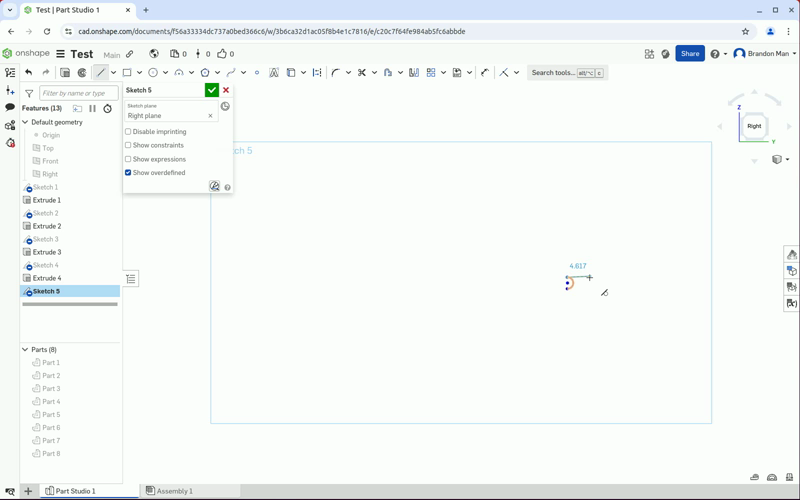
key_down(shift)
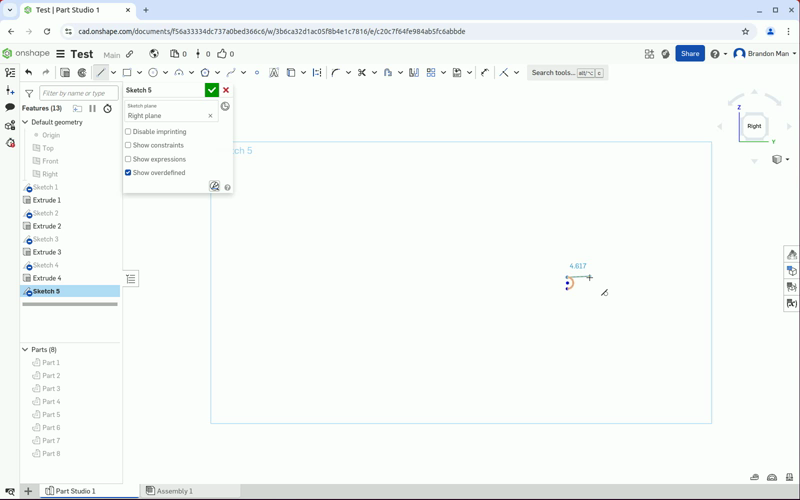
mouse_move(567, 288)
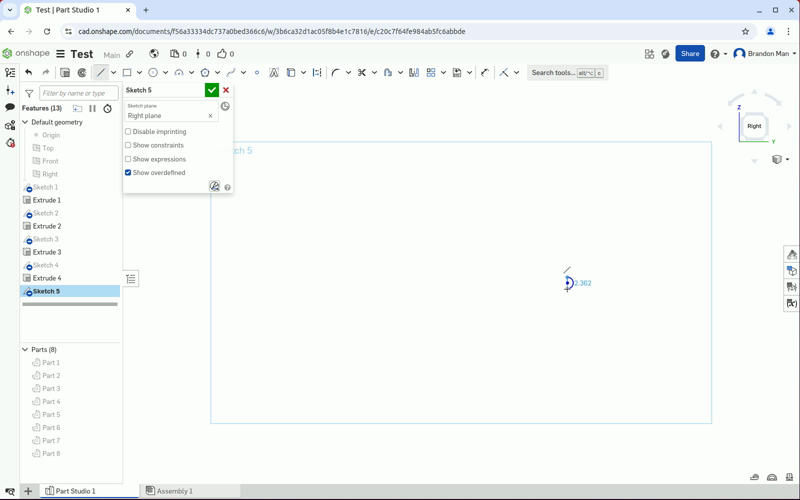
key_up(shift)
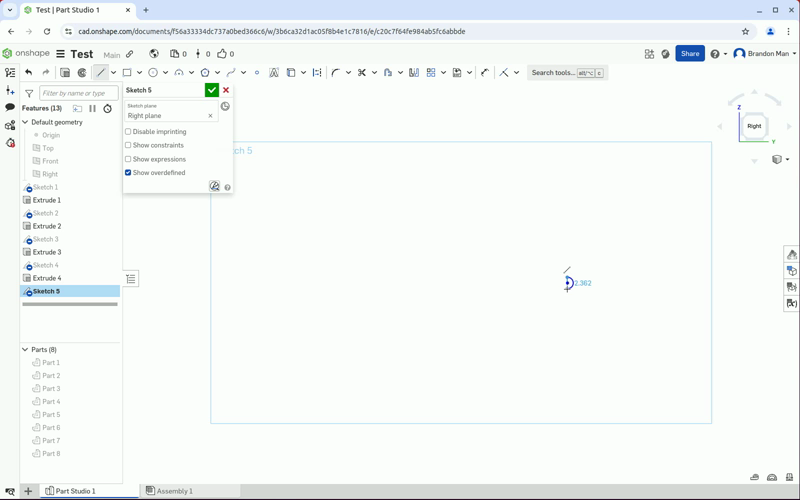
click(567, 288)
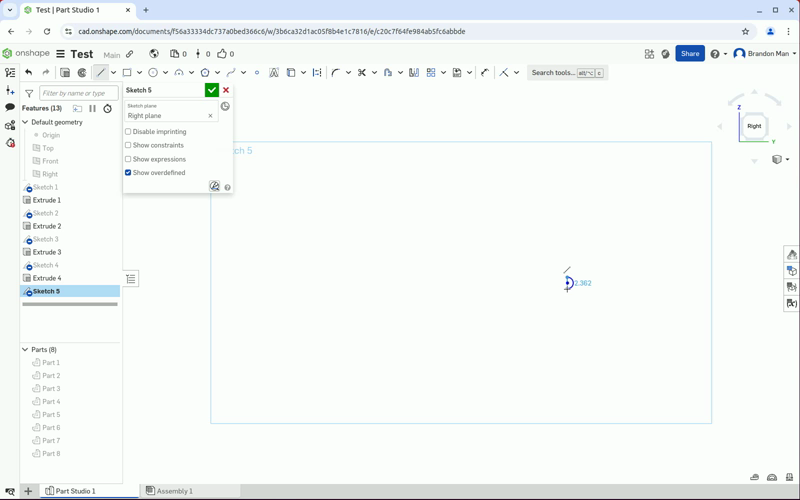
key(esc)
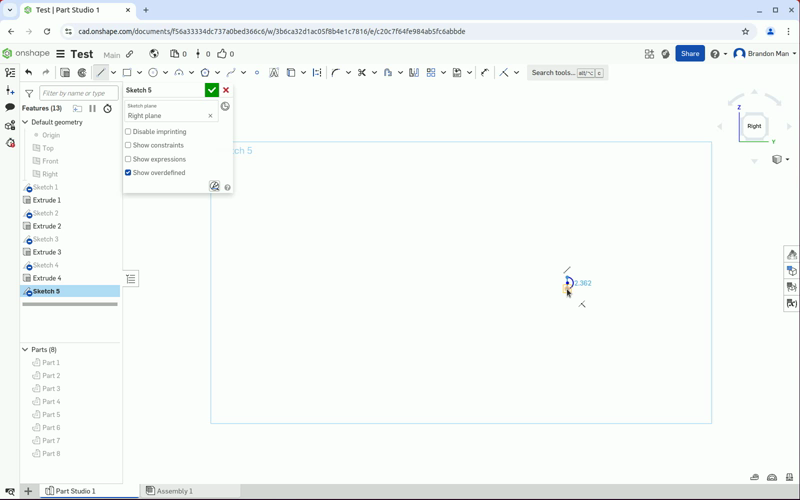
mouse_move(571, 280)
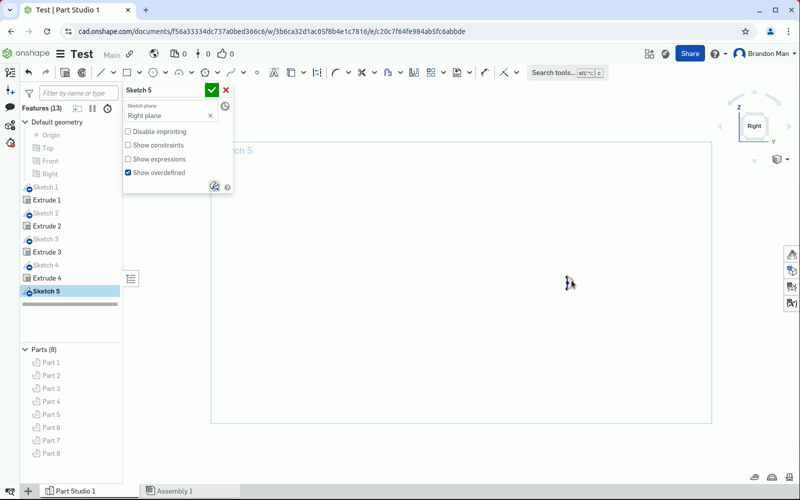
scroll(6)
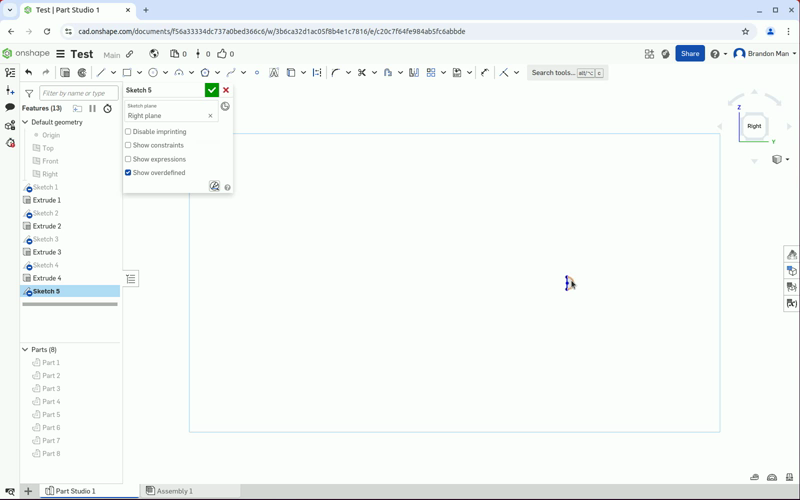
scroll(6)
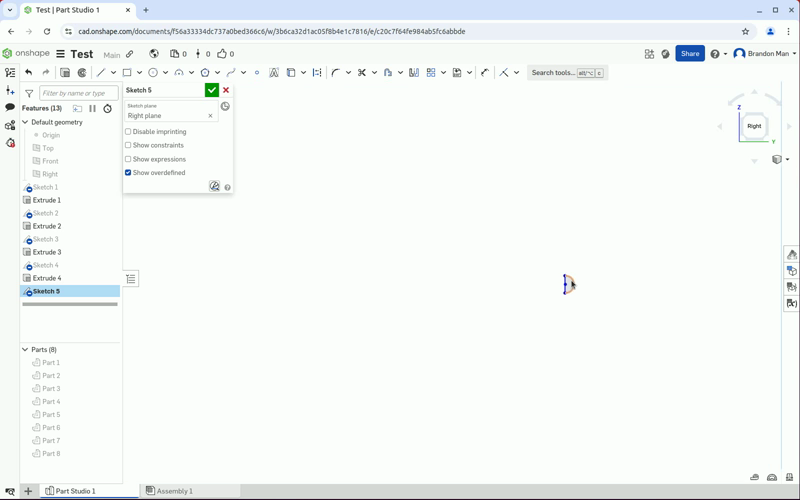
scroll(6)
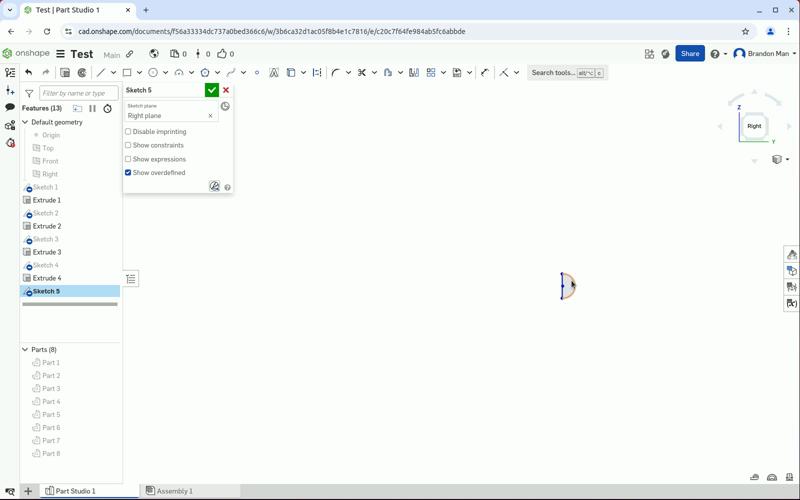
scroll(6)
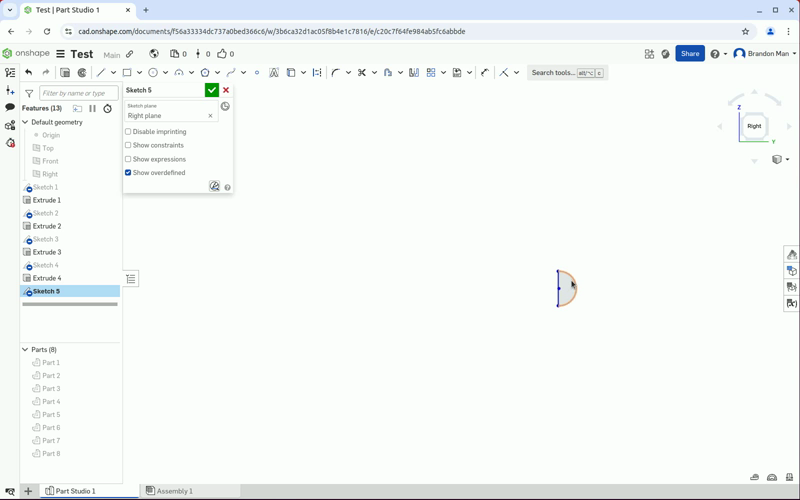
scroll(6)
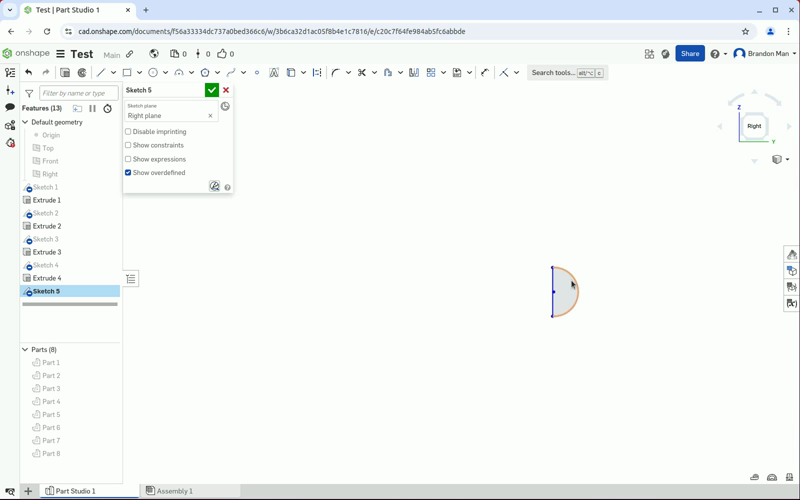
scroll(6)
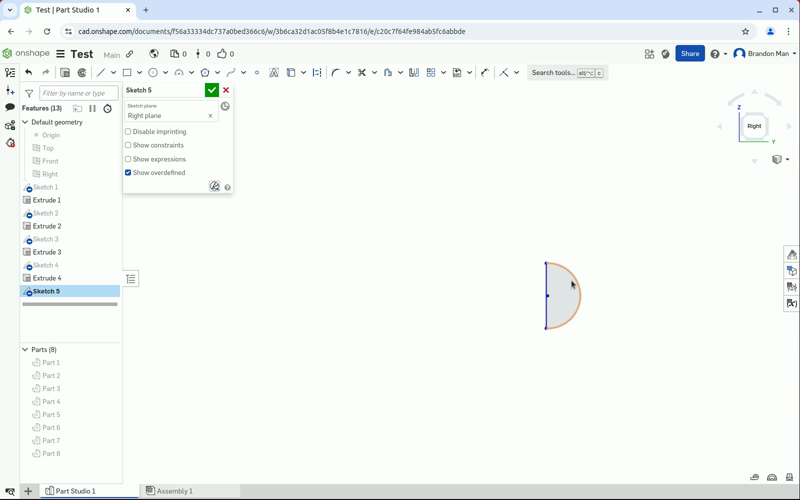
scroll(6)
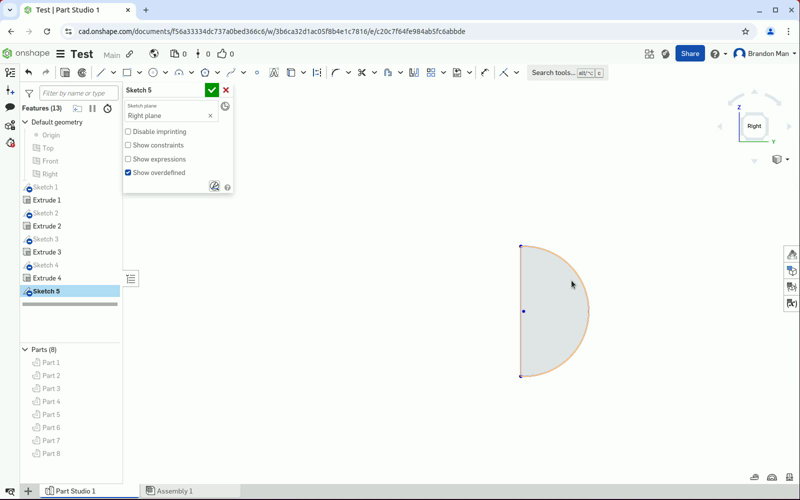
click(571, 280)
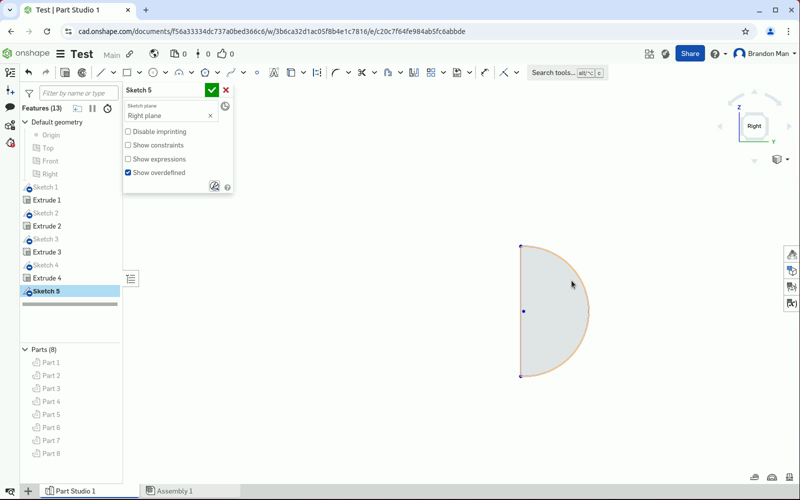
scroll(-6)
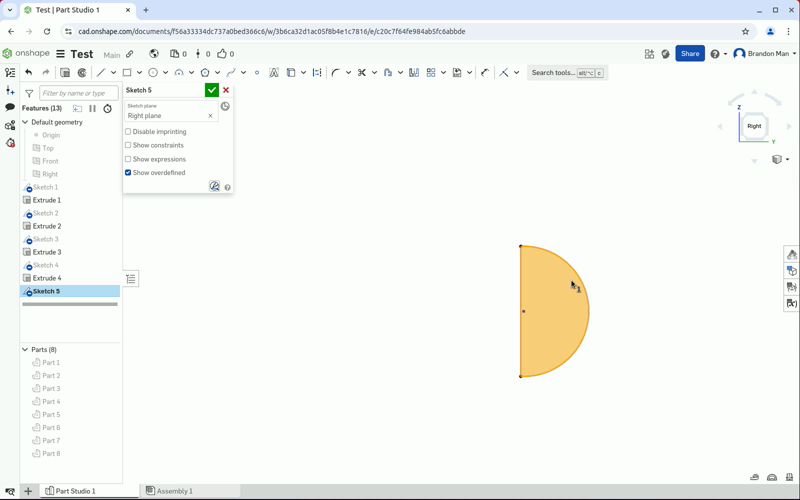
scroll(-6)
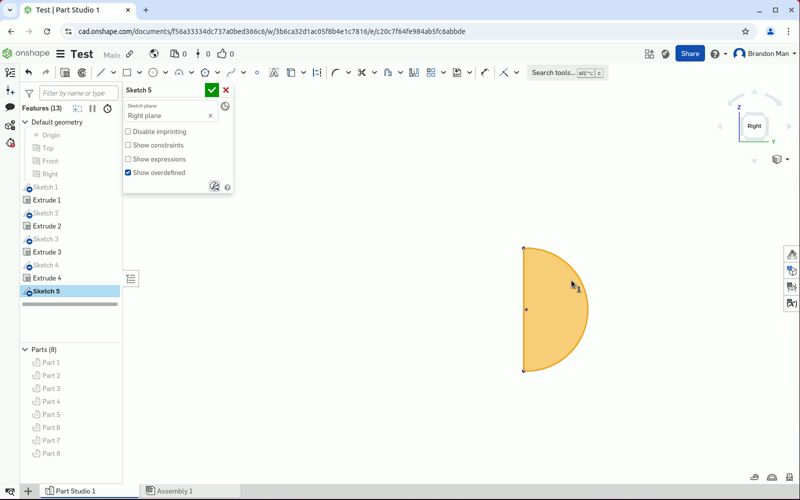
scroll(-6)
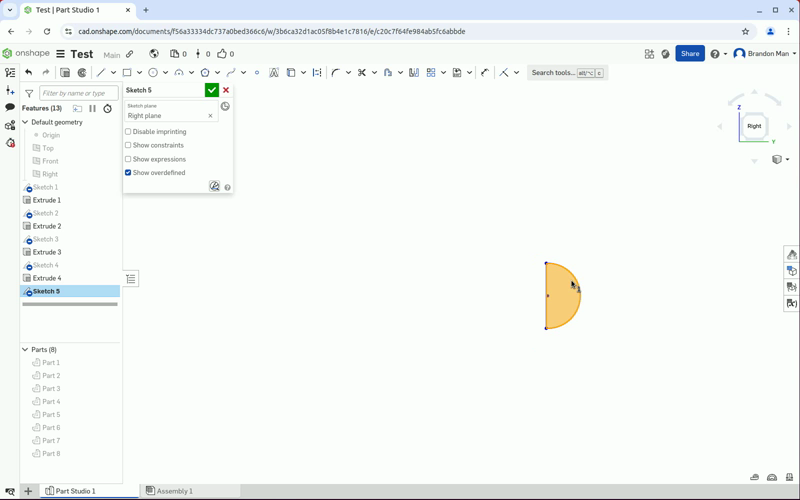
scroll(-6)
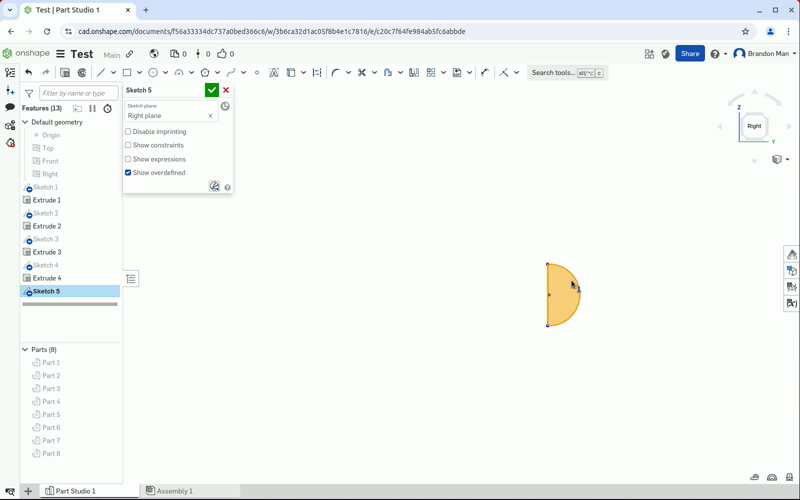
scroll(-6)
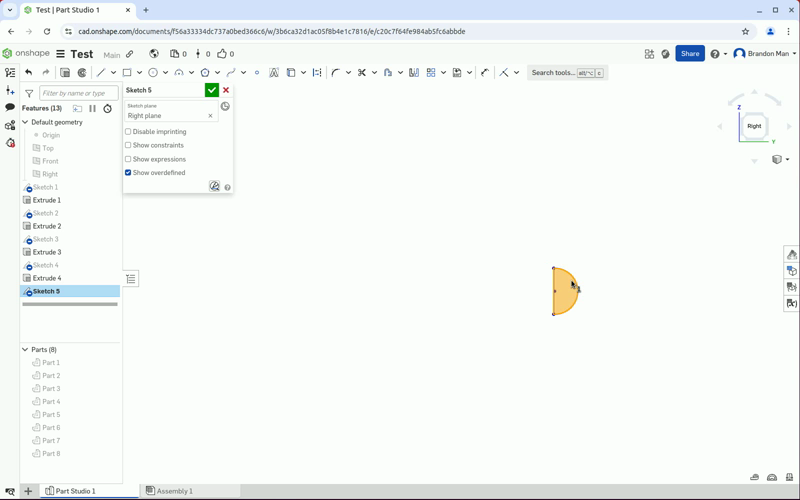
scroll(-6)
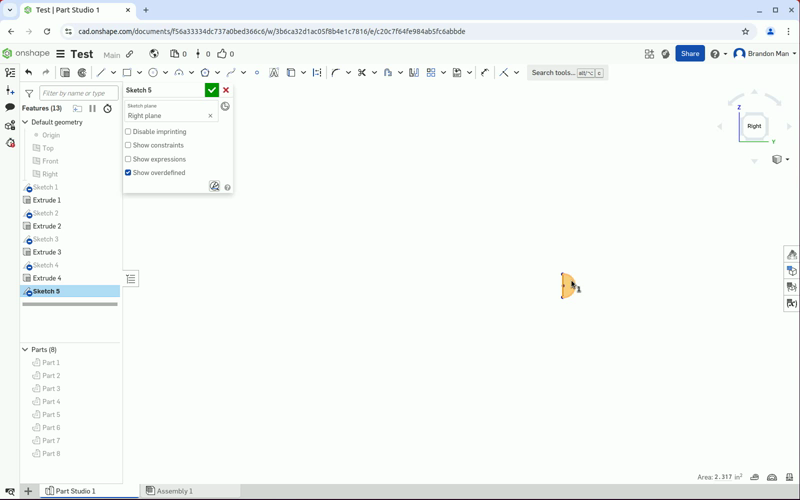
scroll(-6)
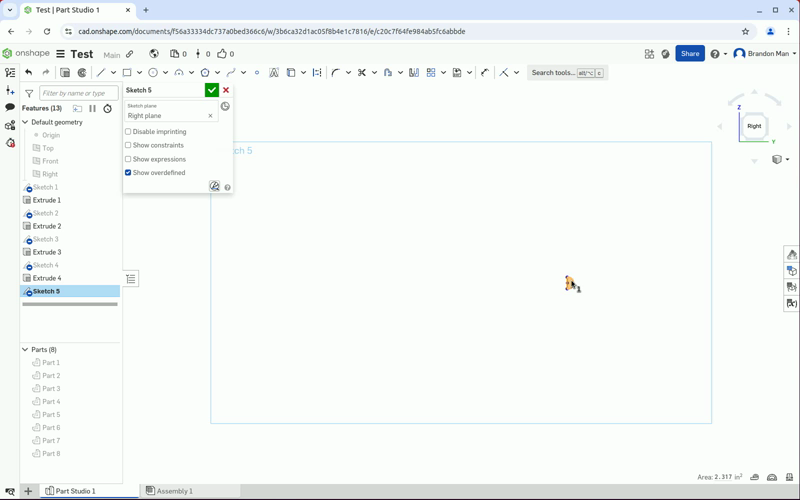
mouse_move(73, 352)
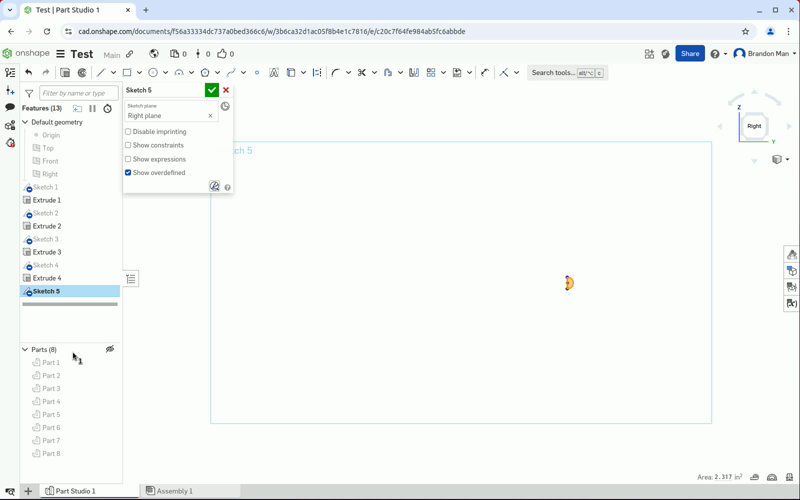
key(shift+y)
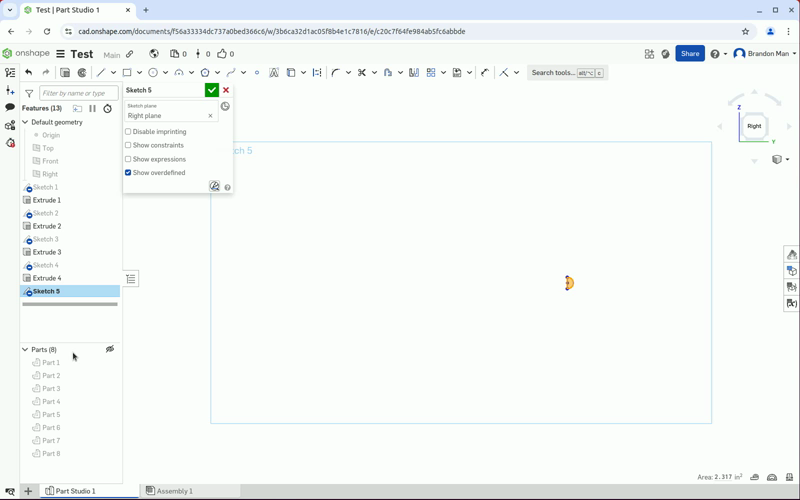
key(shift+e)
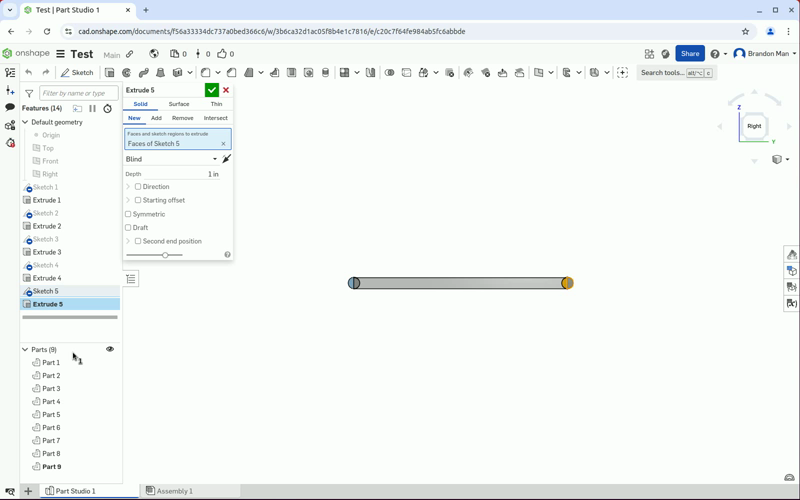
mouse_move(143, 106)
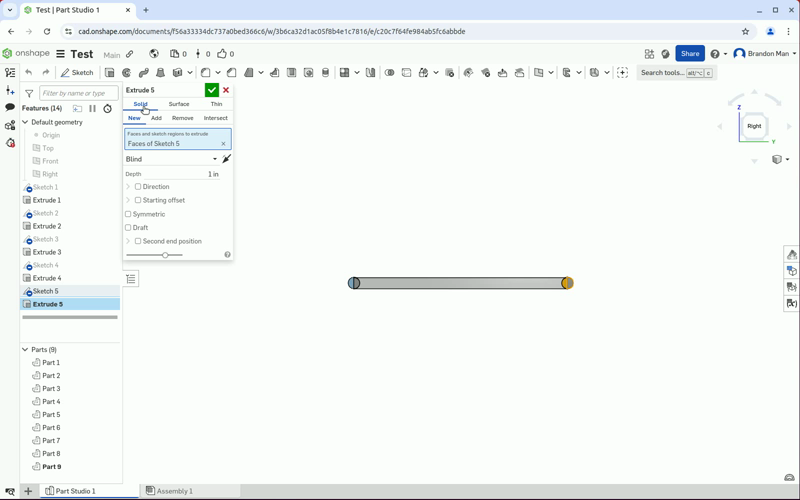
click(143, 106)
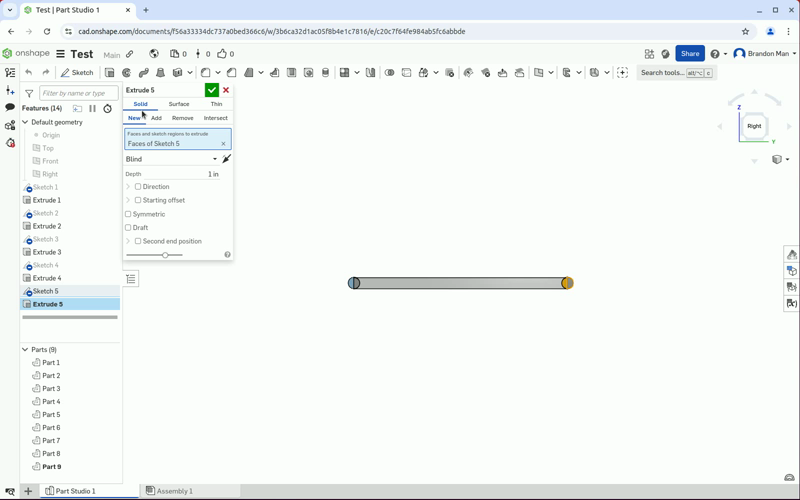
mouse_move(137, 120)
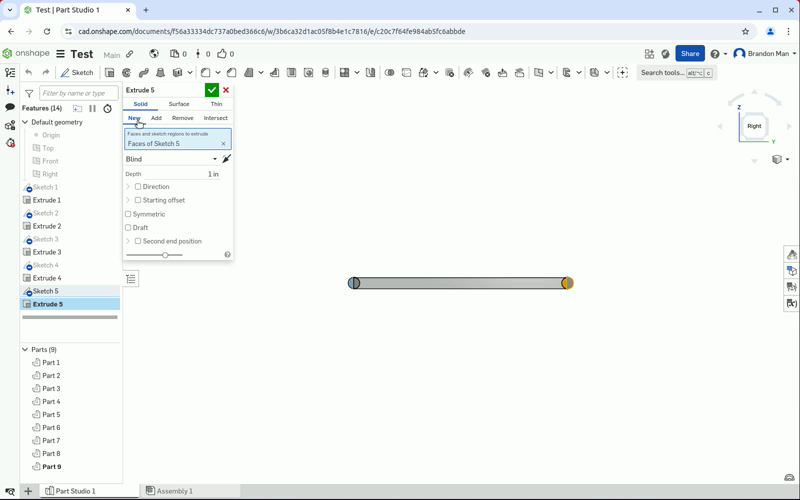
click(137, 120)
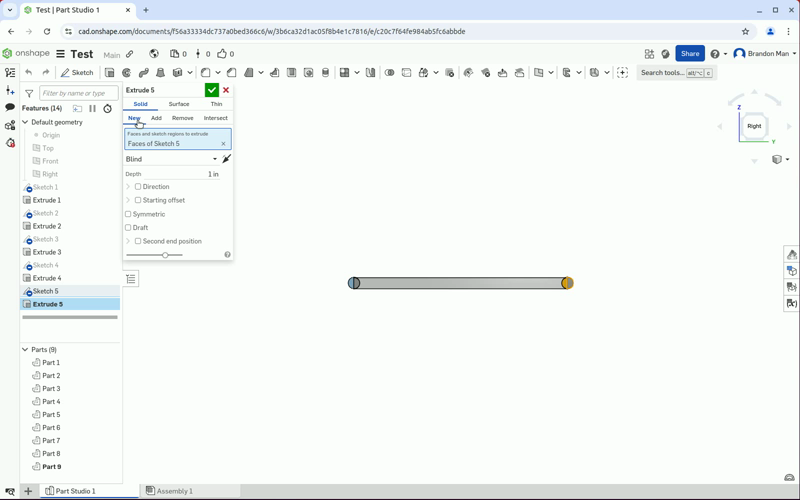
key(tab, 4)
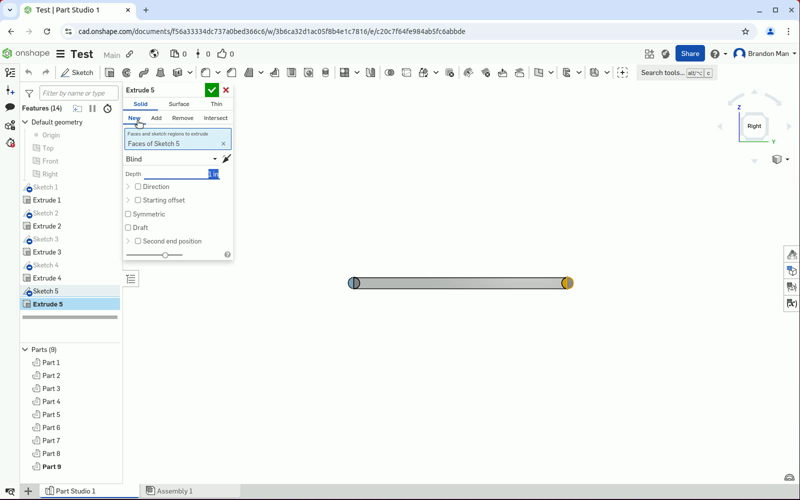
text(2.408)
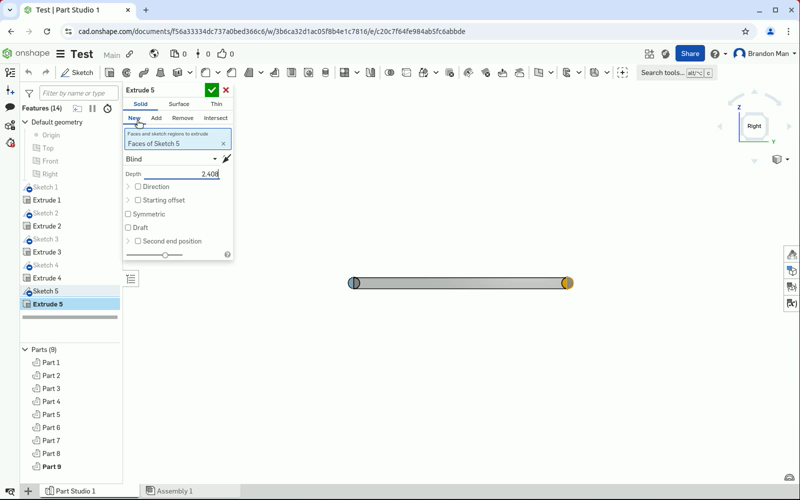
key(tab, 3)
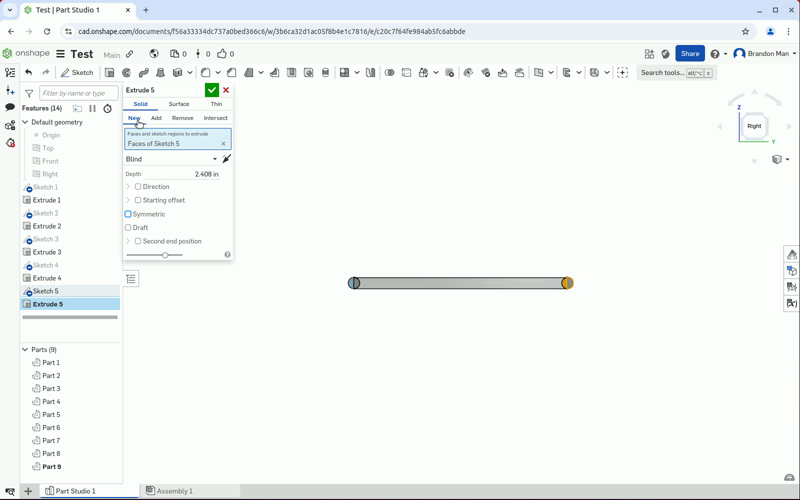
key(space)
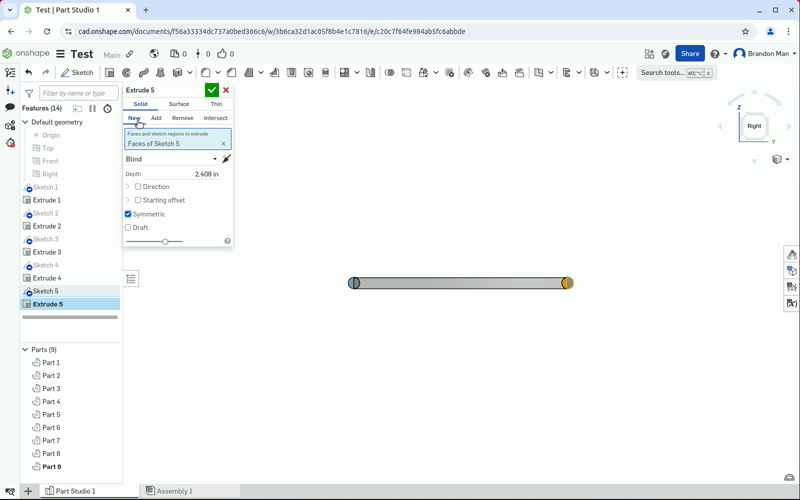
key(enter)
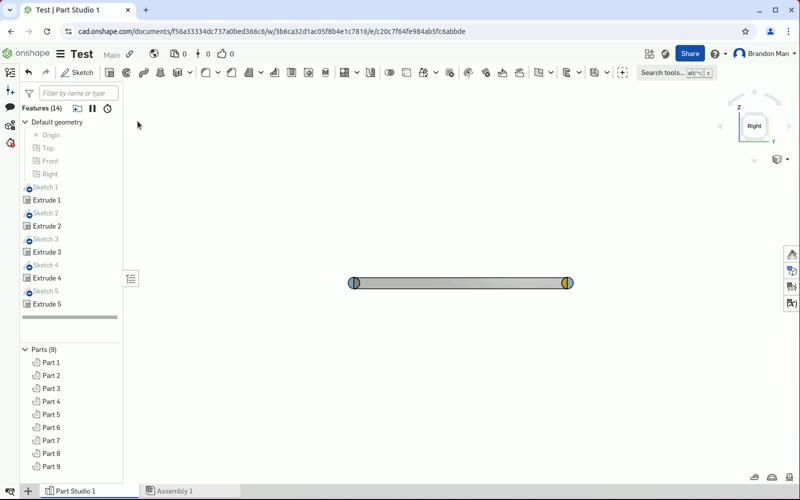
key(shift+h)
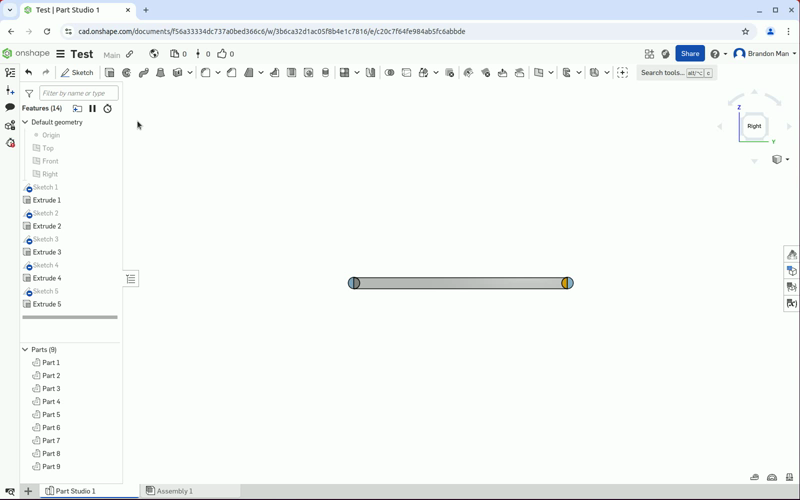
key(shift+h)
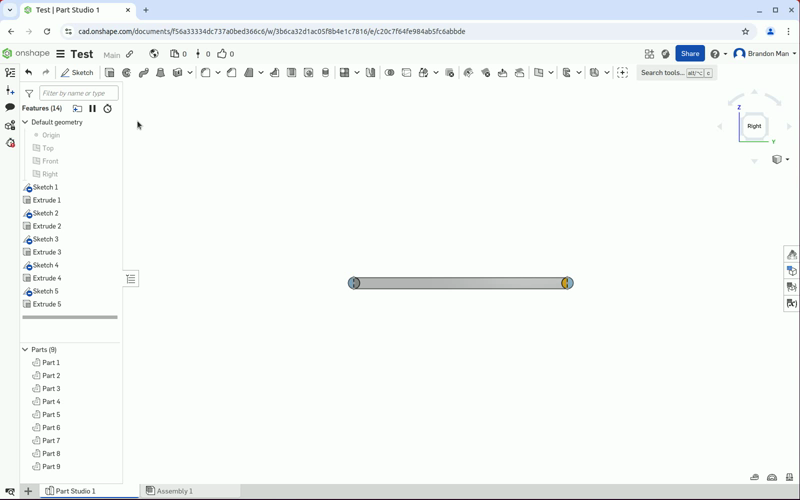
key(shift+7)
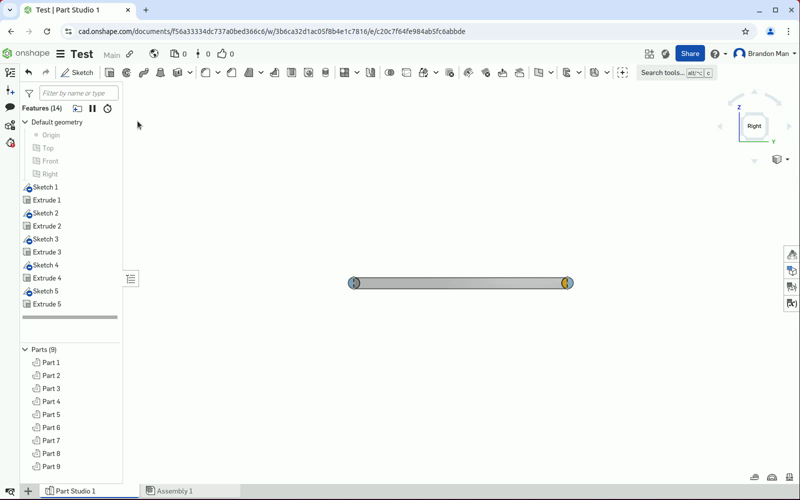
key(right, 2)
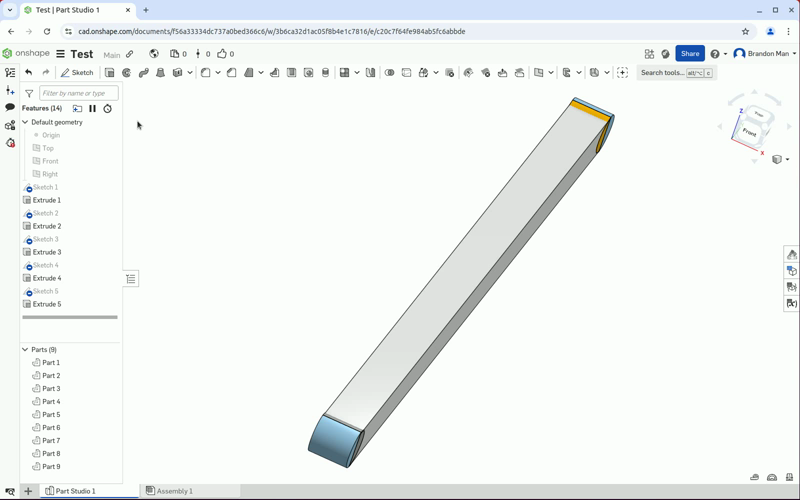
key(down, 2)
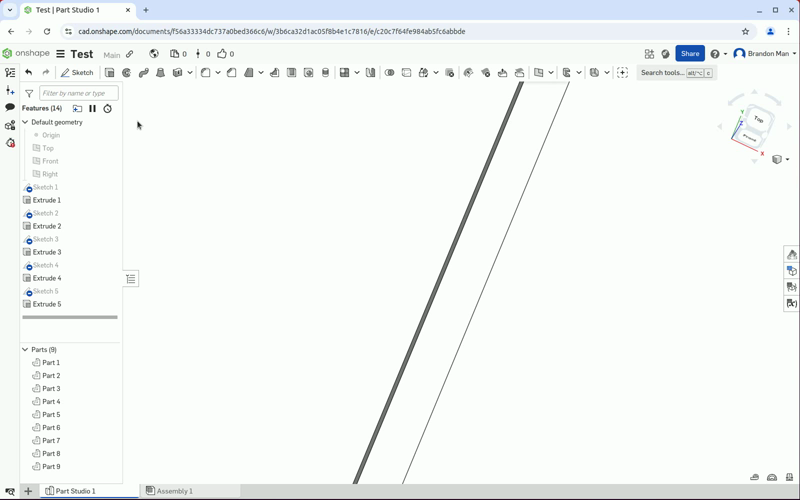
key(up, 2)
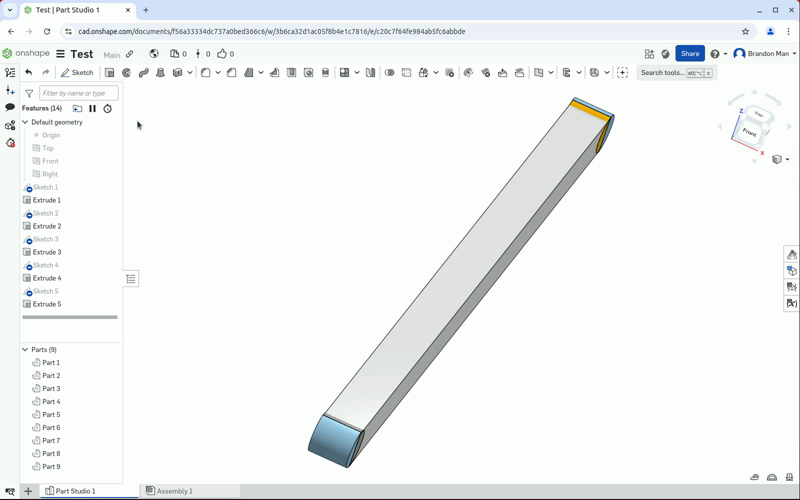
key(left, 2)
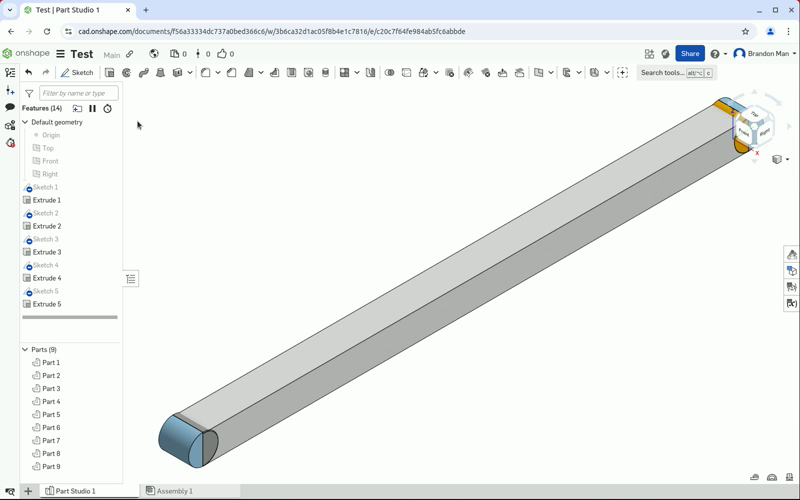
mouse_move(73, 189)
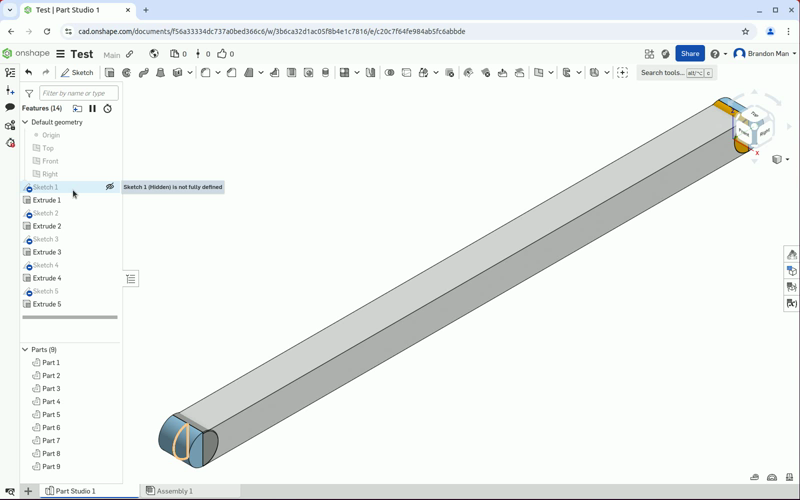
click(73, 189)